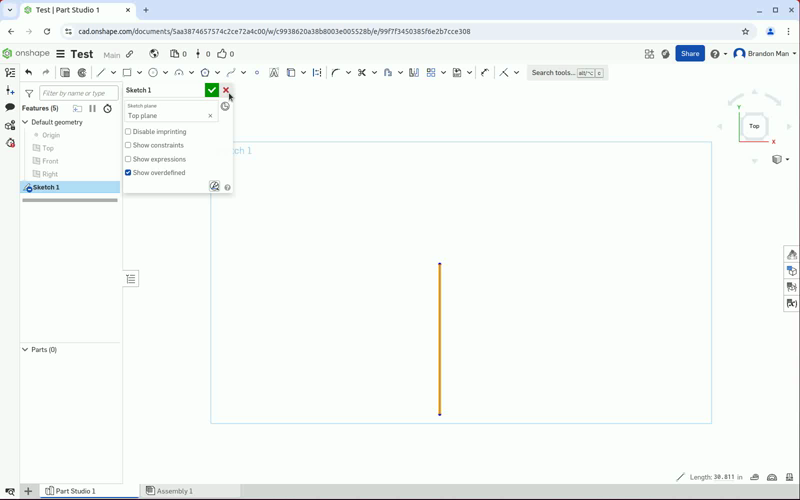
key(shift+h)
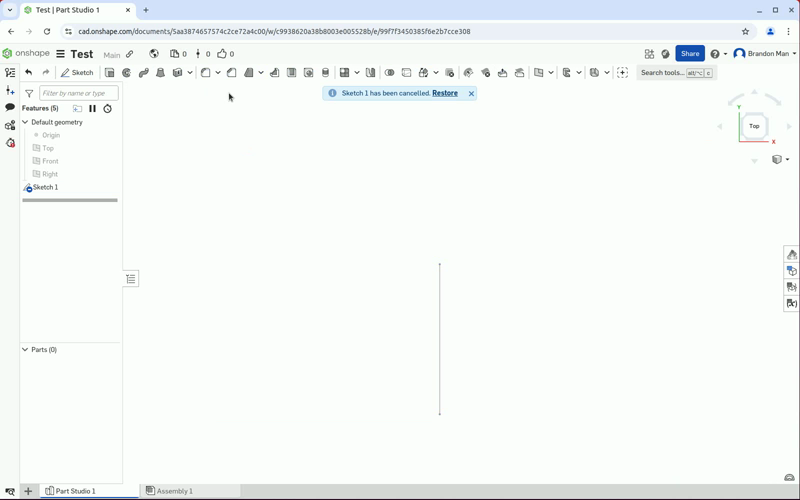
key(shift+s)
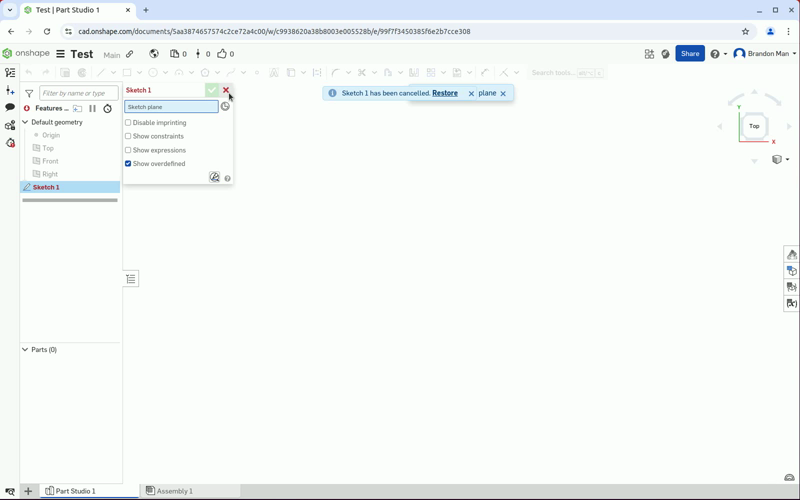
mouse_move(73, 150)
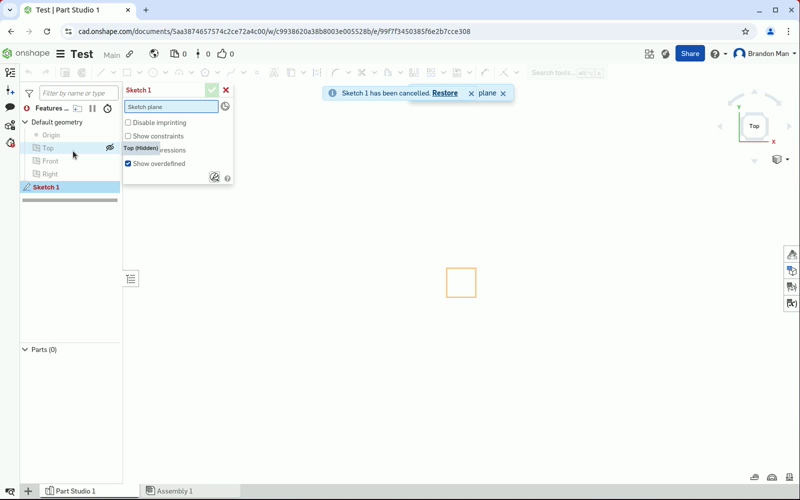
click(73, 150)
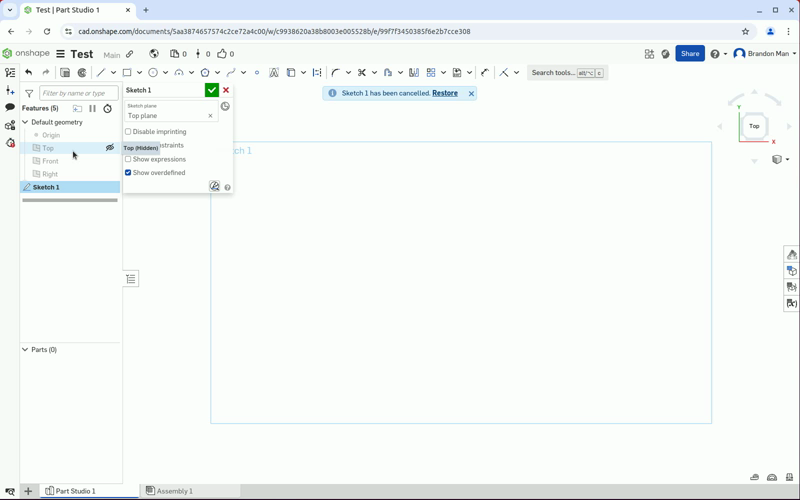
mouse_move(73, 352)
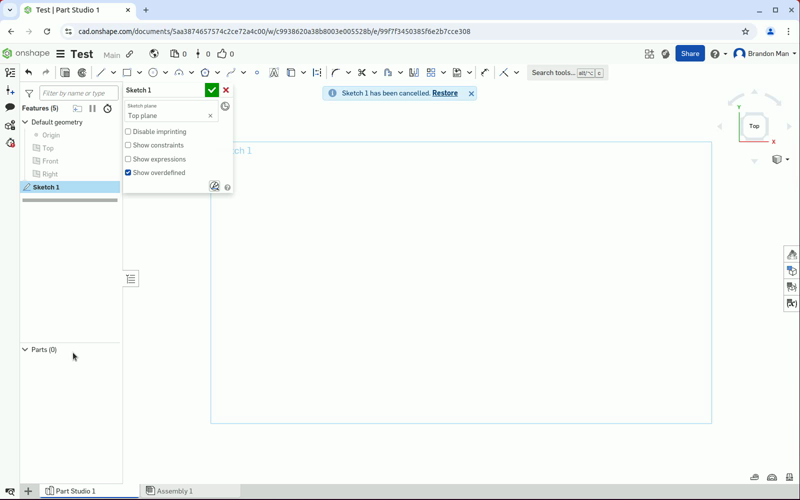
key(y)
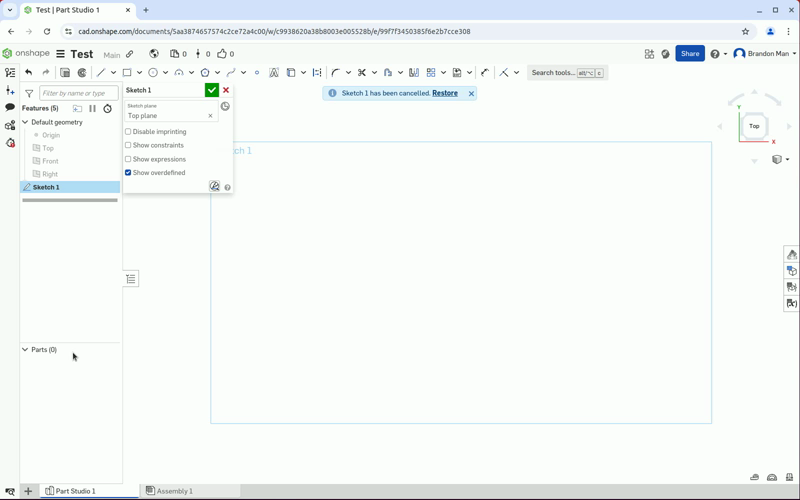
key(l)
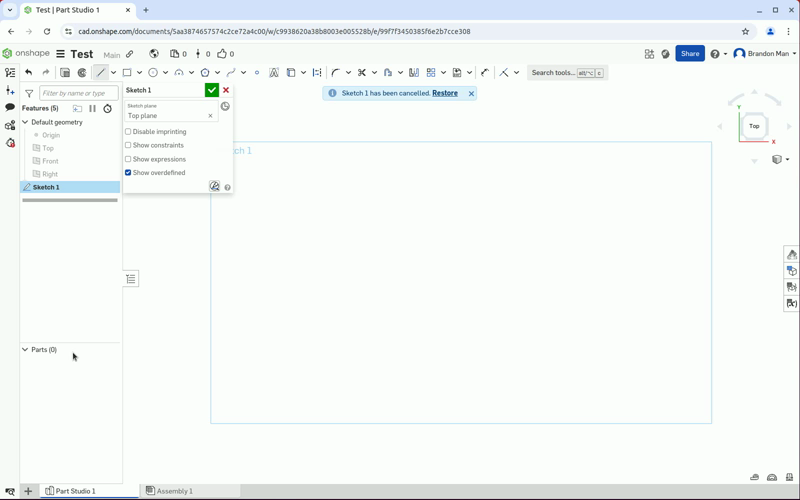
key_down(shift)
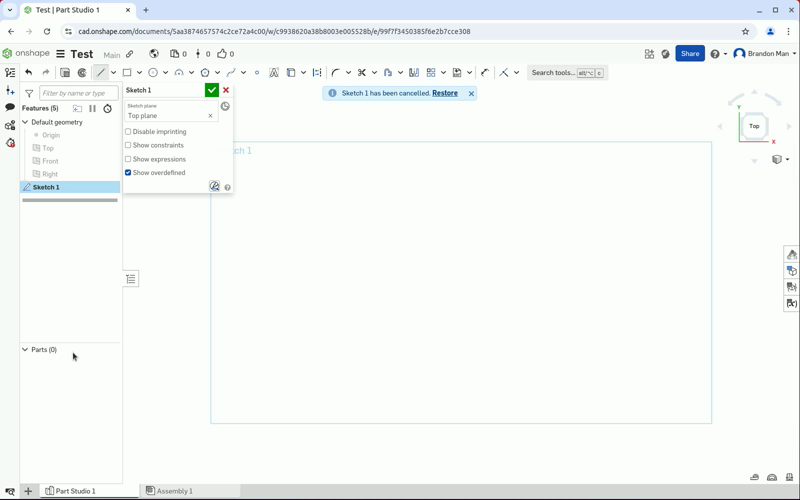
mouse_move(458, 251)
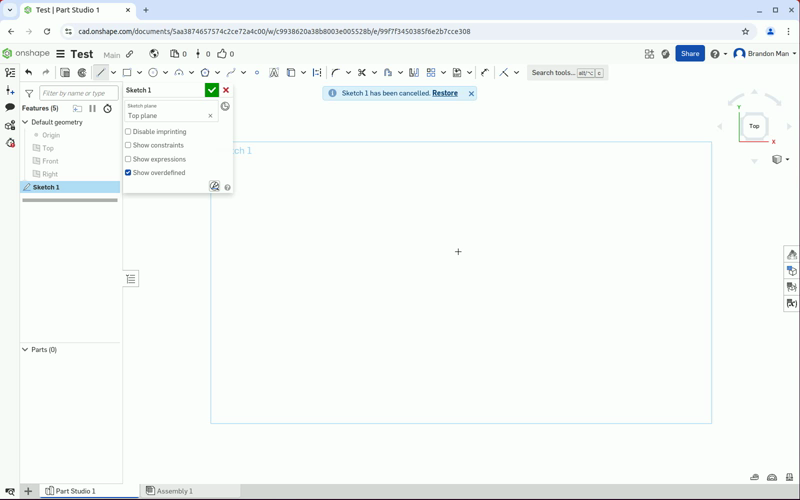
click(458, 251)
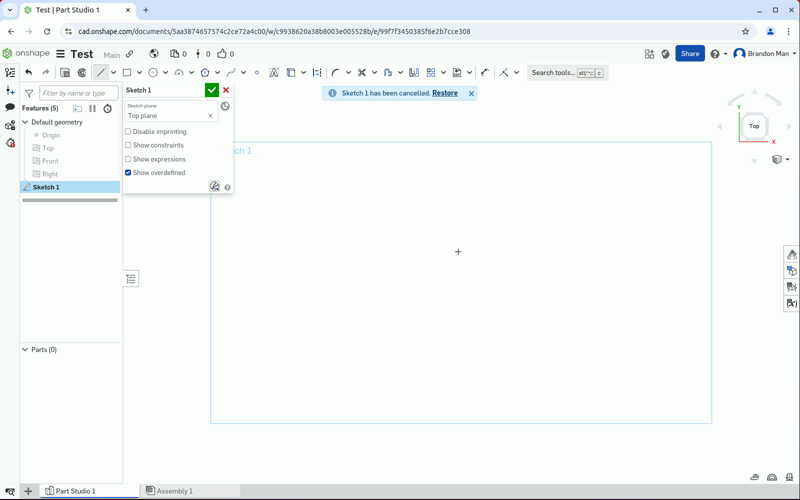
key_up(shift)
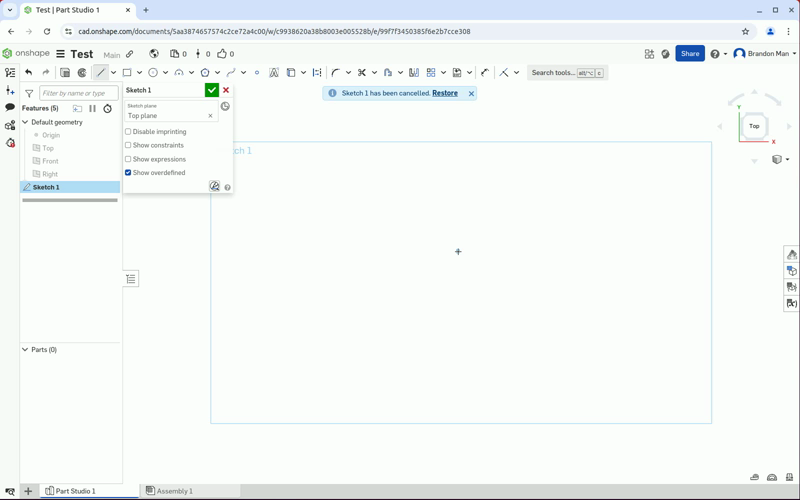
key_down(shift)
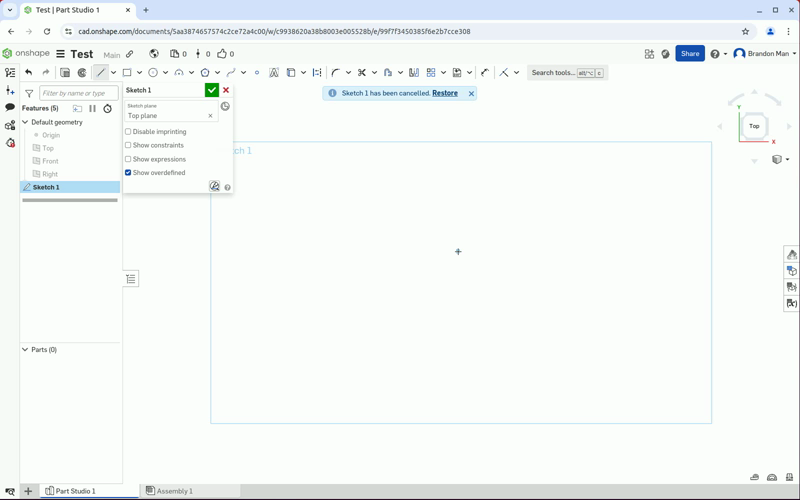
mouse_move(488, 251)
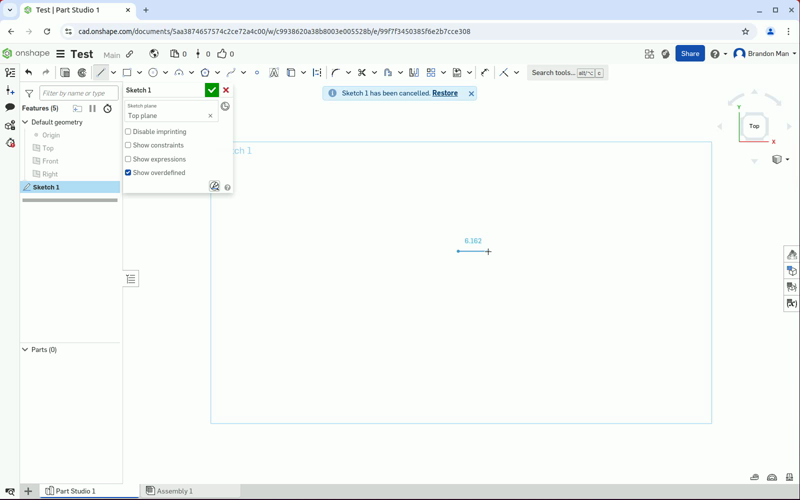
mouse_move(460, 251)
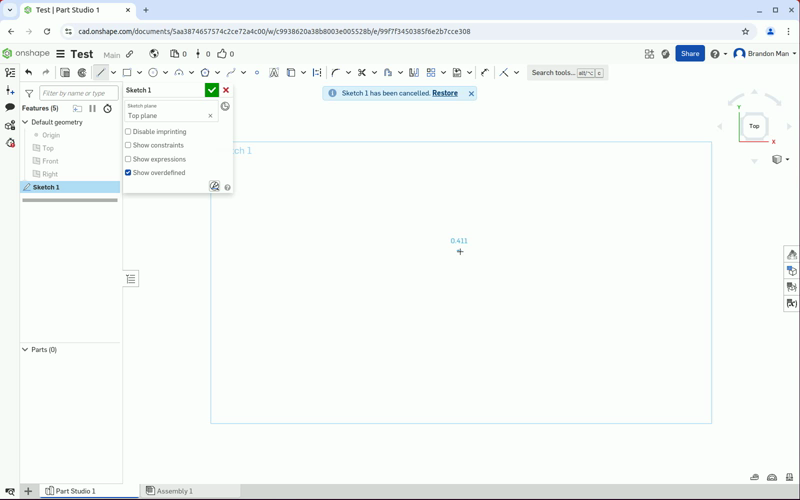
scroll(6)
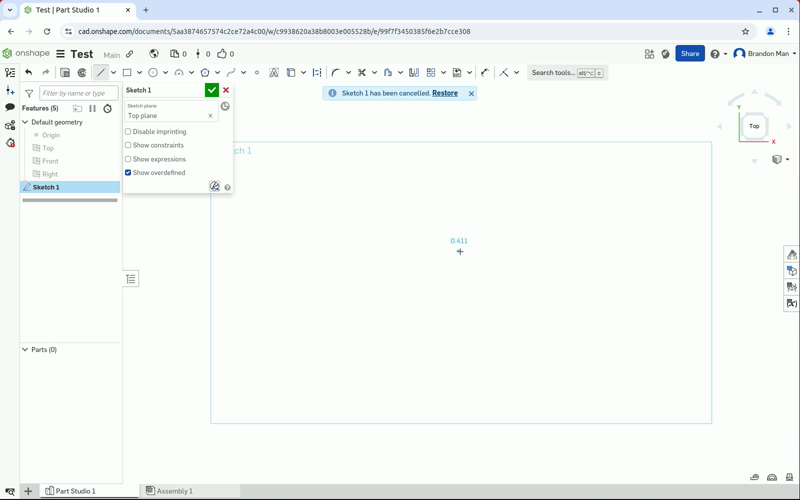
scroll(6)
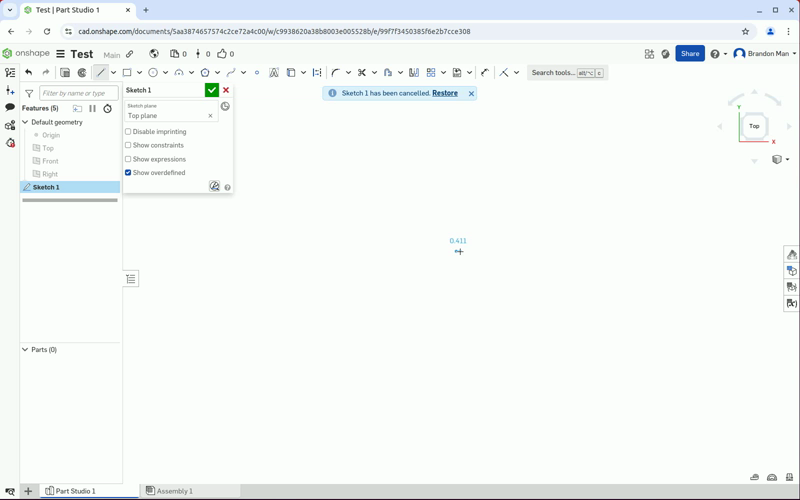
scroll(6)
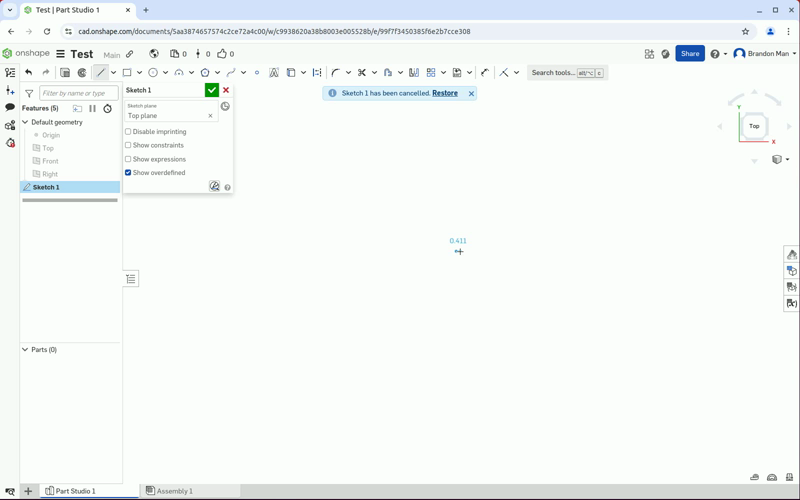
scroll(6)
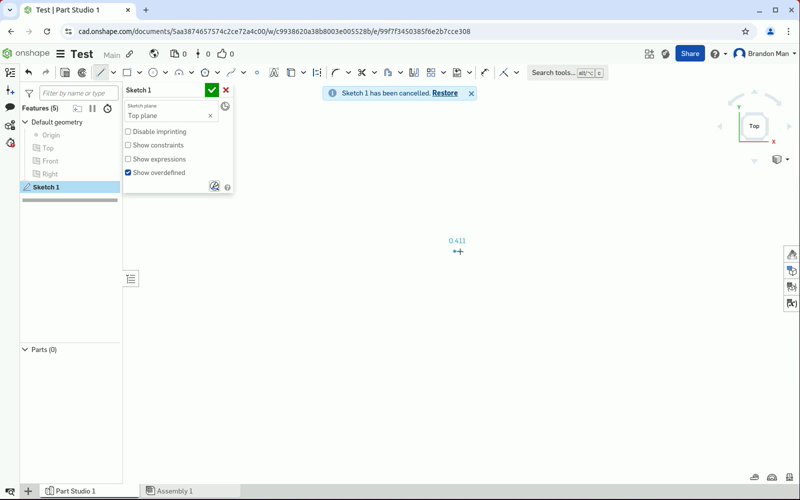
scroll(6)
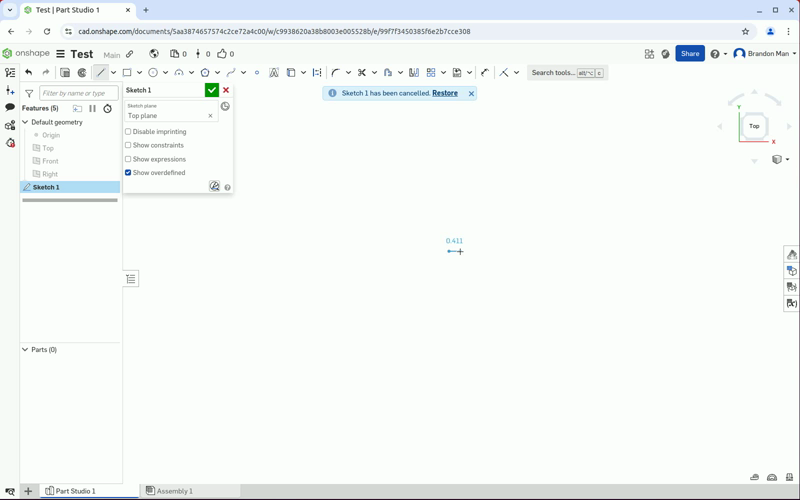
scroll(6)
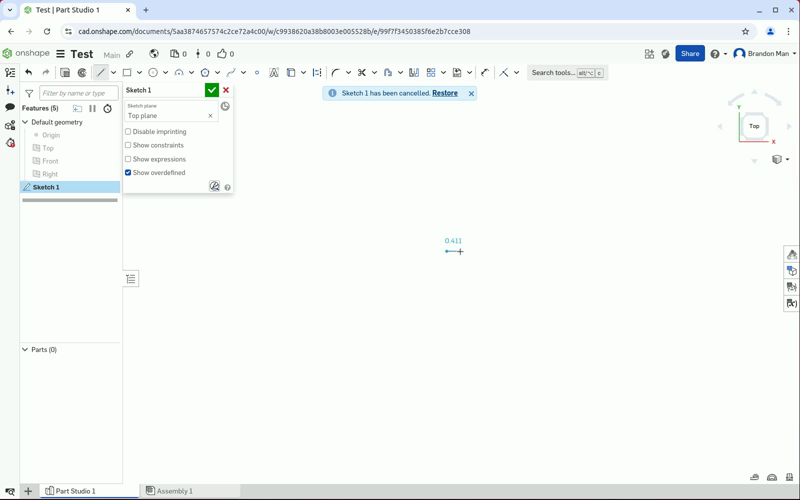
scroll(6)
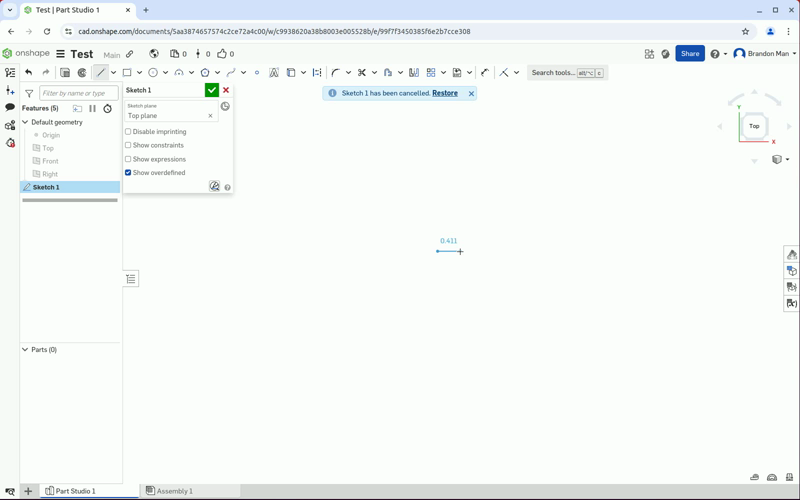
click(460, 251)
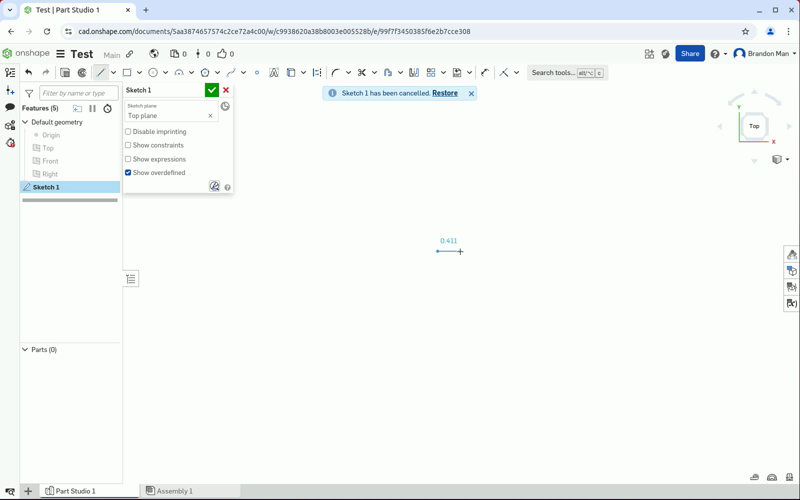
scroll(-6)
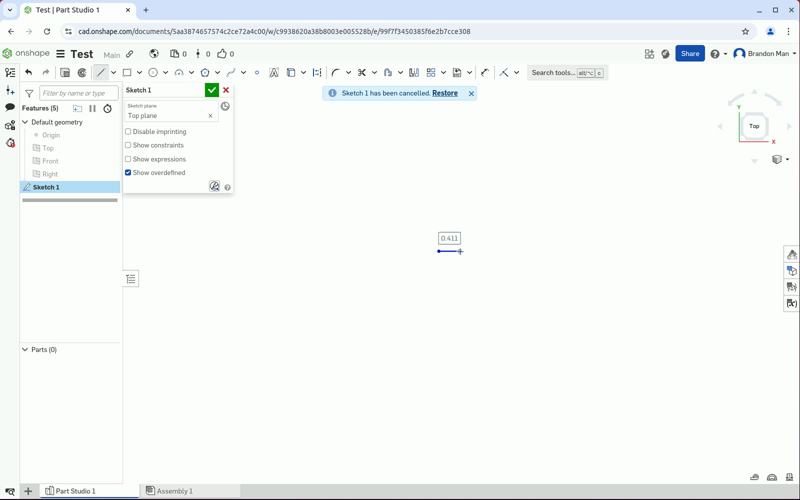
scroll(-6)
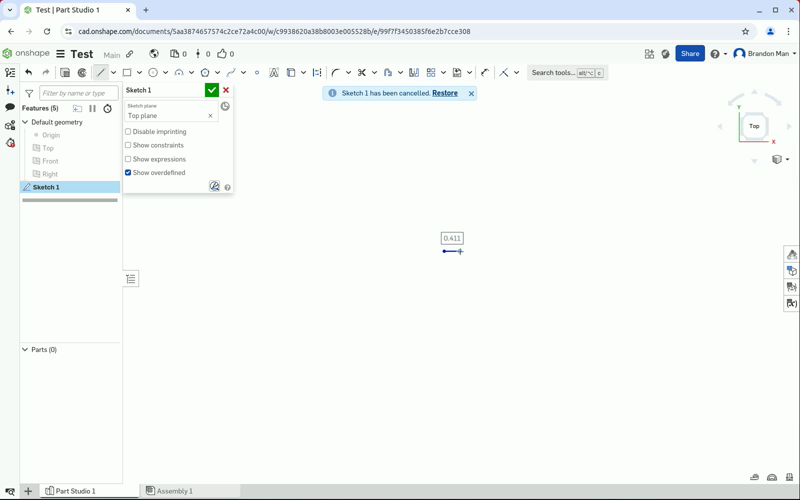
scroll(-6)
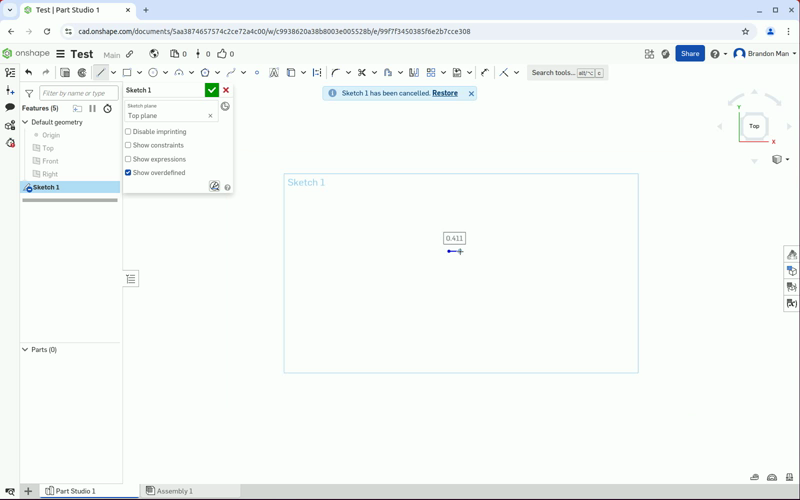
scroll(-6)
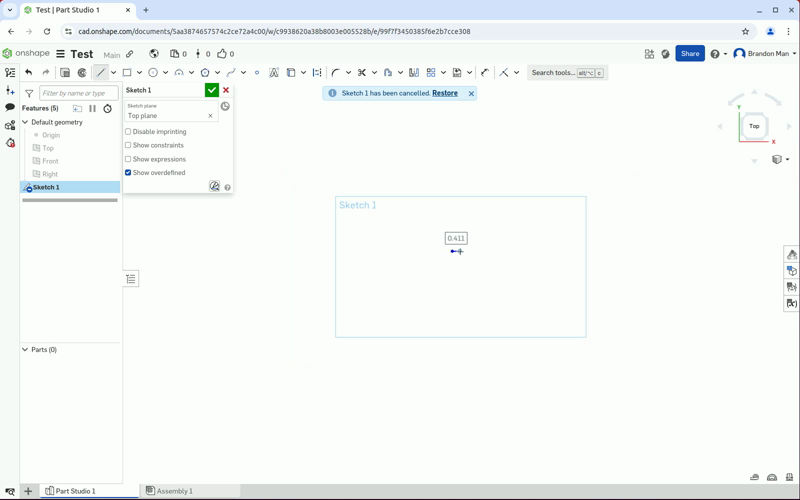
scroll(-6)
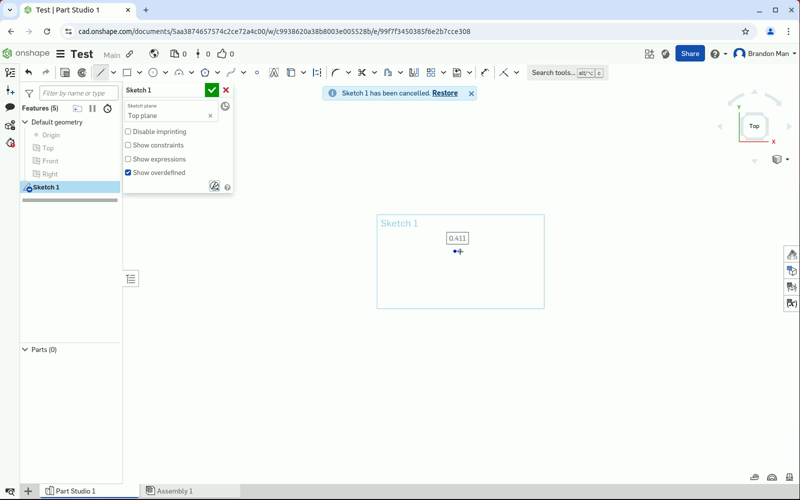
scroll(-6)
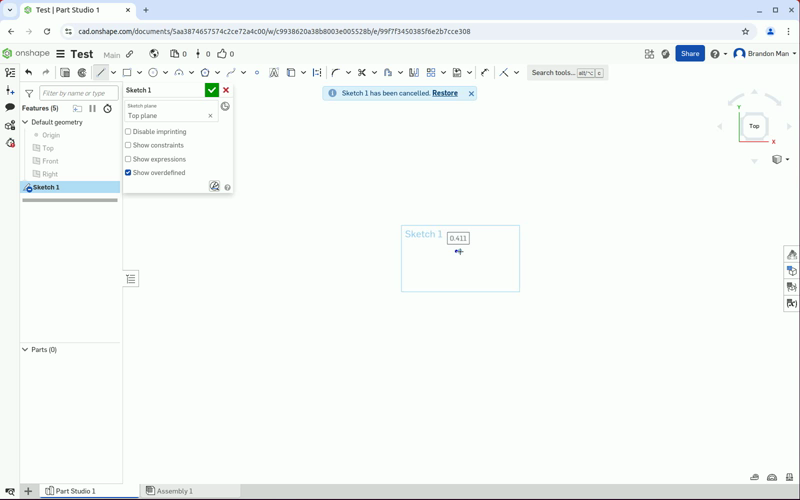
scroll(-6)
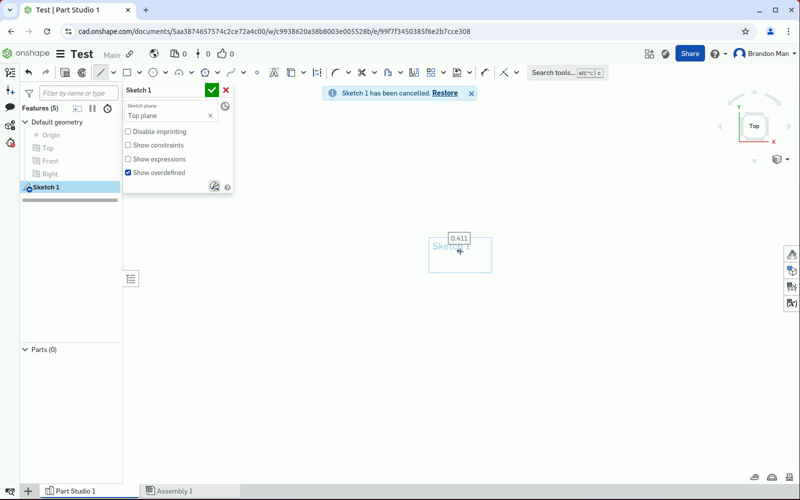
key_up(shift)
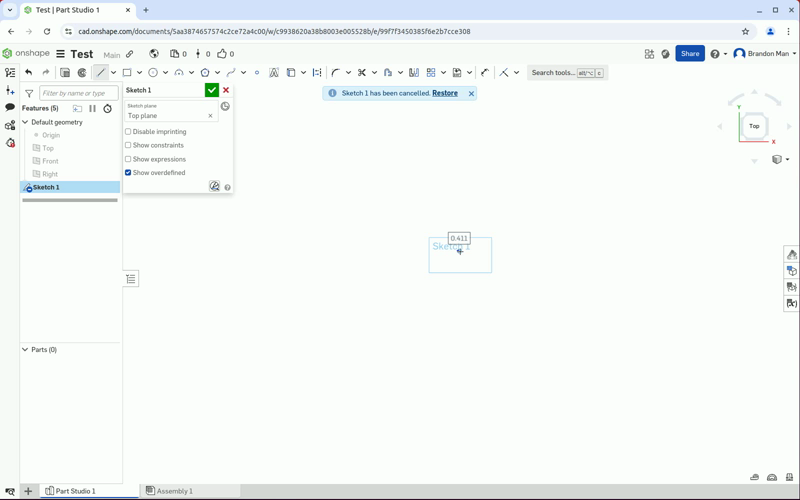
key_down(shift)
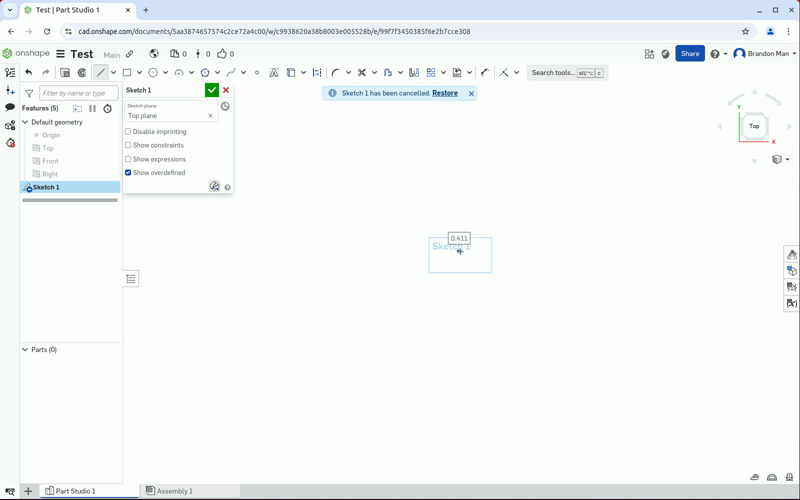
mouse_move(490, 251)
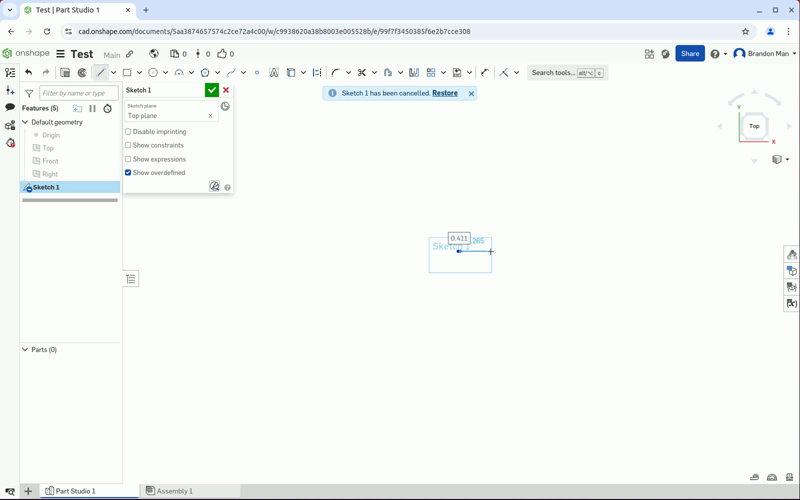
mouse_move(460, 237)
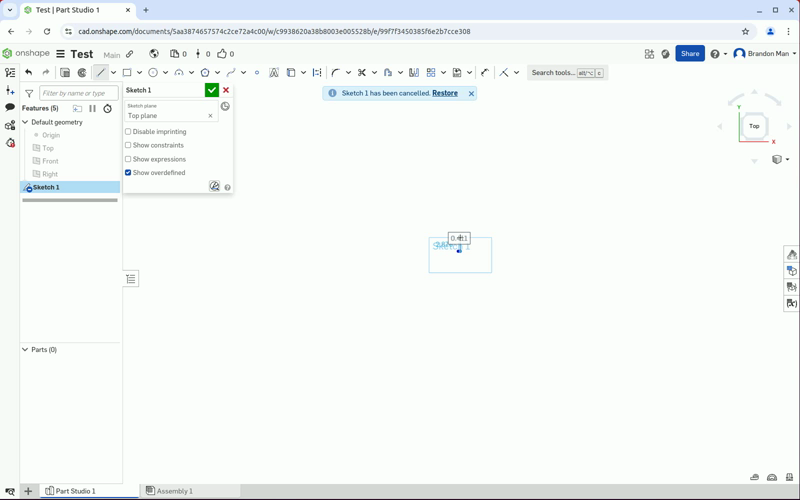
click(460, 237)
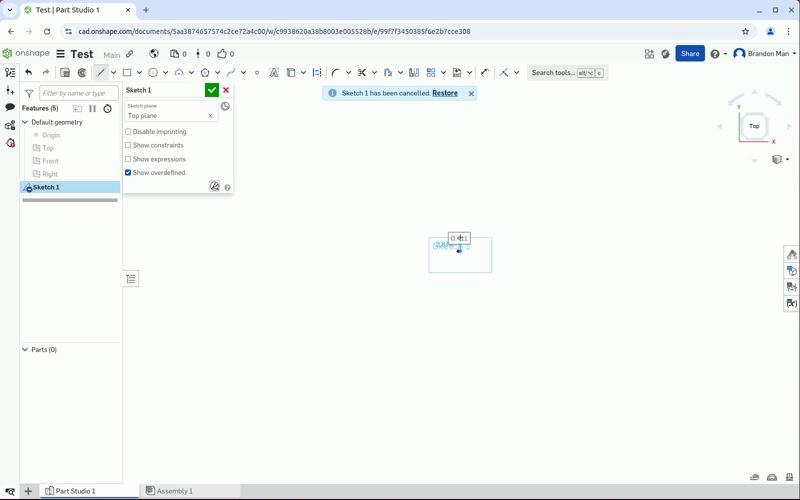
key_up(shift)
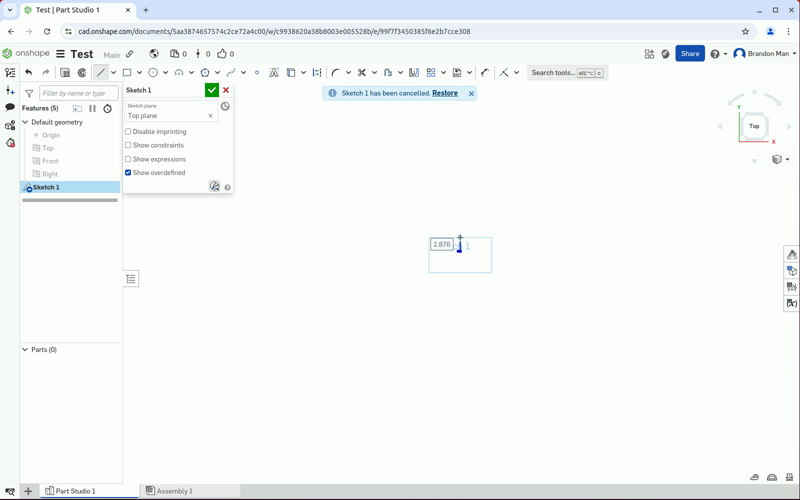
key_down(shift)
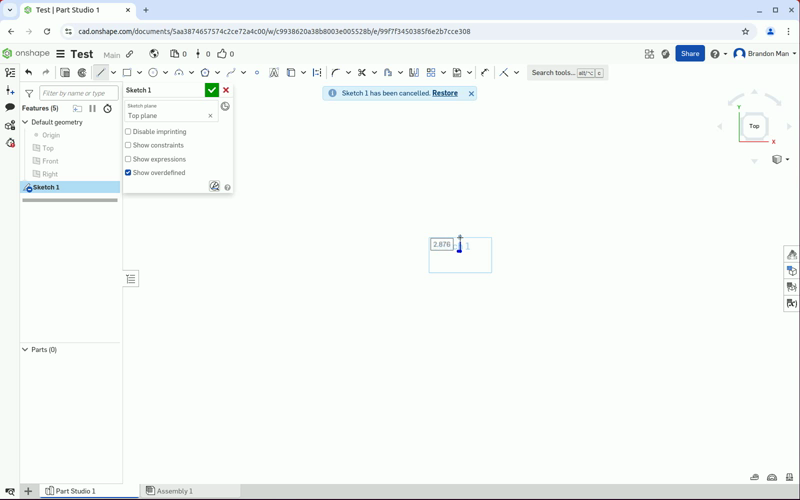
mouse_move(490, 237)
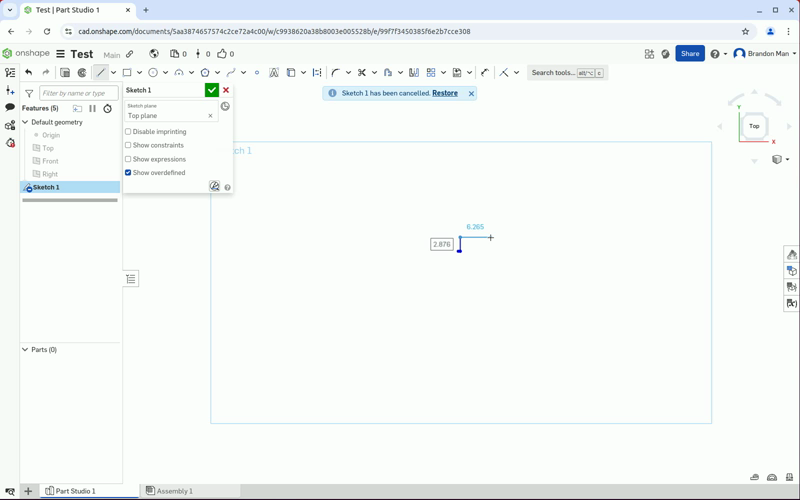
mouse_move(458, 237)
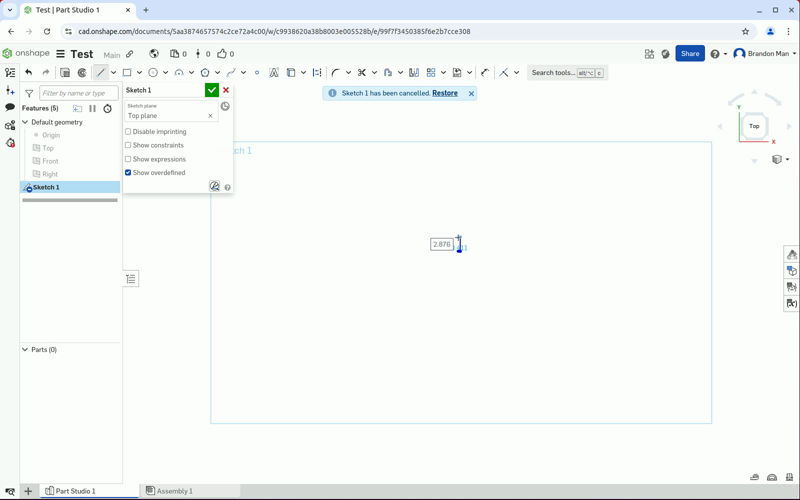
scroll(6)
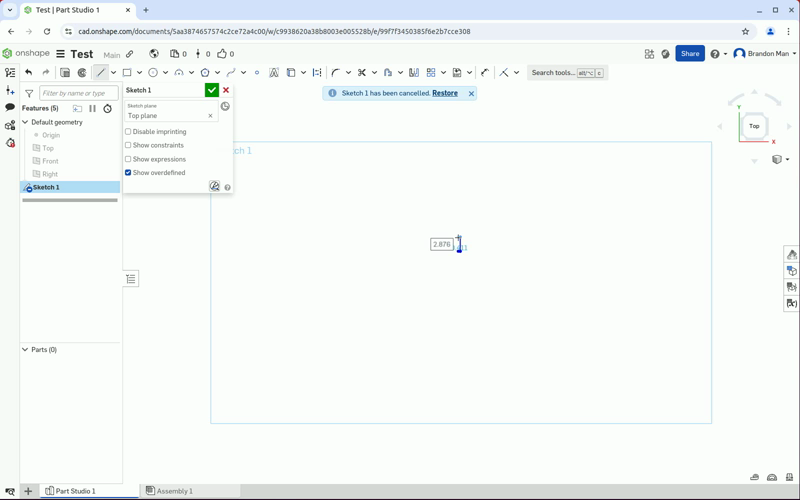
scroll(6)
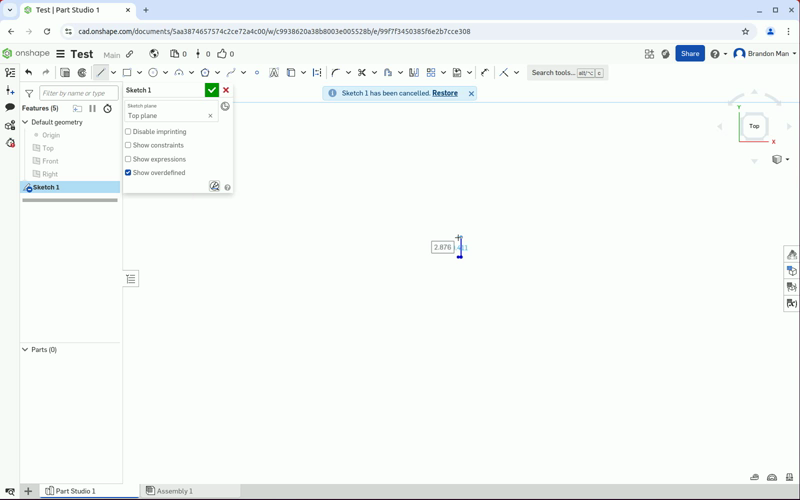
scroll(6)
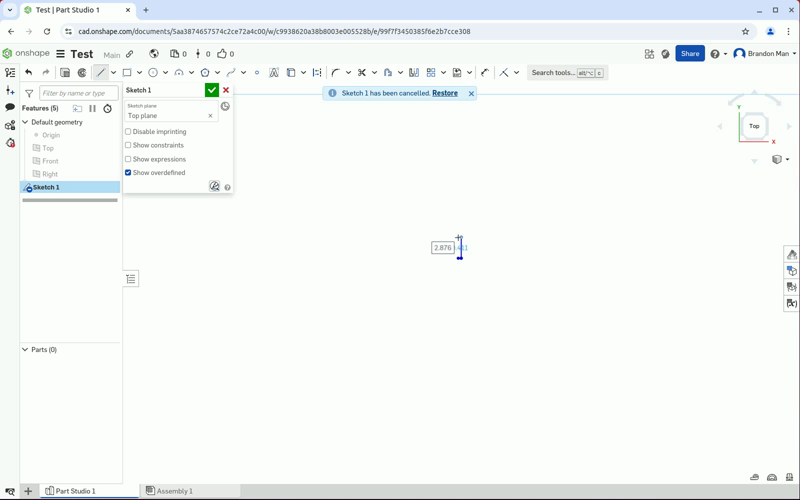
scroll(6)
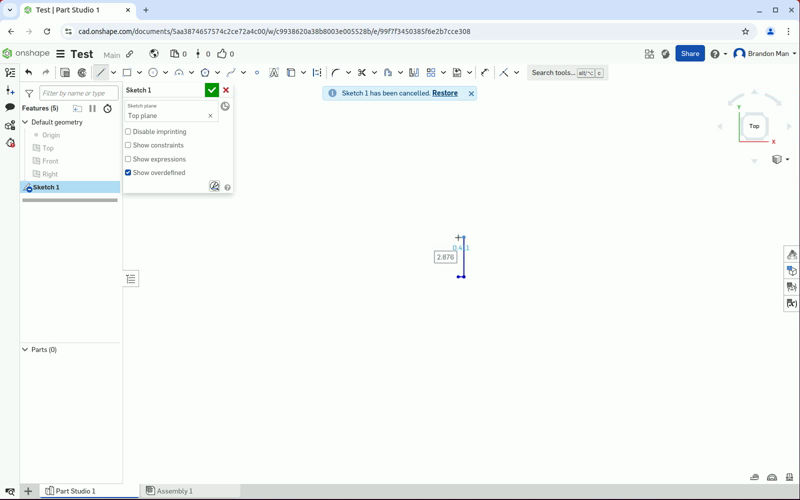
scroll(6)
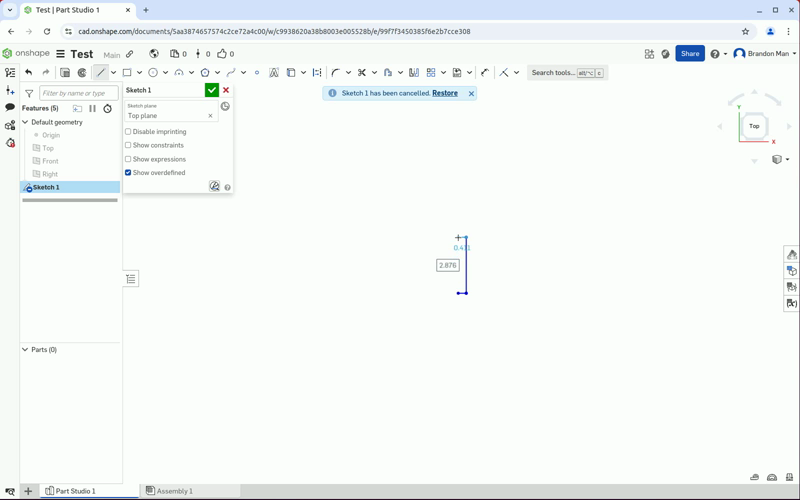
scroll(6)
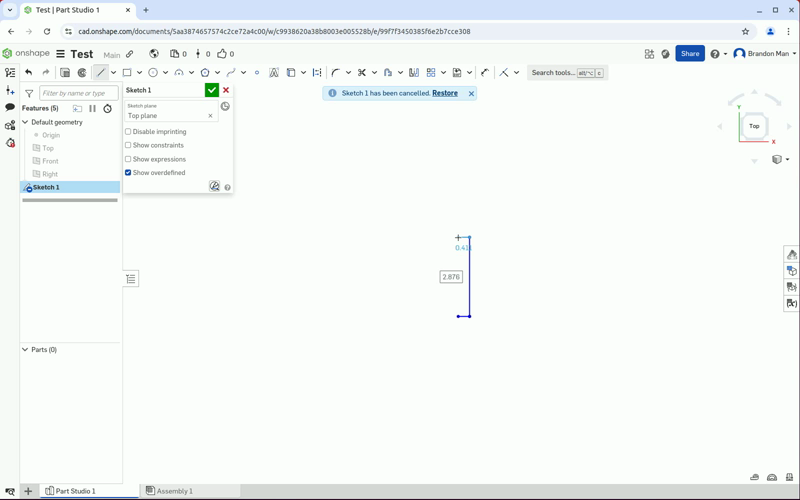
scroll(6)
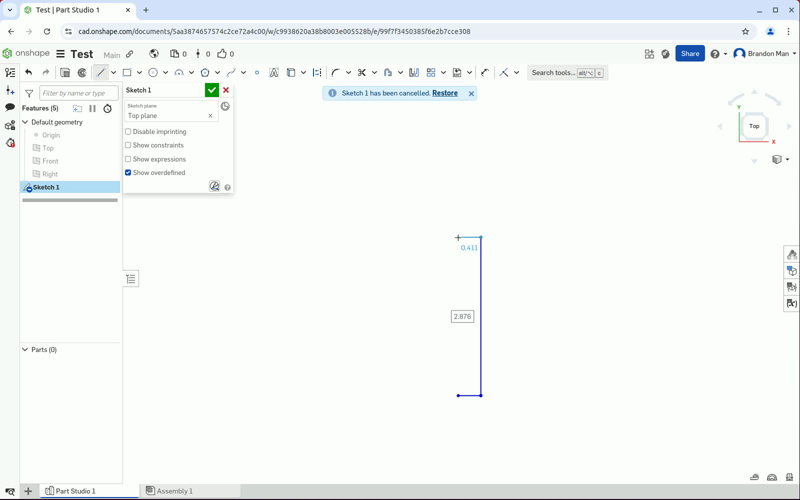
click(458, 237)
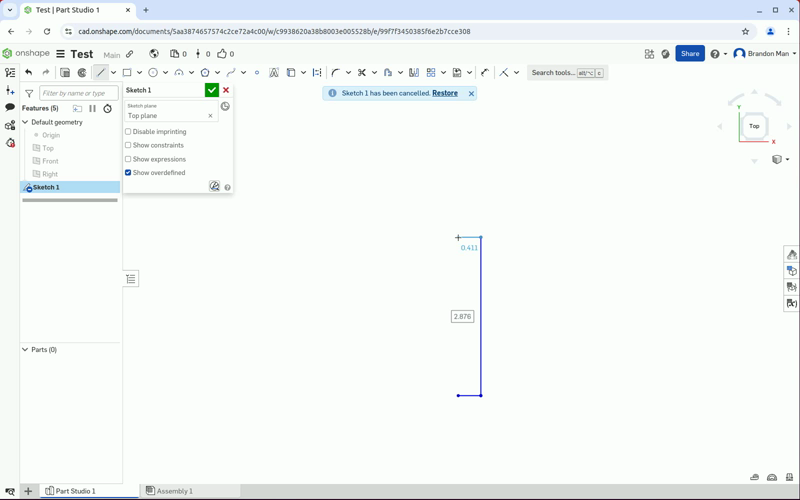
scroll(-6)
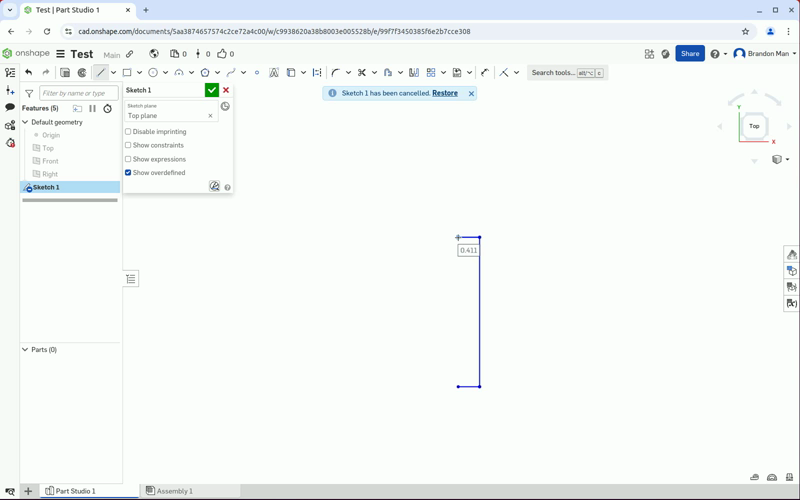
scroll(-6)
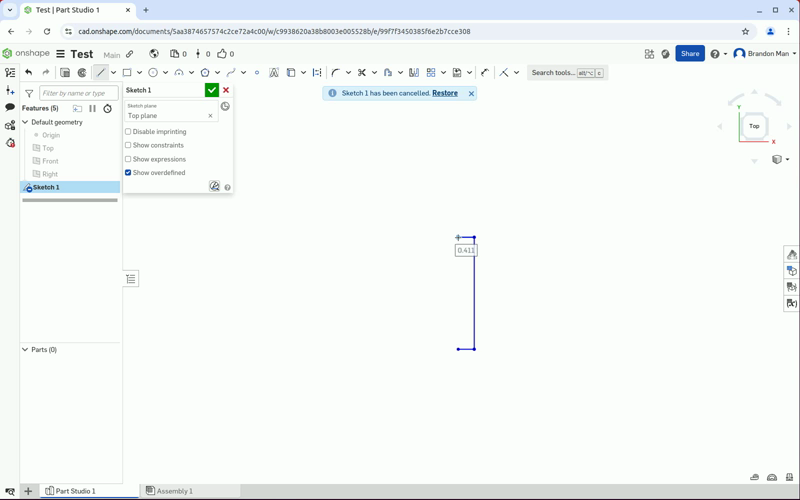
scroll(-6)
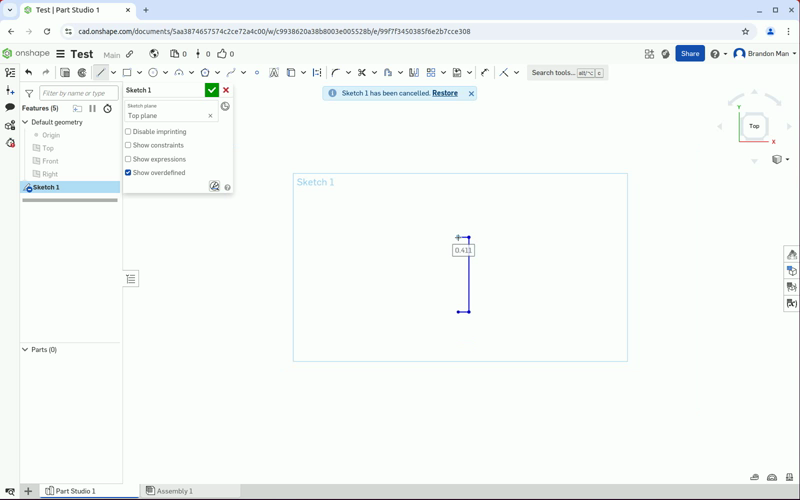
scroll(-6)
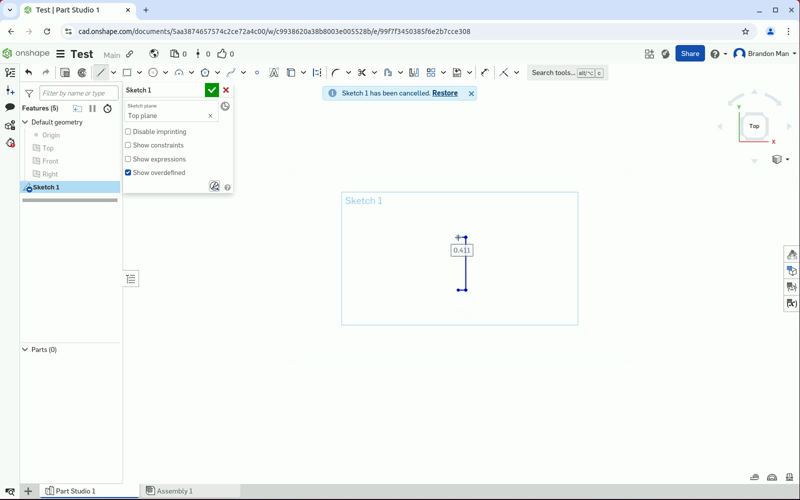
scroll(-6)
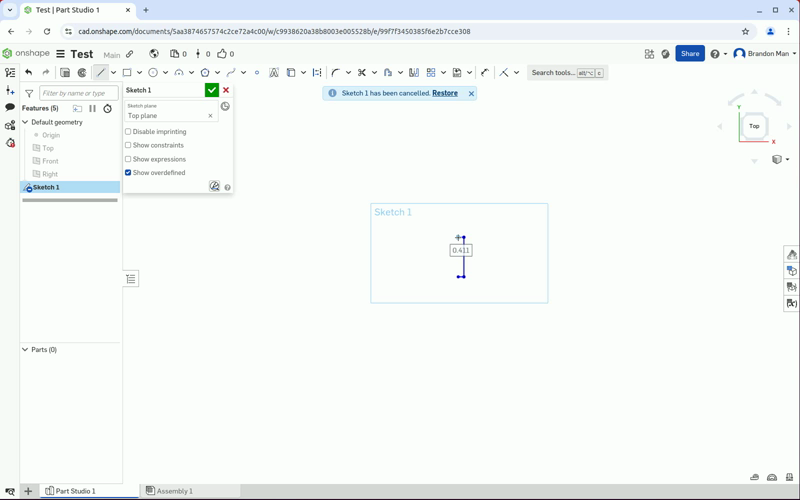
scroll(-6)
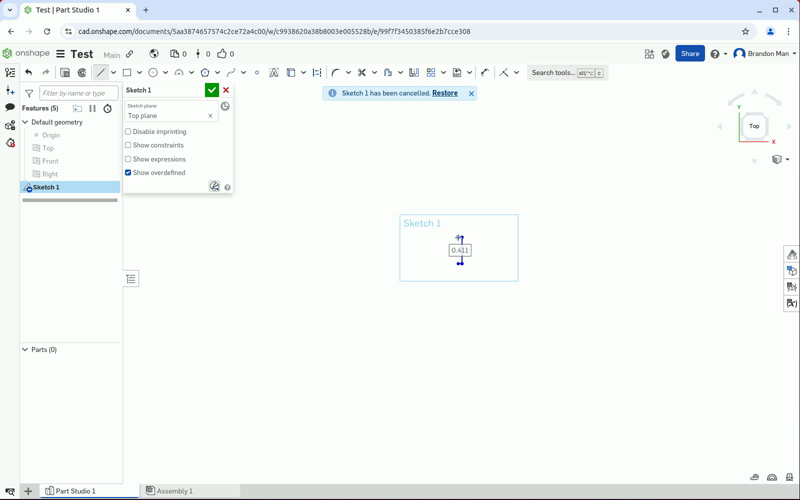
scroll(-6)
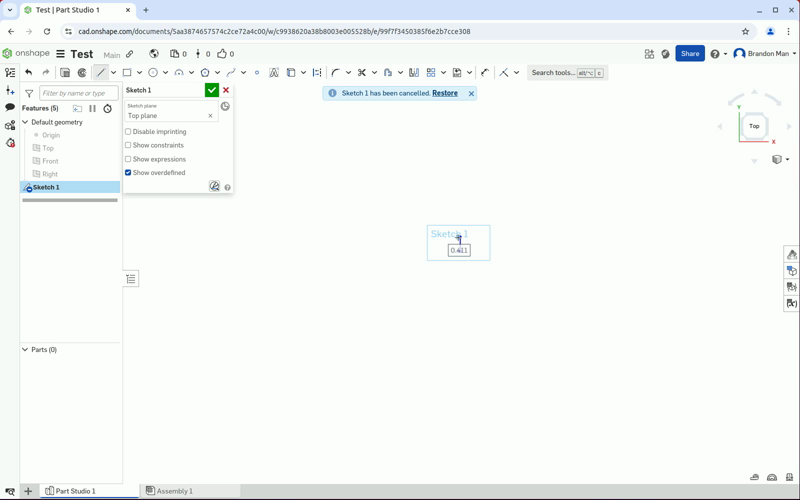
key_up(shift)
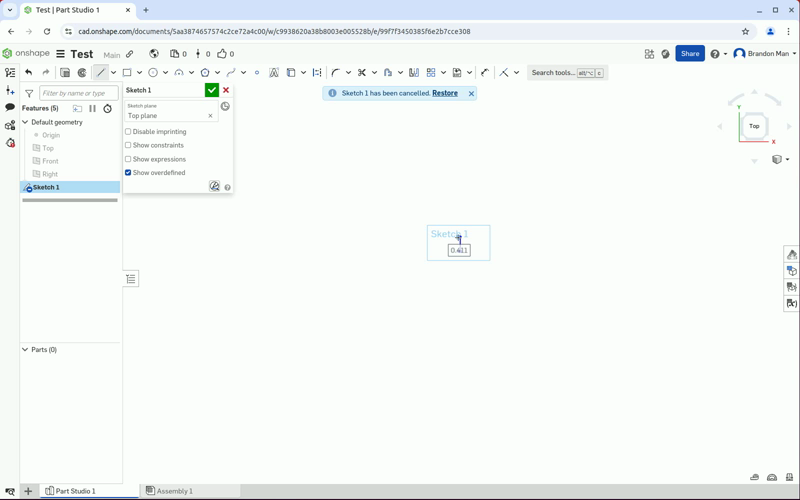
mouse_move(488, 237)
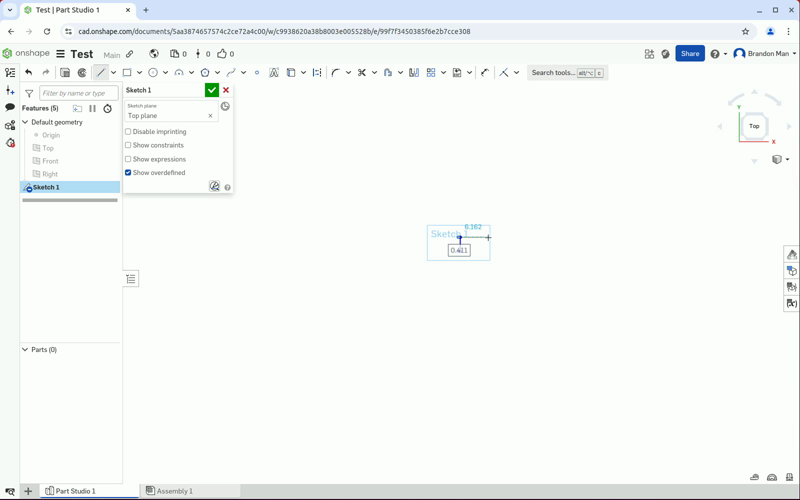
key_down(shift)
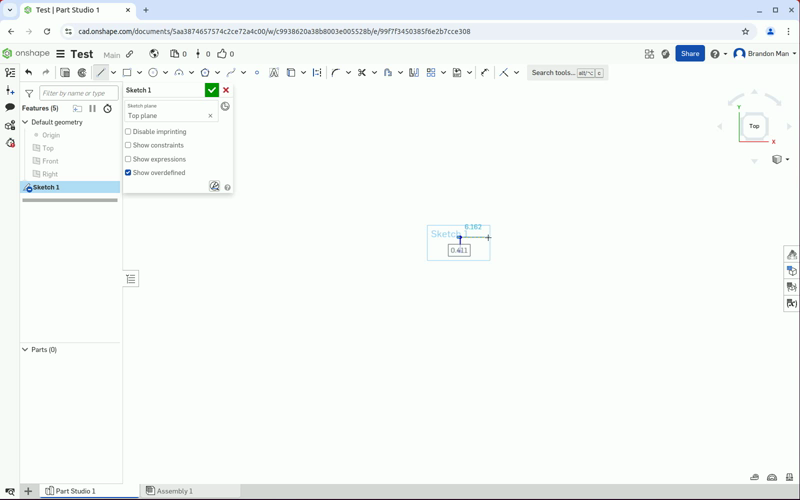
mouse_move(458, 251)
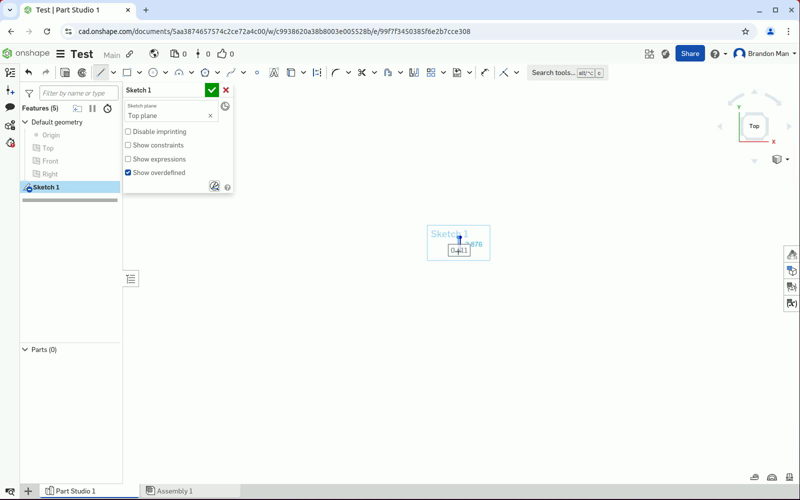
scroll(6)
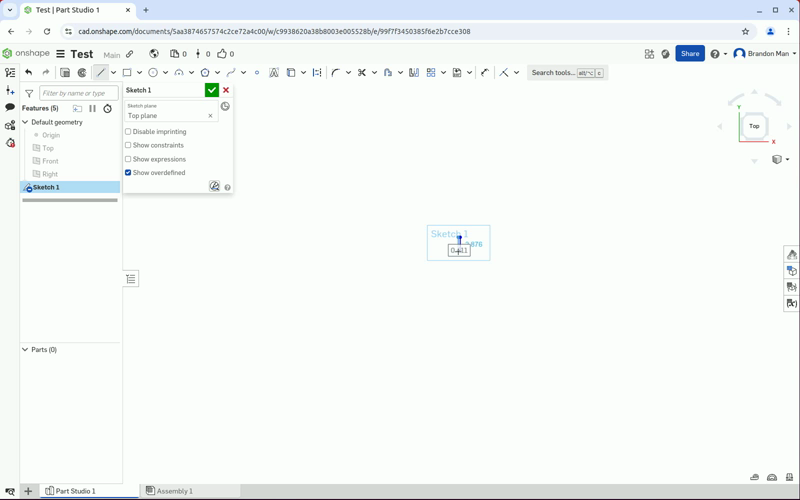
scroll(6)
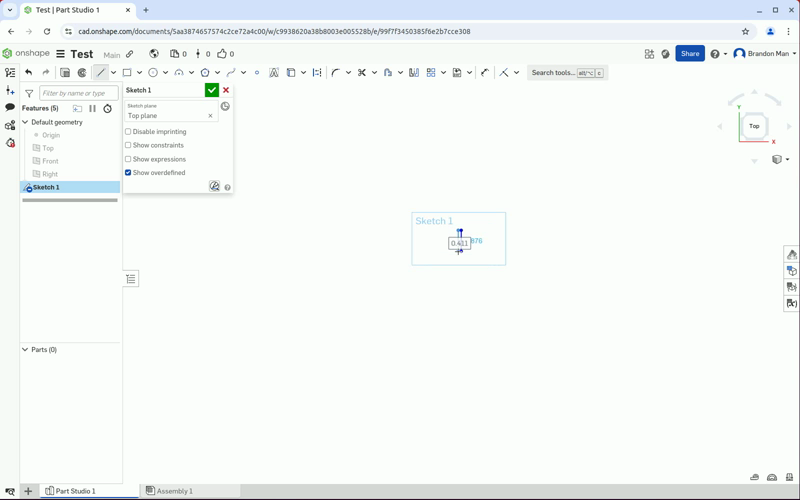
scroll(6)
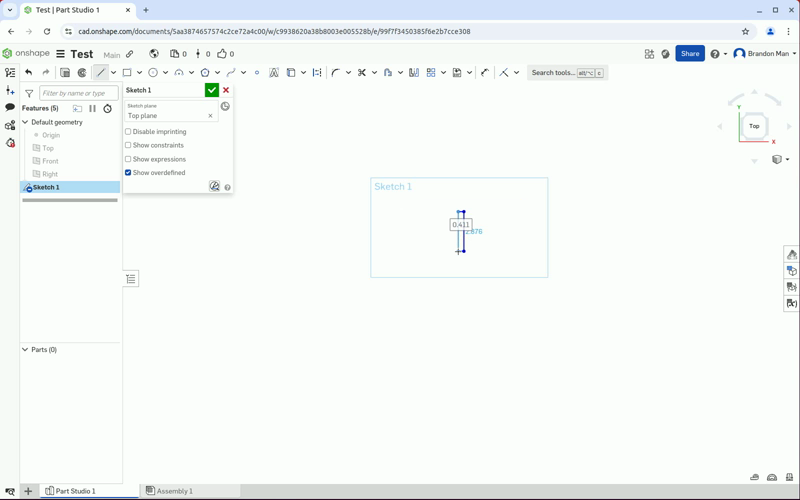
scroll(6)
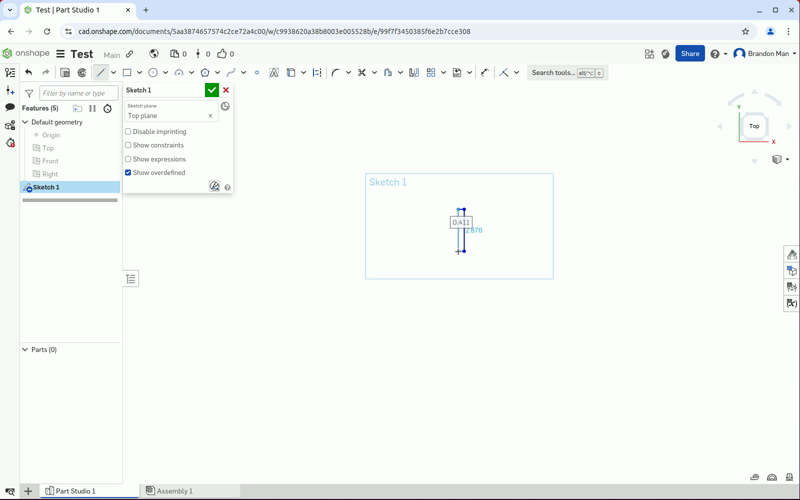
scroll(6)
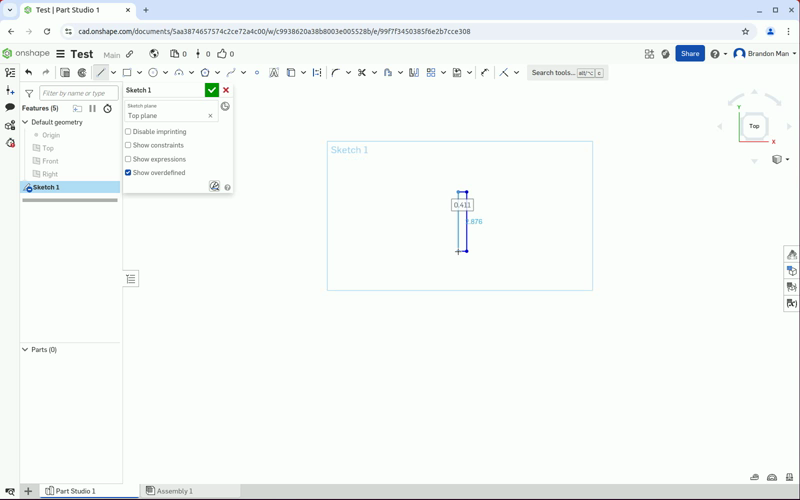
scroll(6)
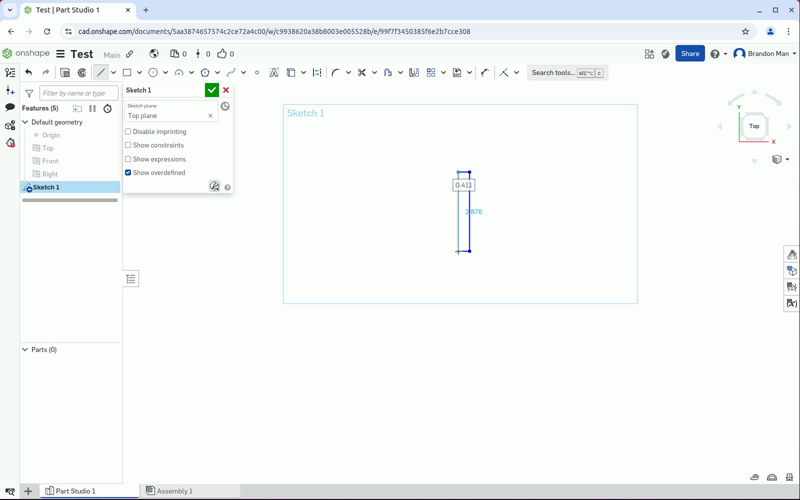
scroll(6)
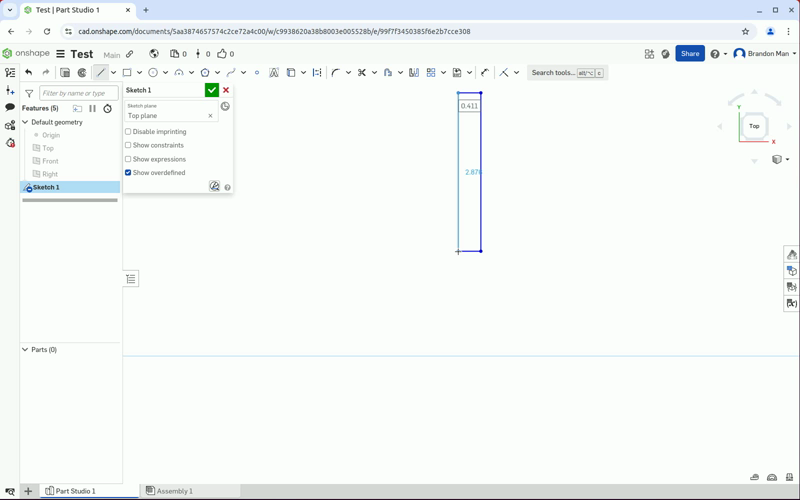
key_up(shift)
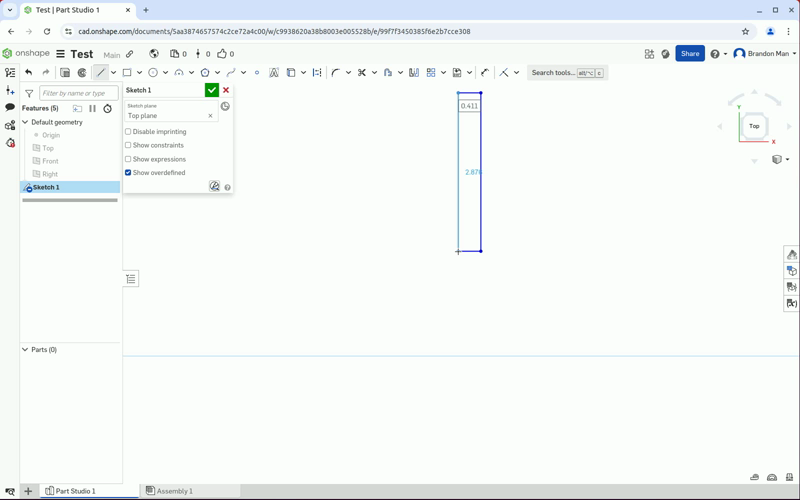
click(458, 251)
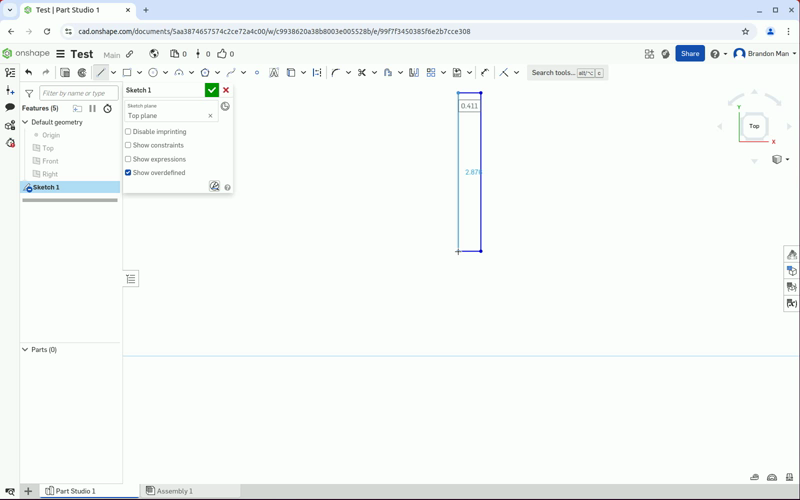
scroll(-6)
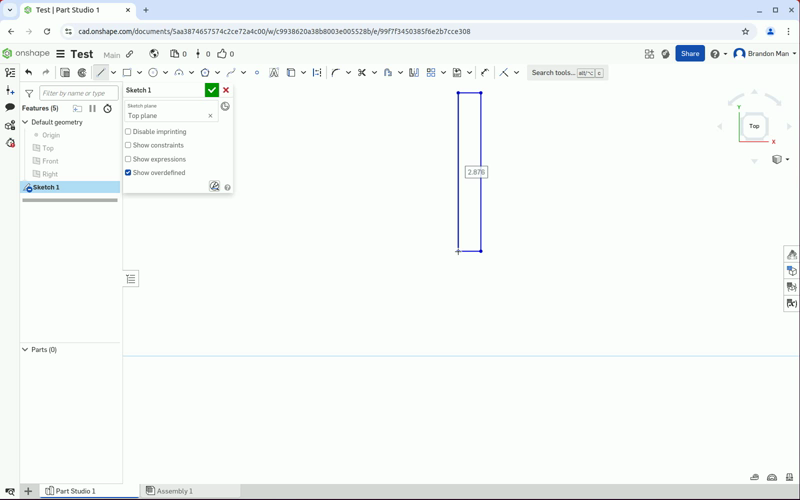
scroll(-6)
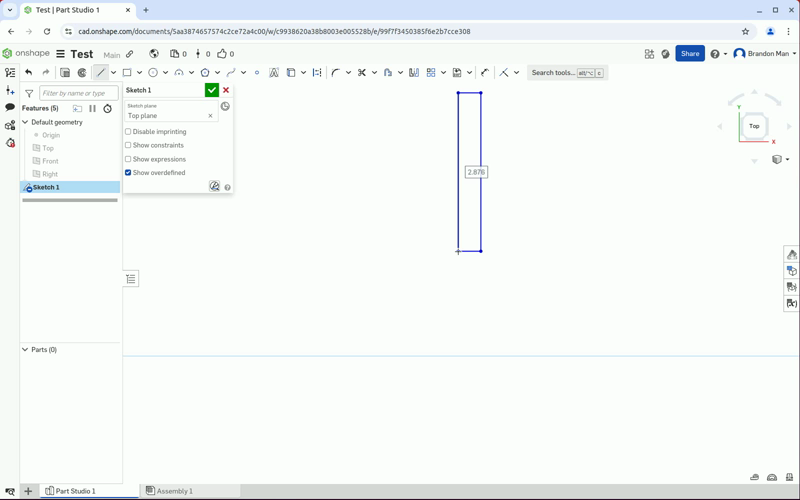
scroll(-6)
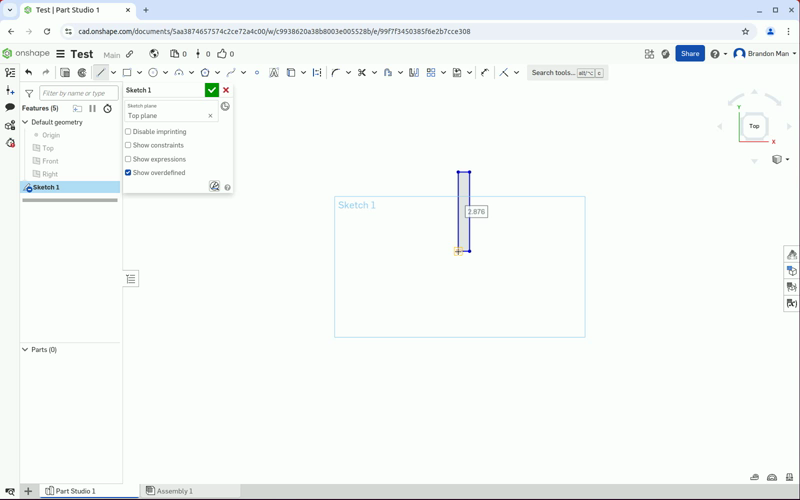
scroll(-6)
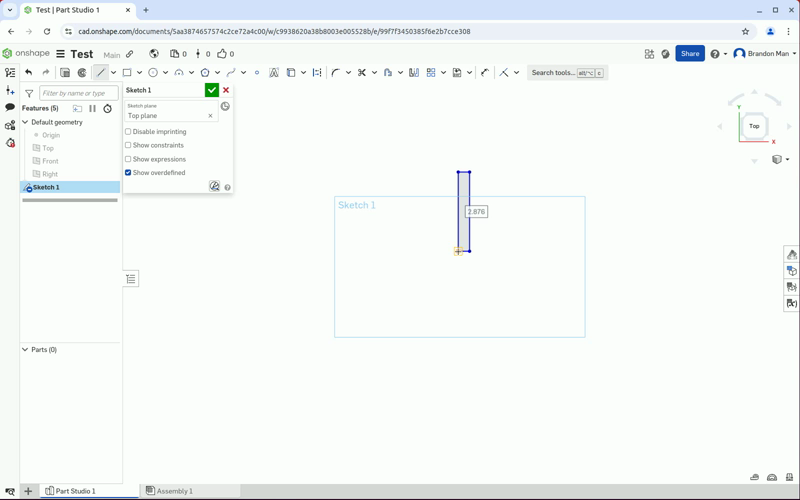
scroll(-6)
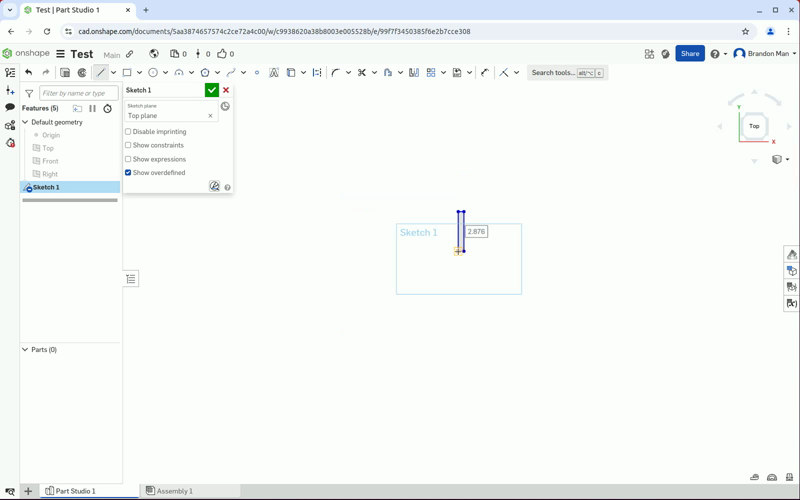
scroll(-6)
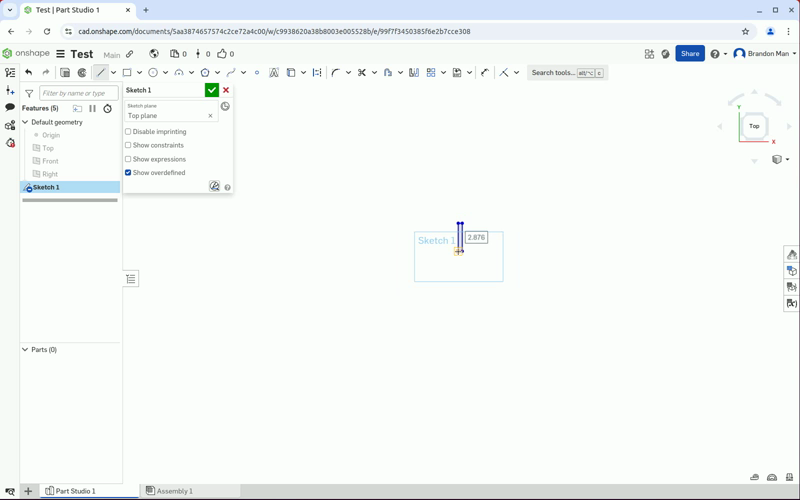
scroll(-6)
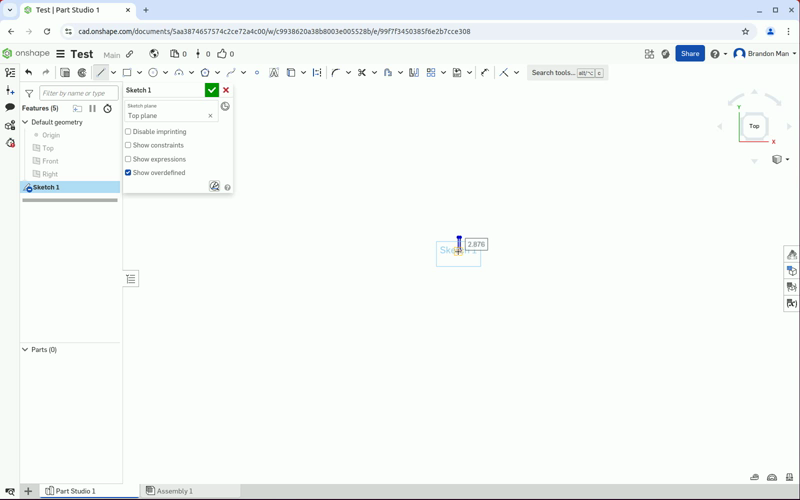
key(esc)
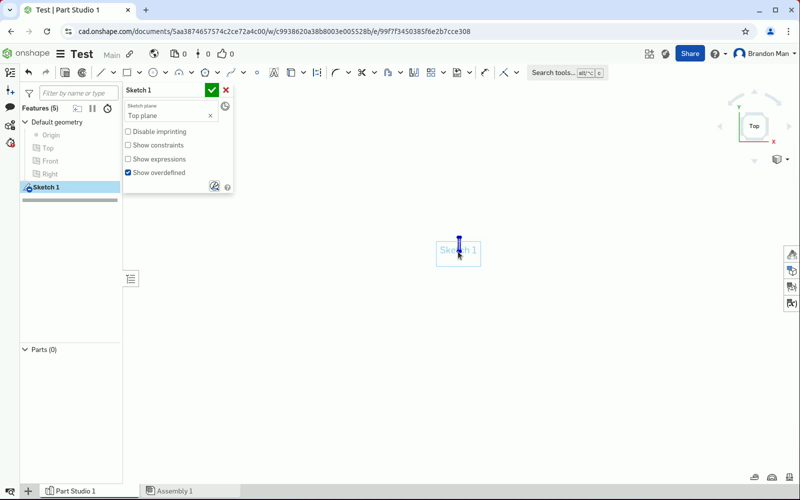
mouse_move(459, 242)
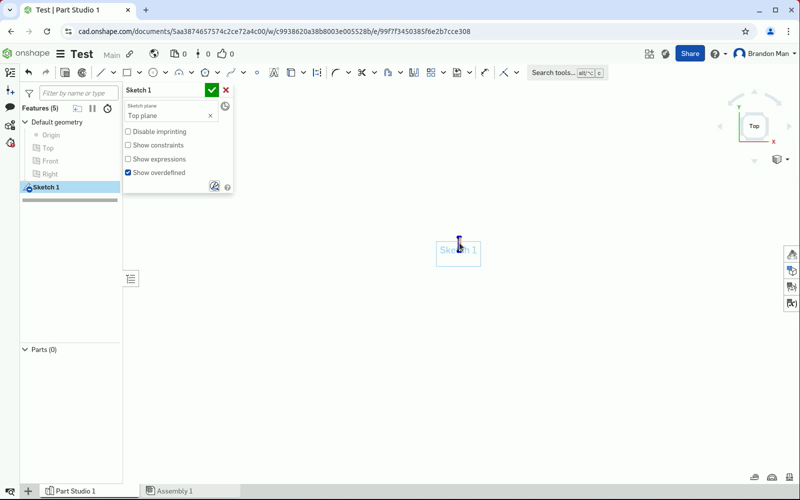
scroll(6)
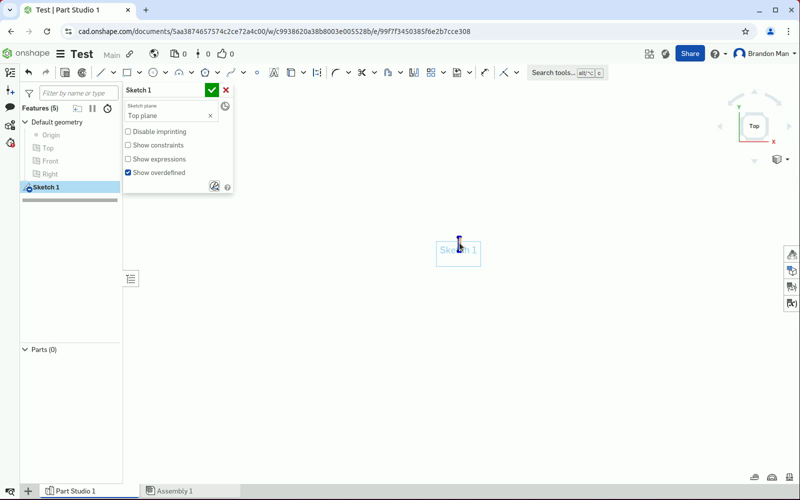
scroll(6)
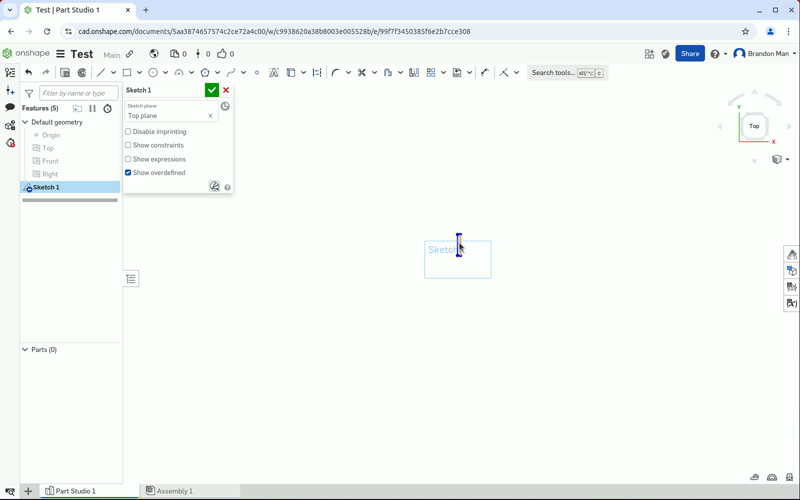
scroll(6)
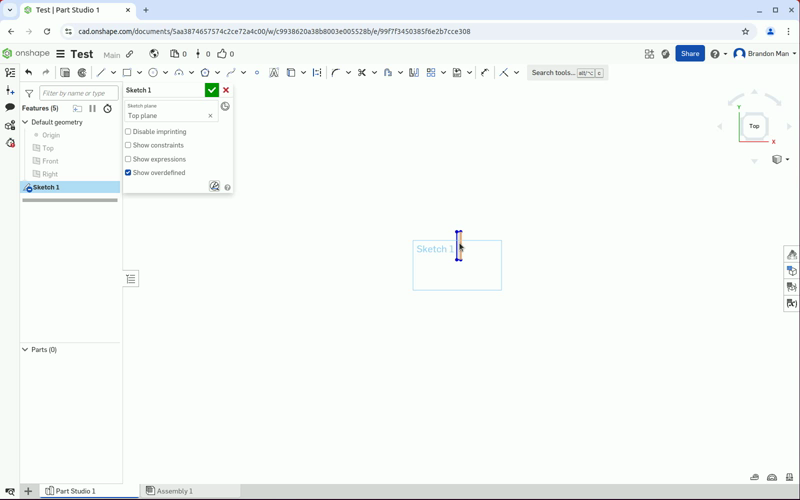
scroll(6)
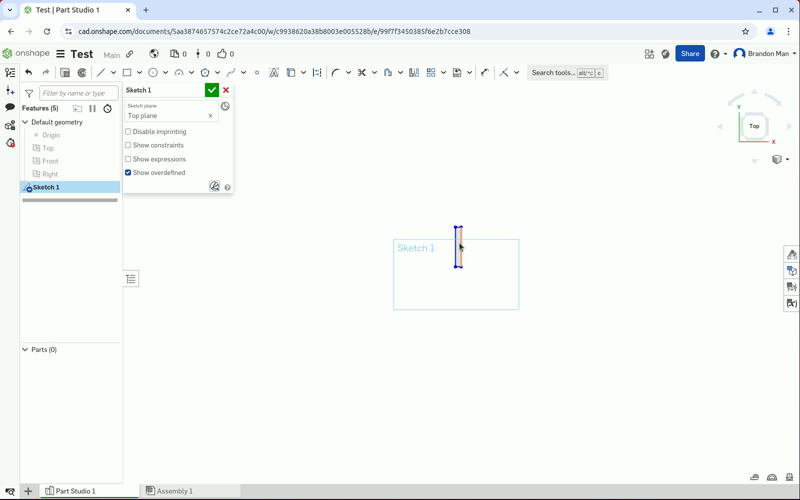
scroll(6)
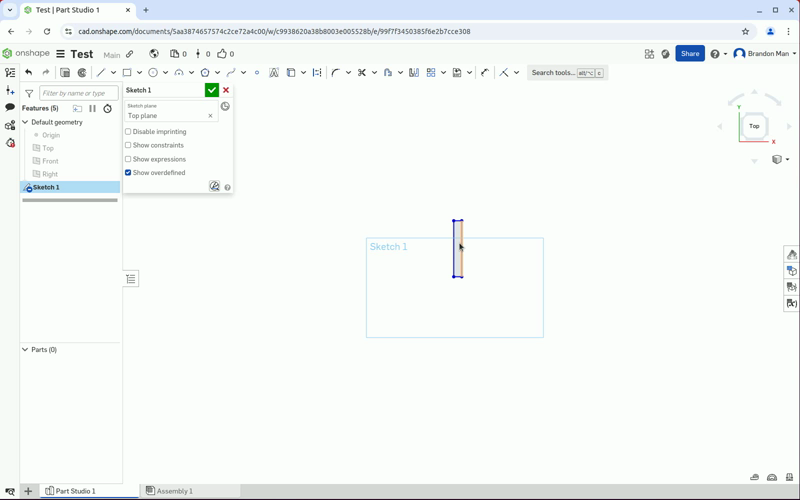
scroll(6)
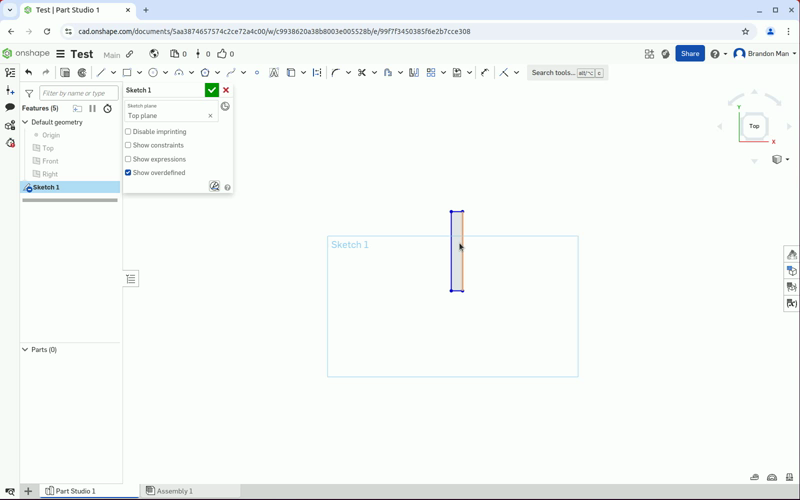
scroll(6)
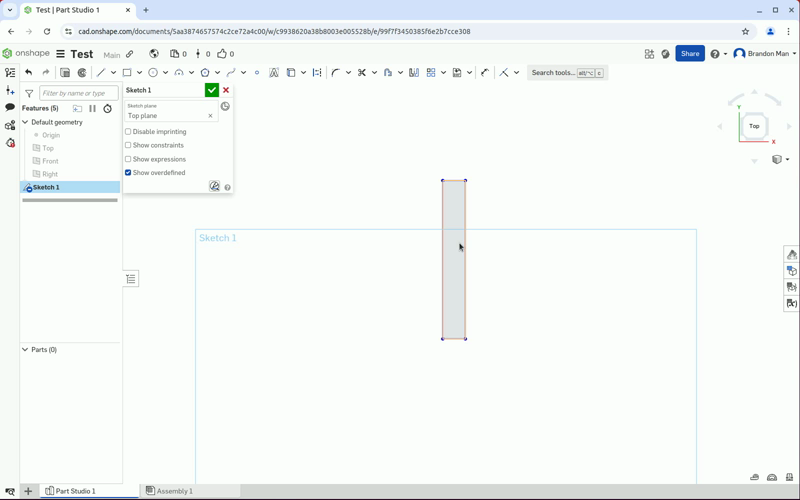
click(459, 242)
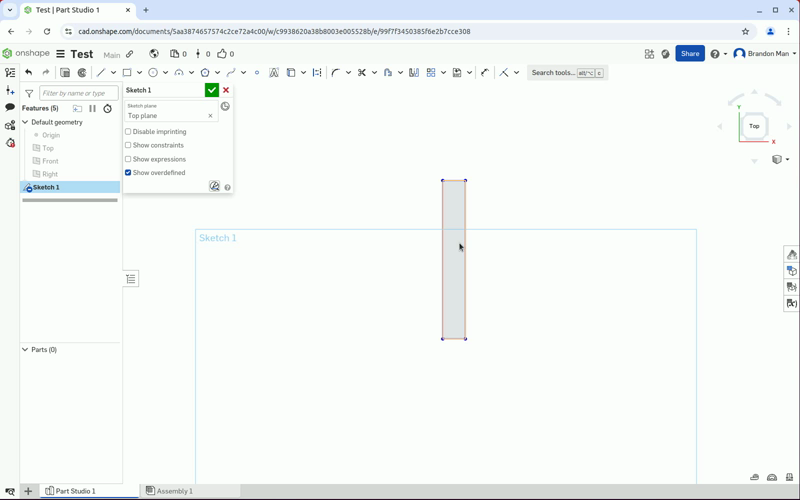
scroll(-6)
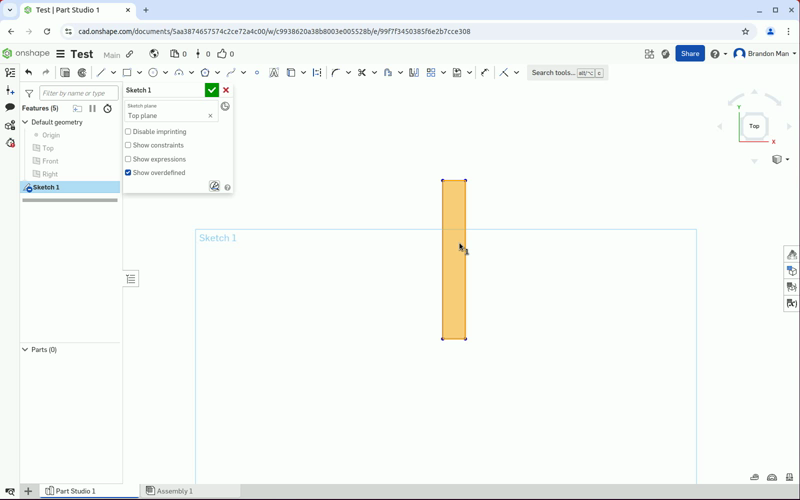
scroll(-6)
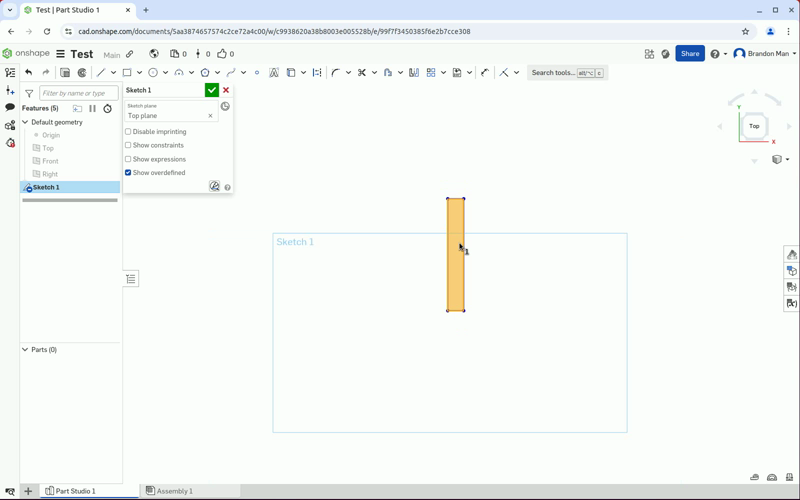
scroll(-6)
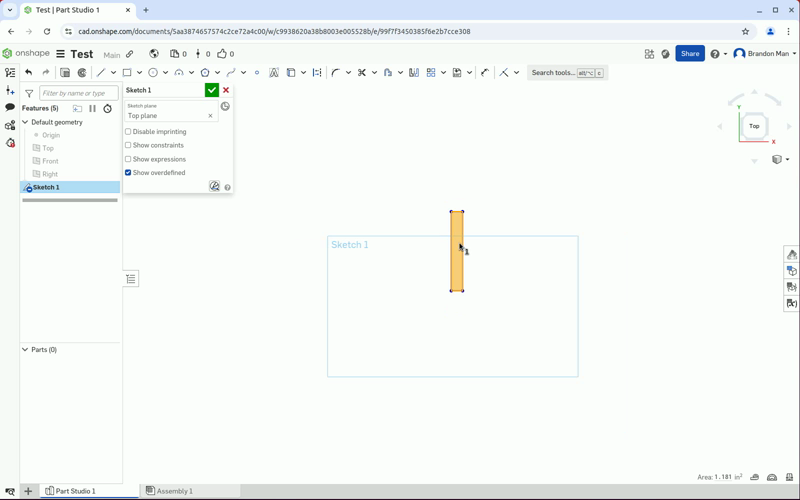
scroll(-6)
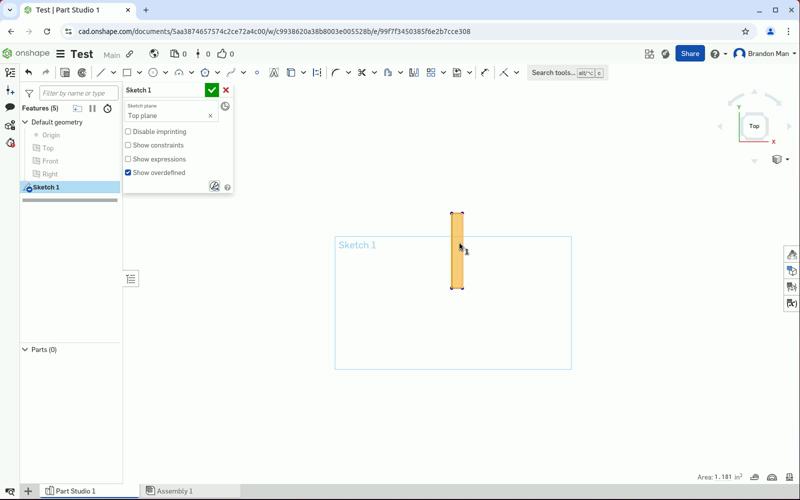
scroll(-6)
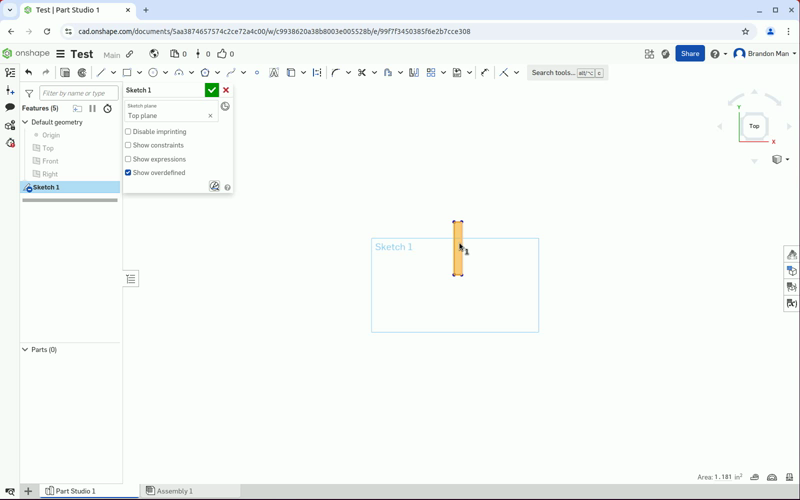
scroll(-6)
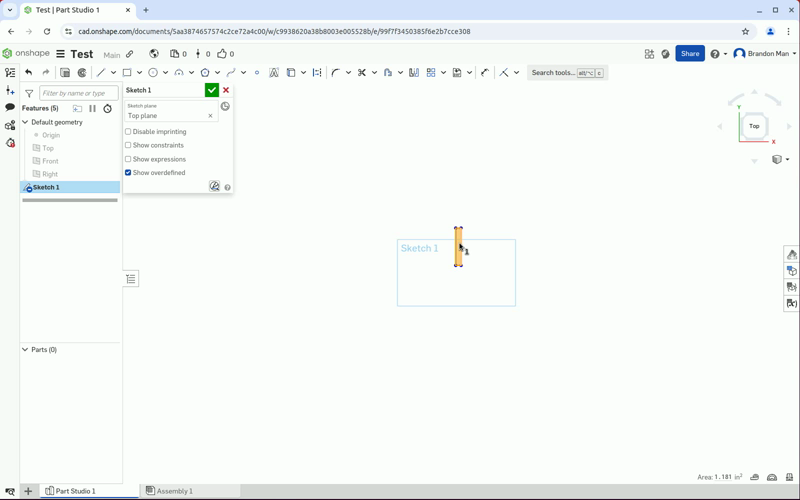
scroll(-6)
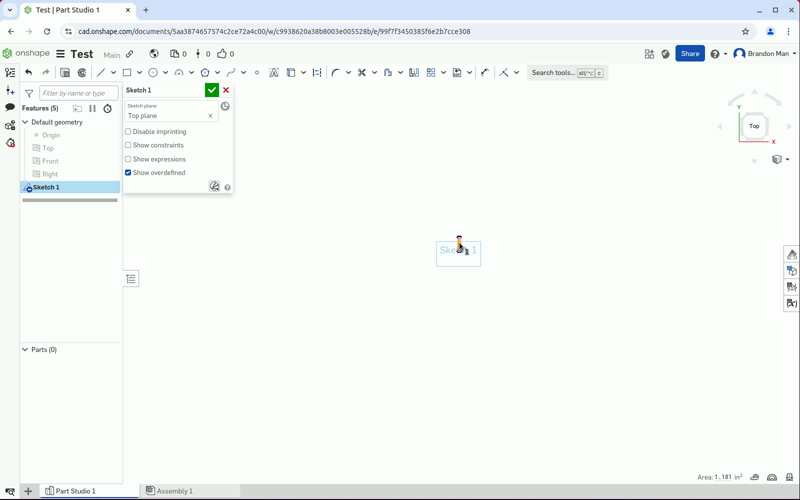
mouse_move(73, 352)
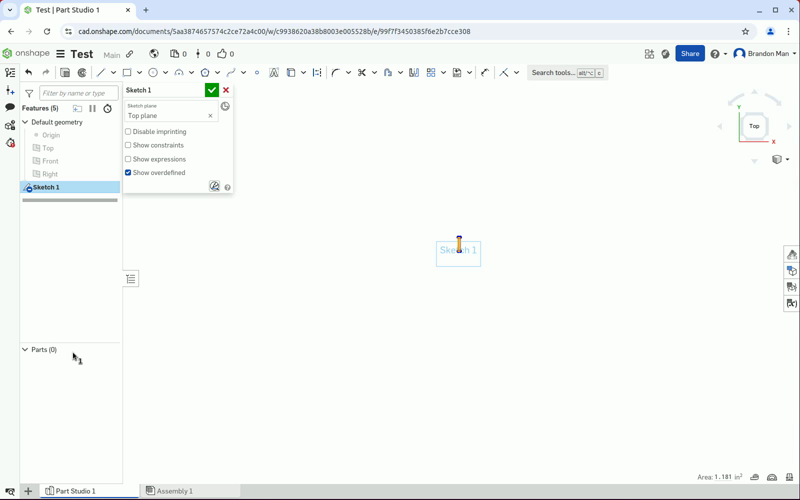
key(shift+y)
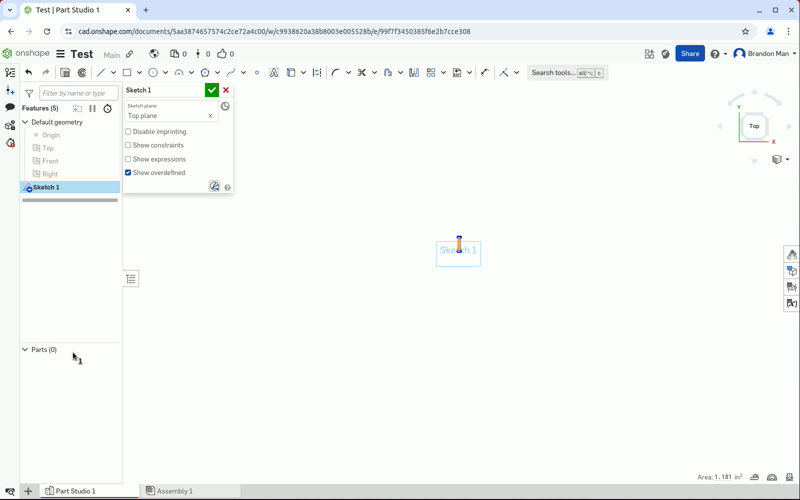
key(shift+e)
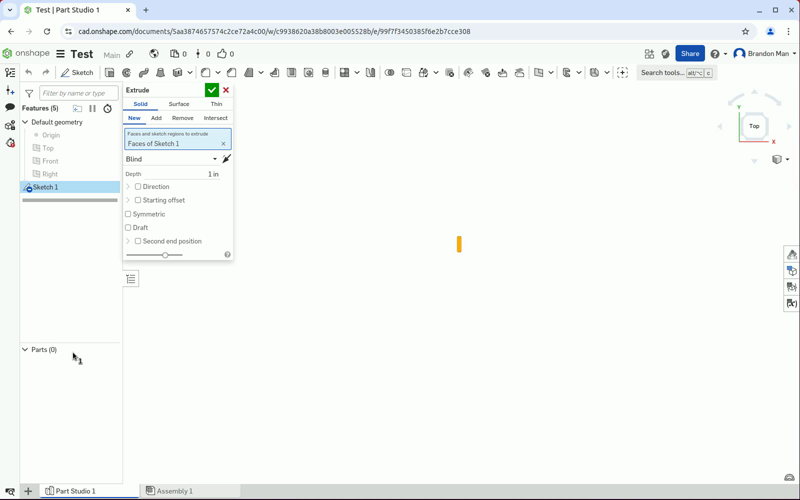
mouse_move(143, 106)
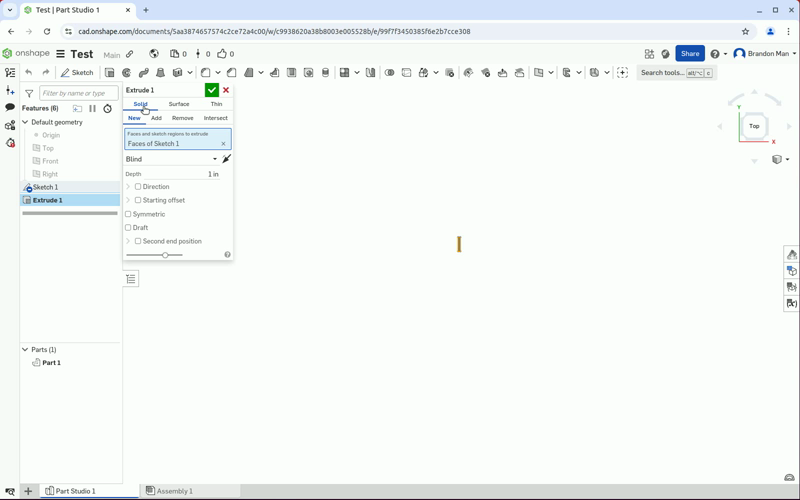
click(143, 106)
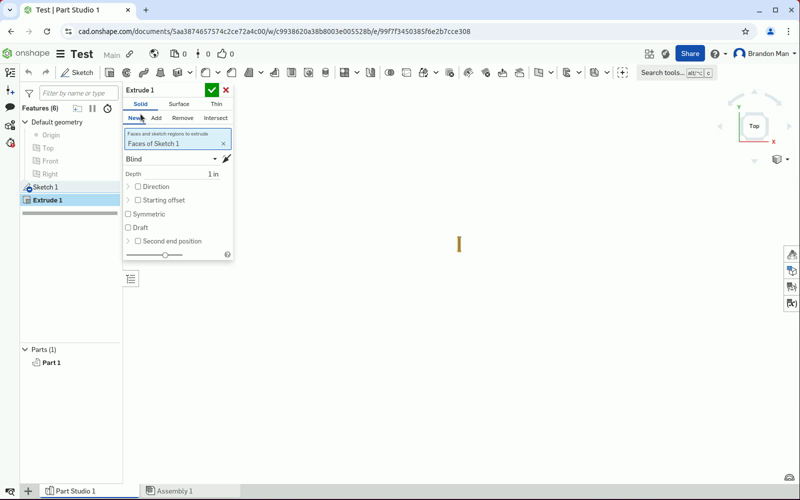
mouse_move(137, 120)
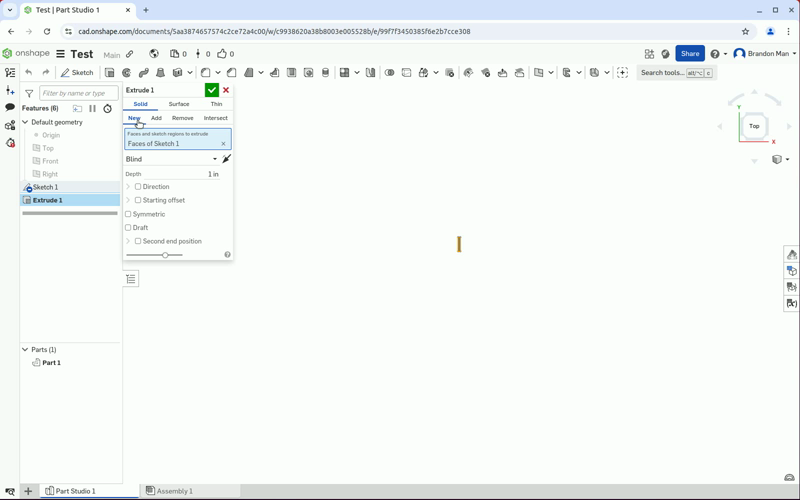
click(137, 120)
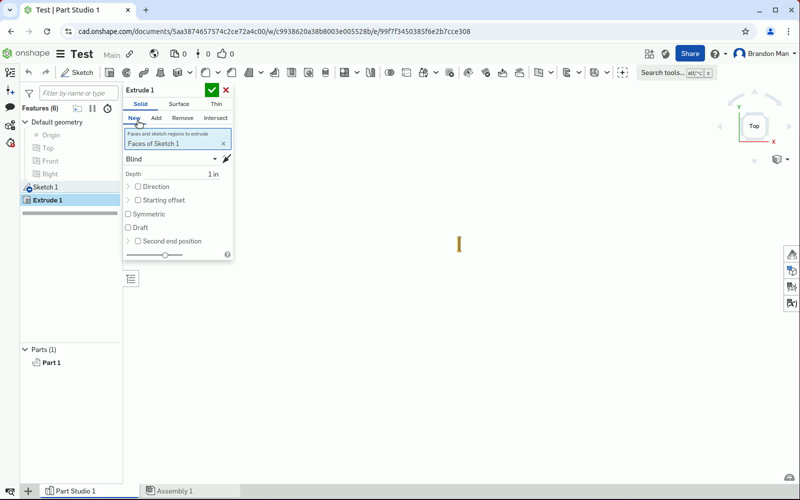
key(tab, 4)
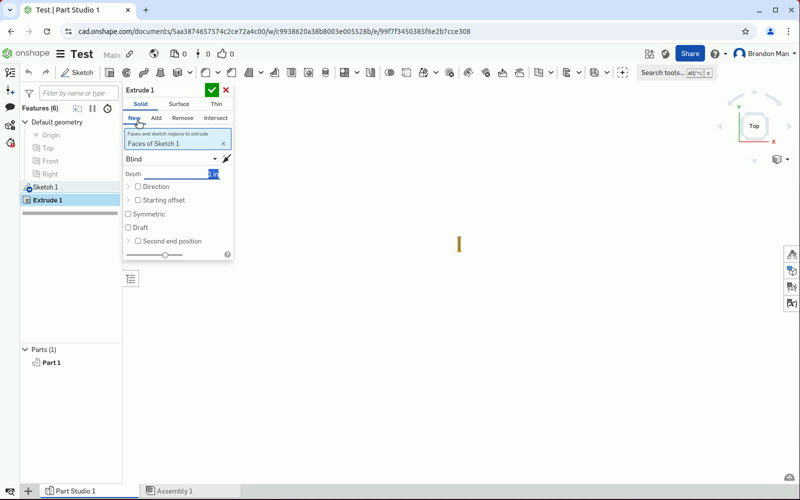
text(0.481)
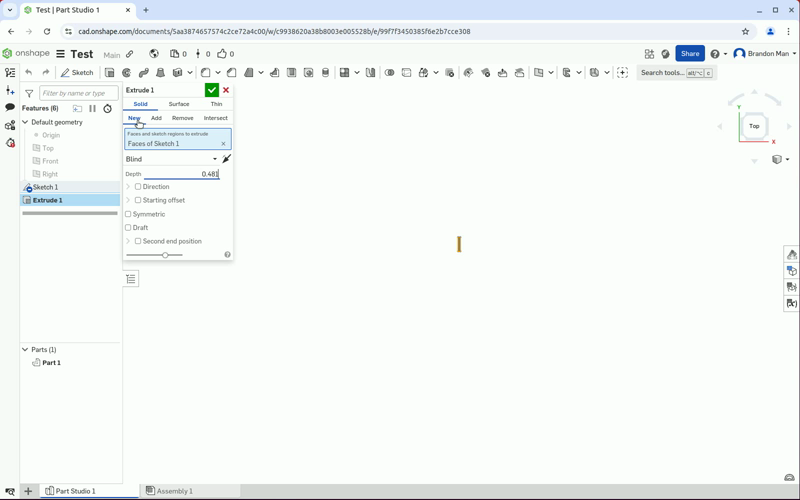
key(enter)
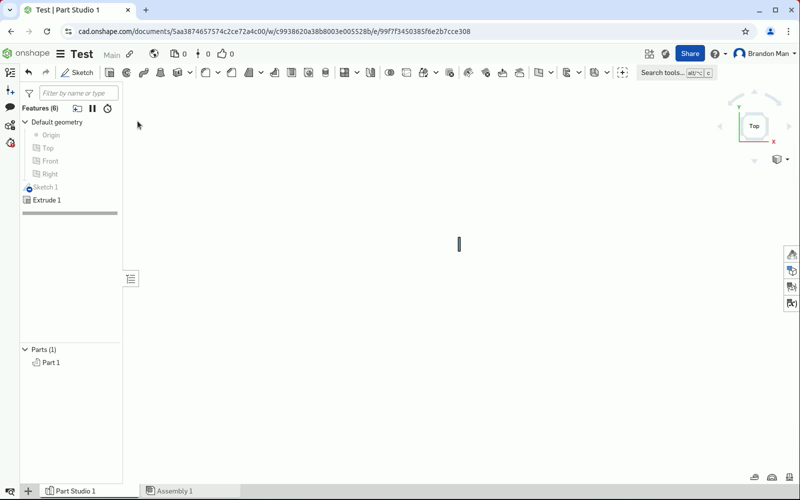
key(shift+h)
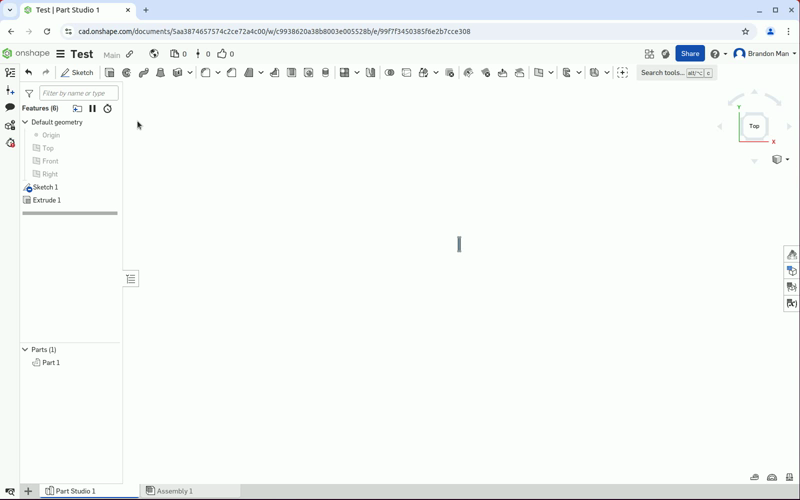
key(shift+h)
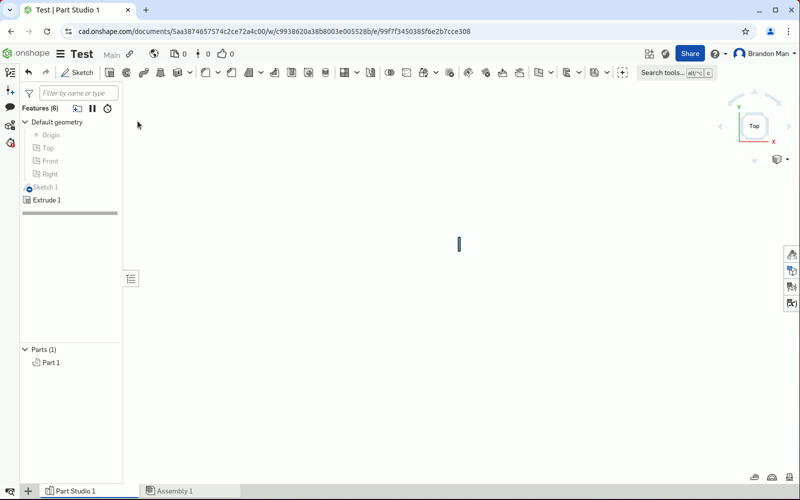
mouse_move(73, 189)
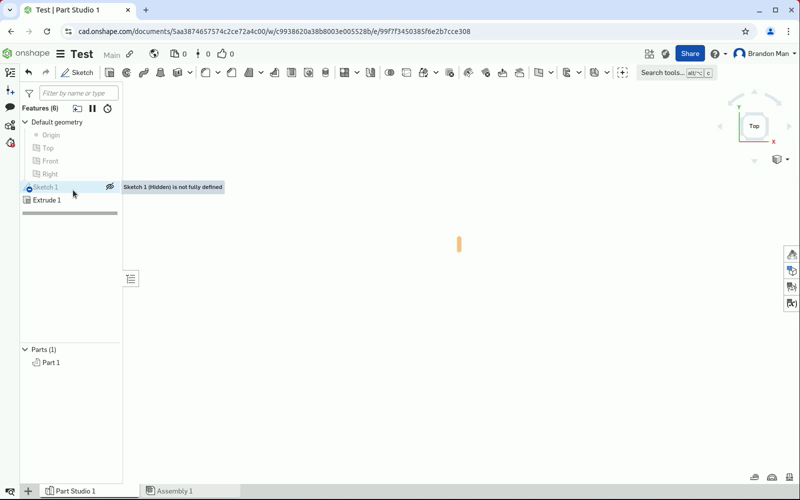
click(73, 189)
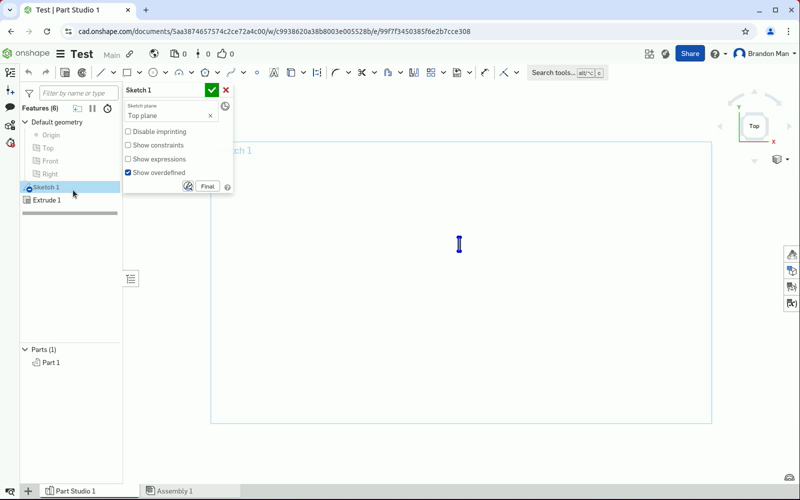
mouse_move(229, 92)
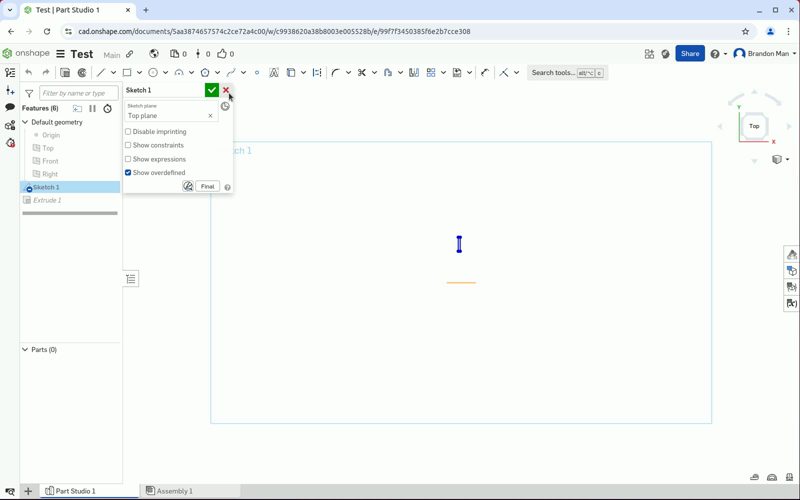
click(229, 92)
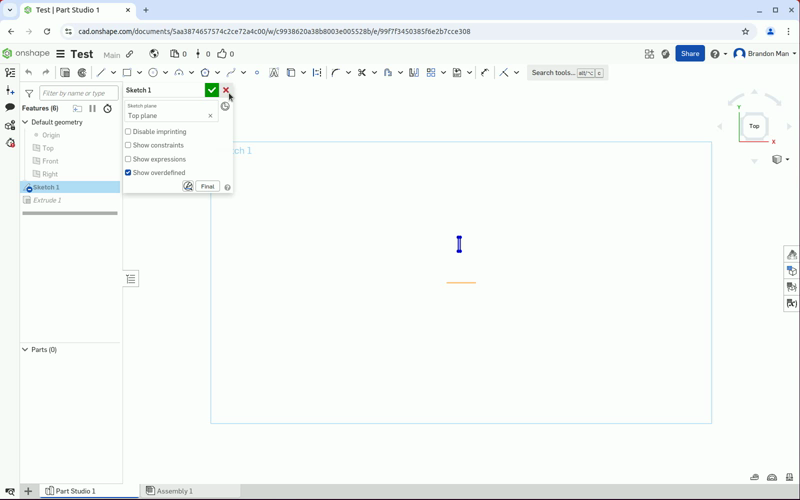
key(shift+s)
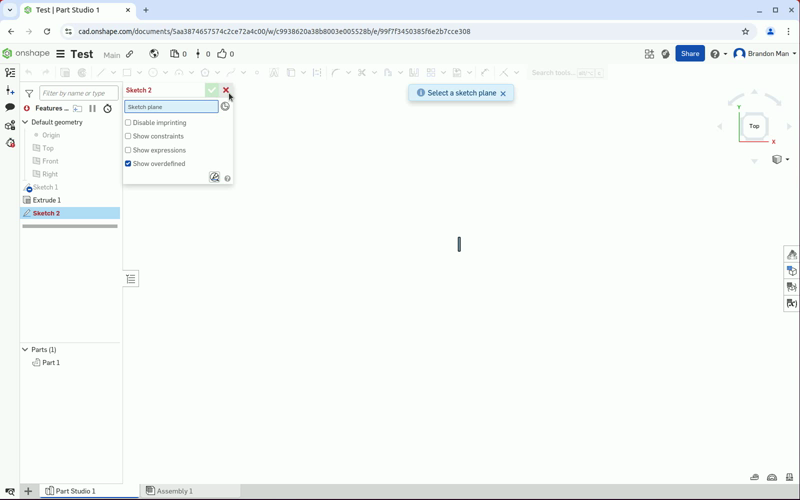
mouse_move(73, 150)
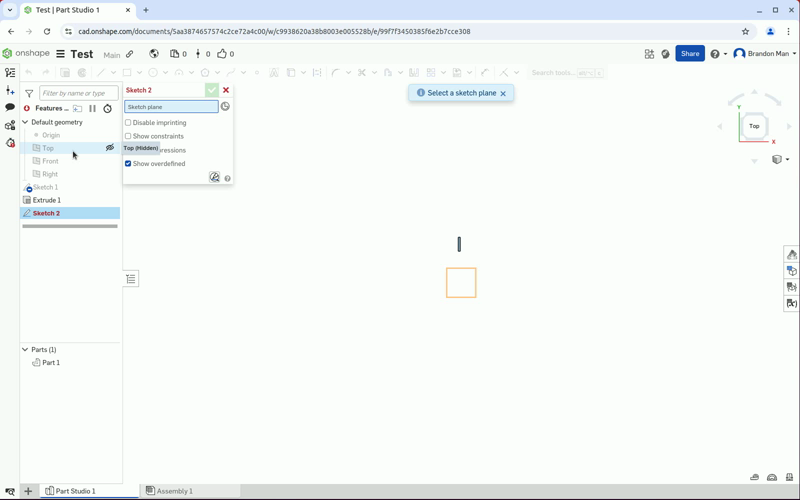
click(73, 150)
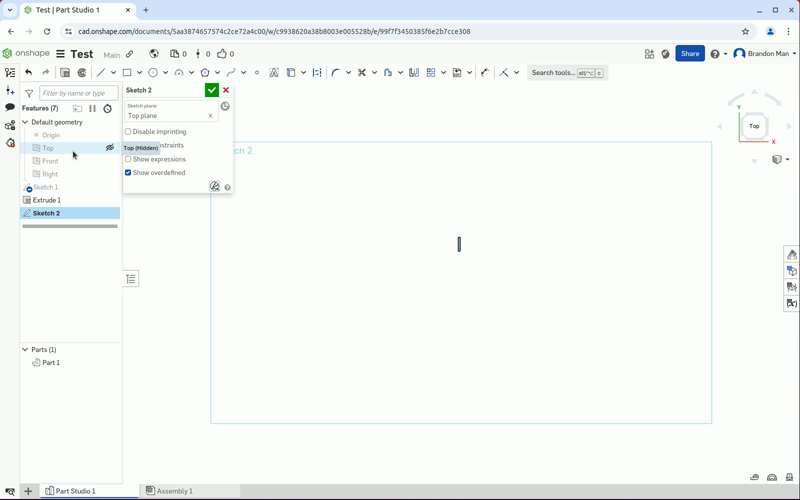
mouse_move(73, 352)
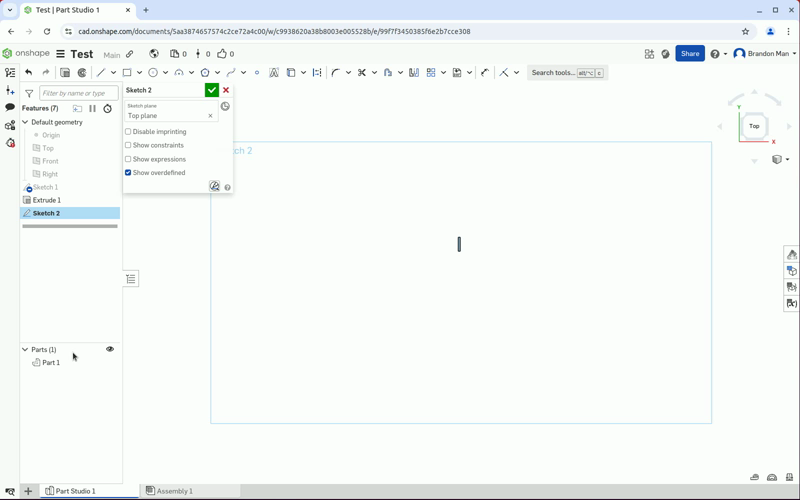
key(y)
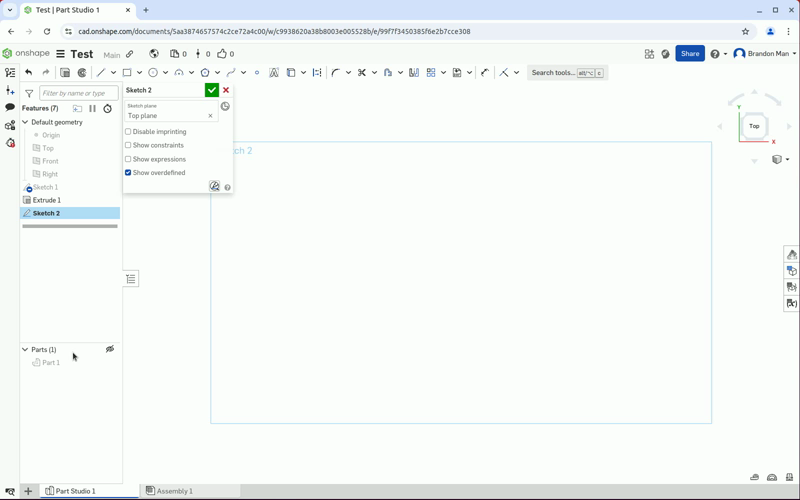
key(l)
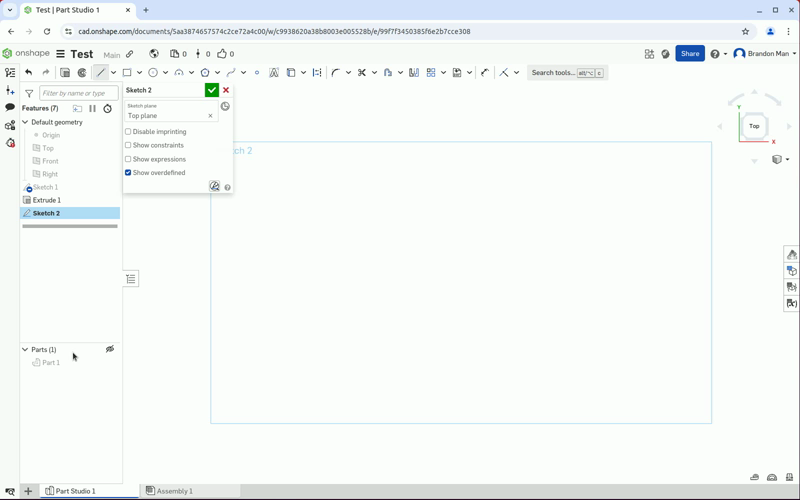
key_down(shift)
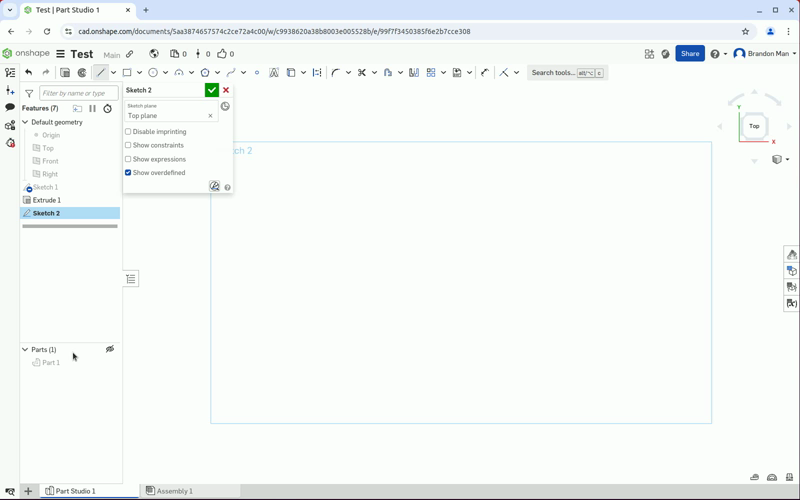
mouse_move(570, 251)
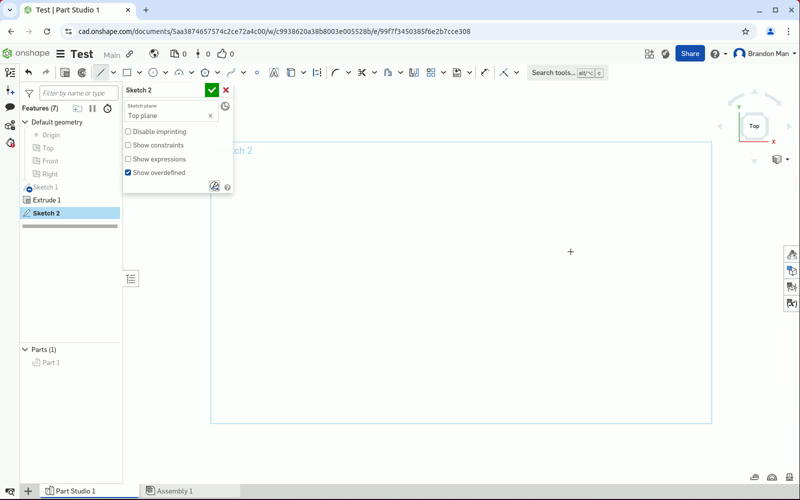
click(570, 251)
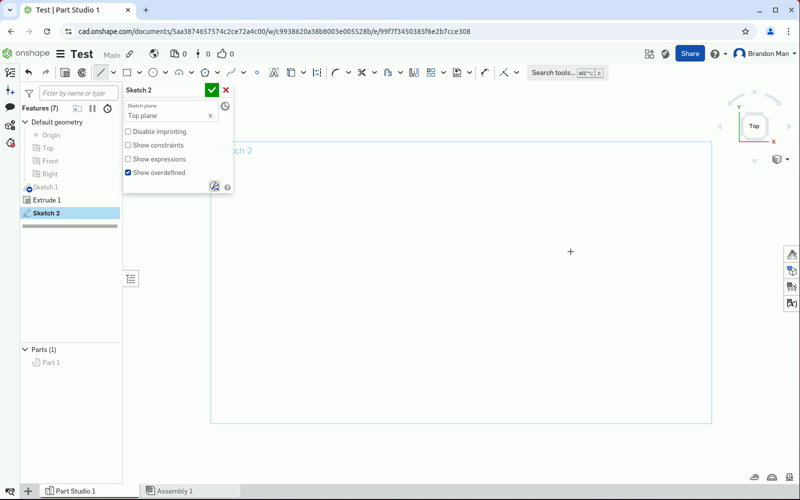
key_up(shift)
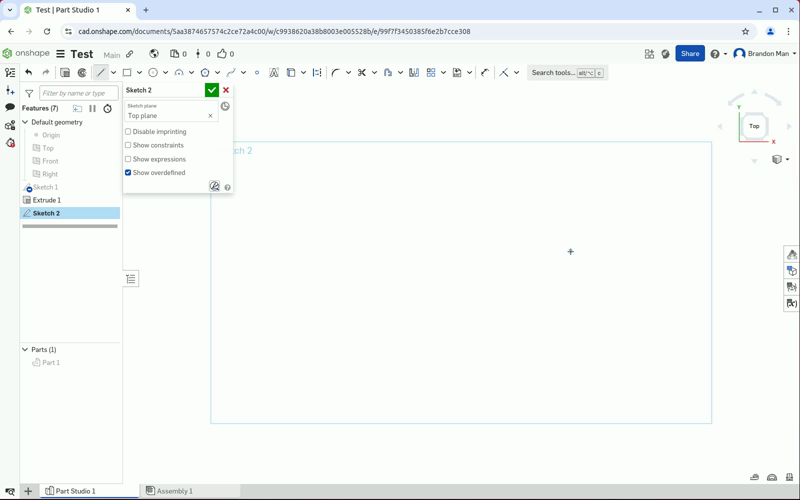
key_down(shift)
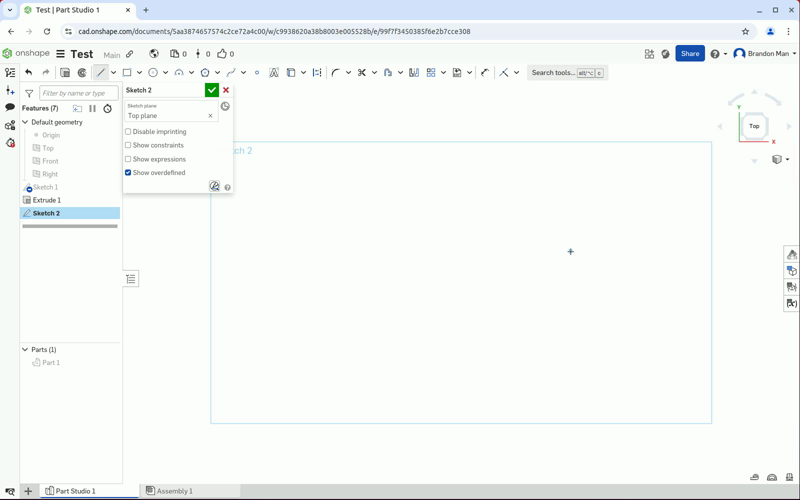
mouse_move(589, 251)
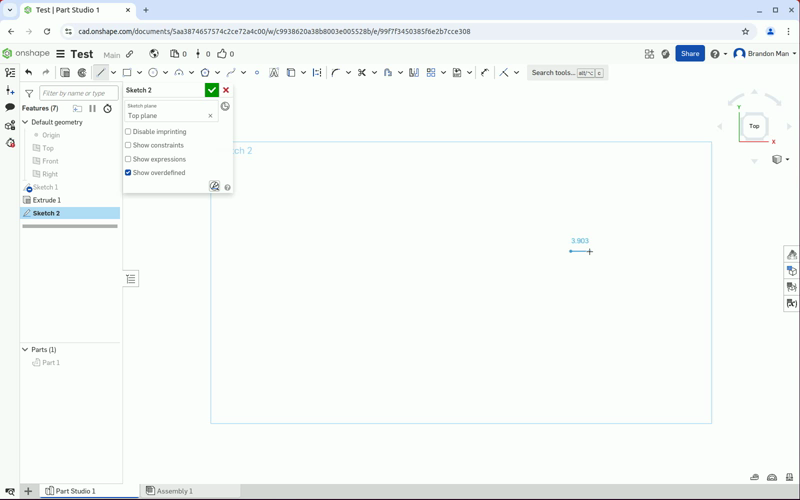
mouse_move(573, 251)
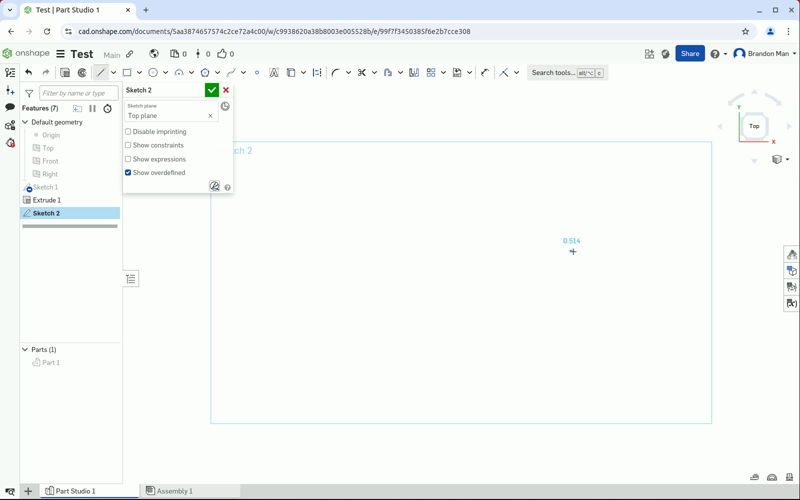
scroll(6)
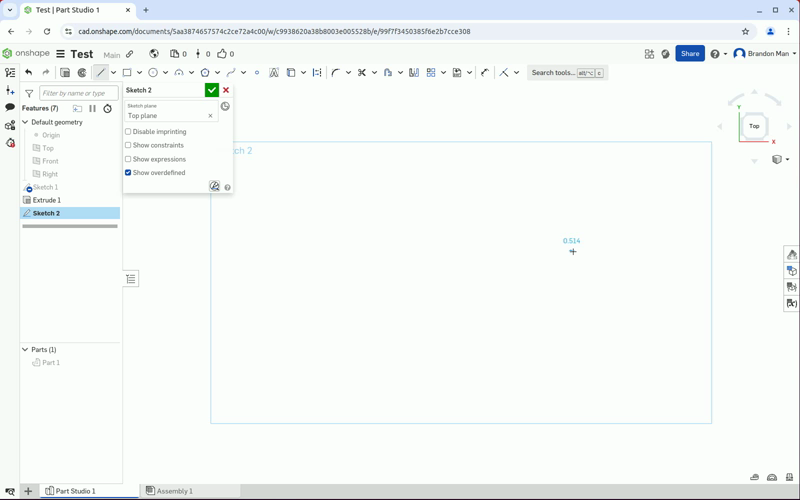
scroll(6)
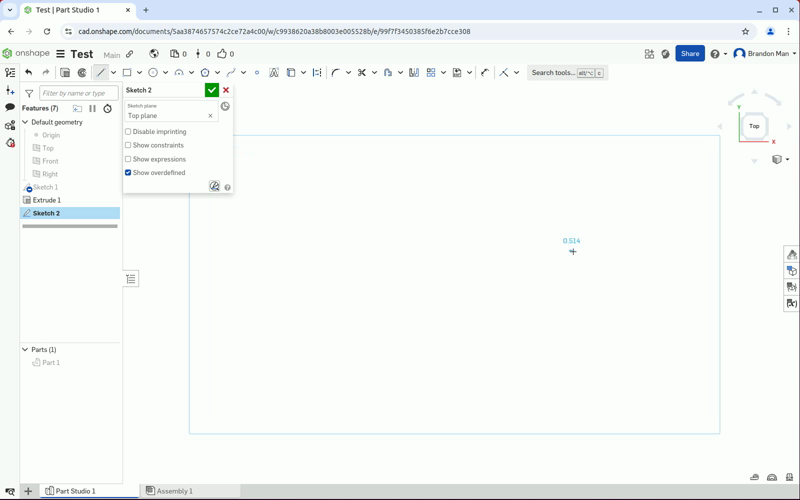
scroll(6)
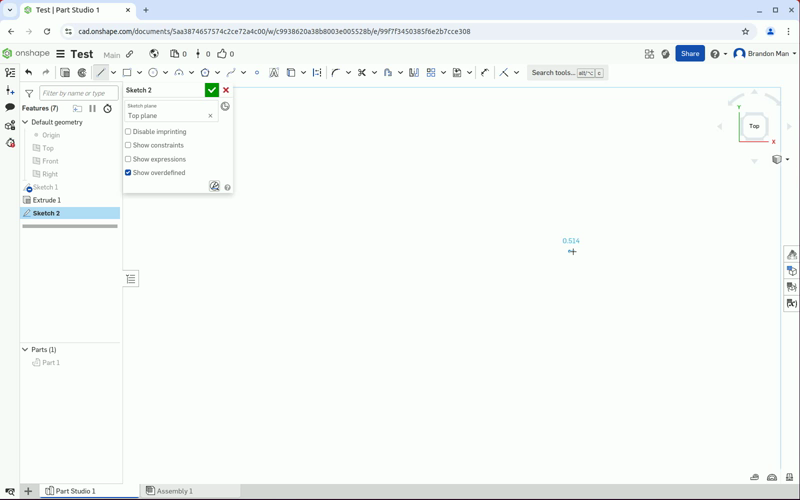
scroll(6)
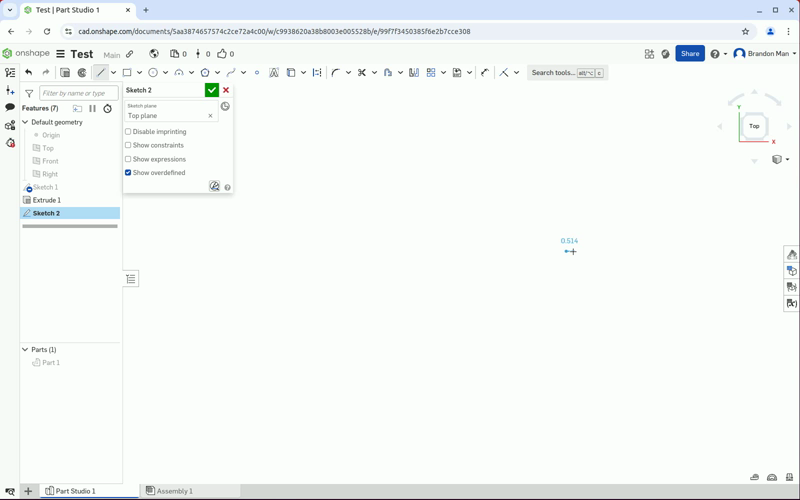
scroll(6)
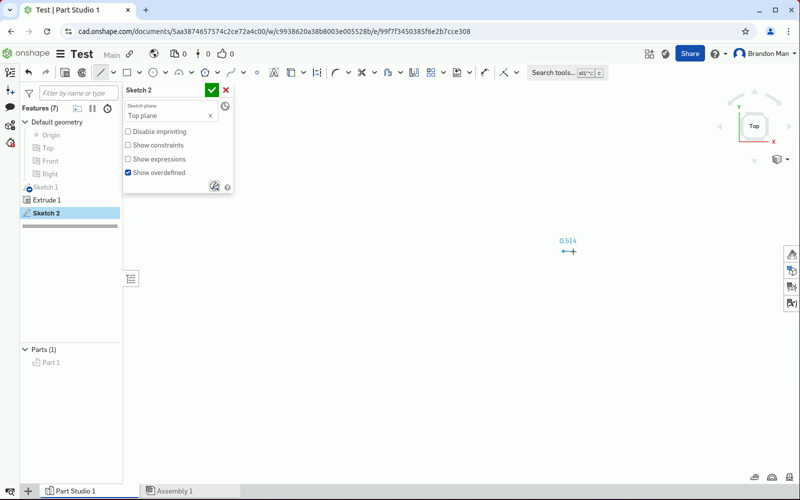
scroll(6)
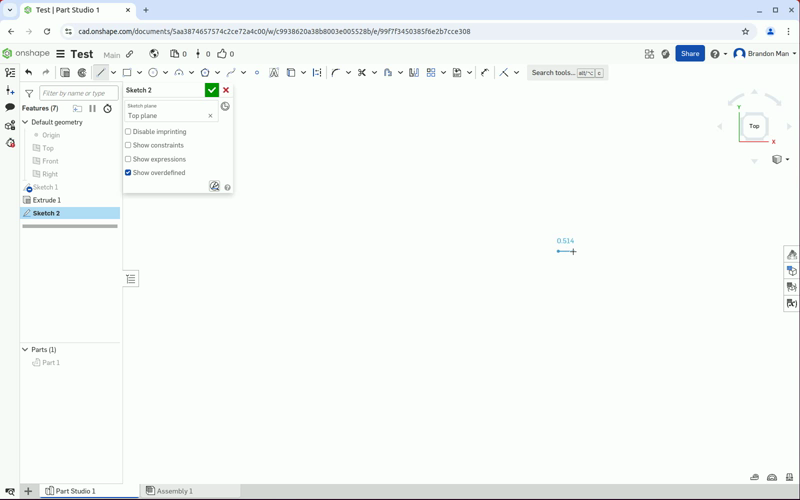
scroll(6)
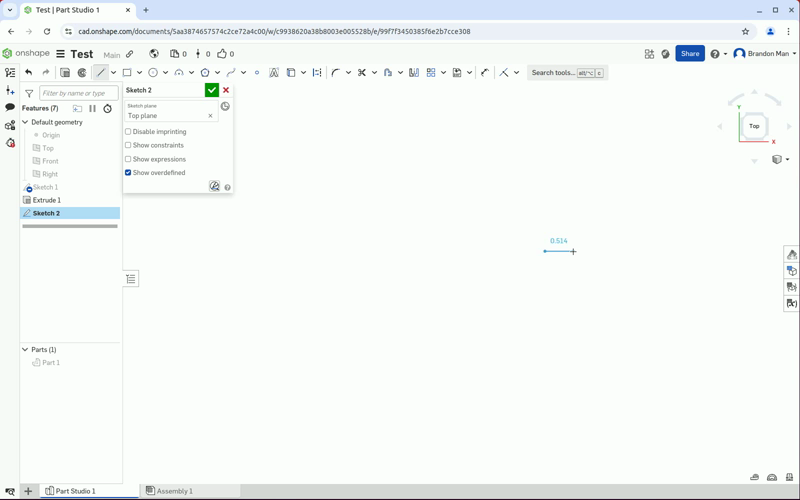
click(573, 251)
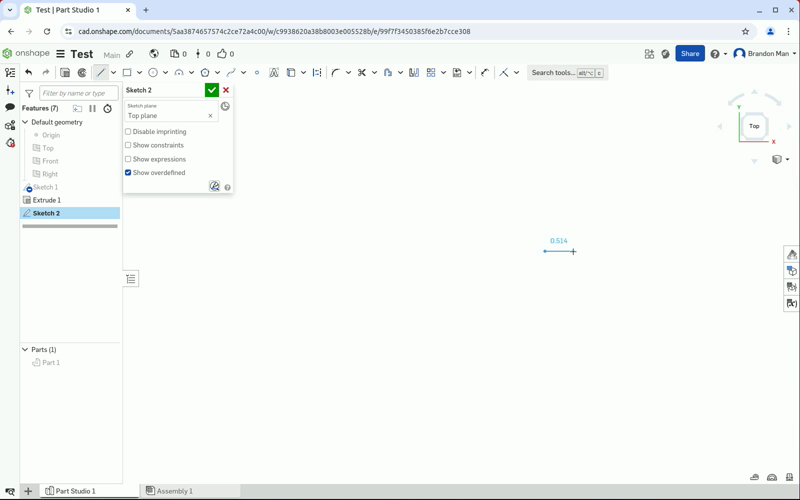
scroll(-6)
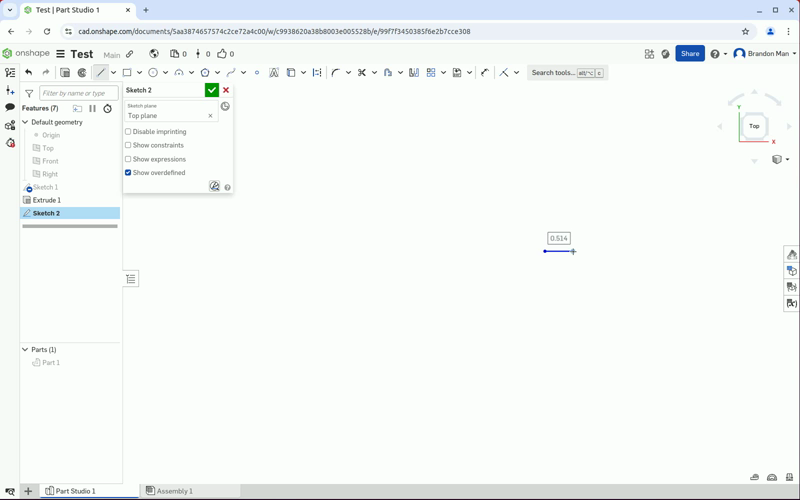
scroll(-6)
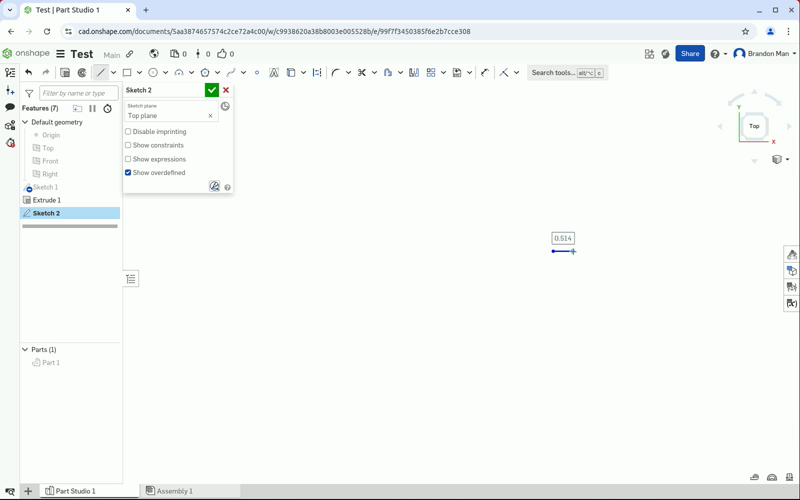
scroll(-6)
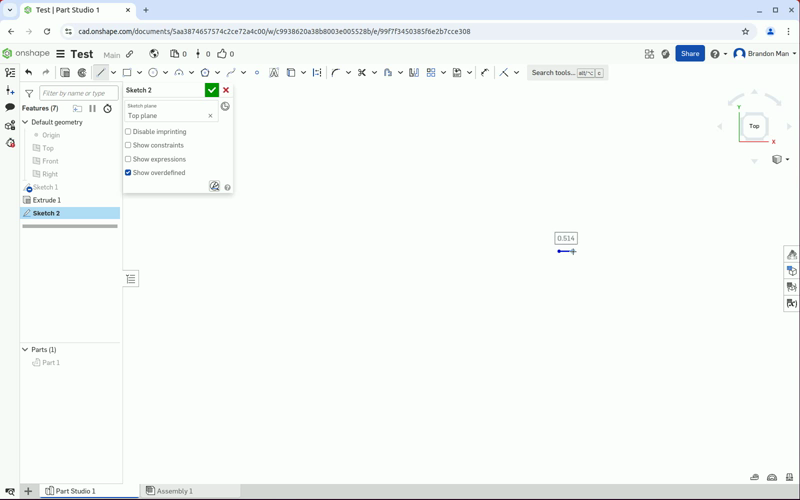
scroll(-6)
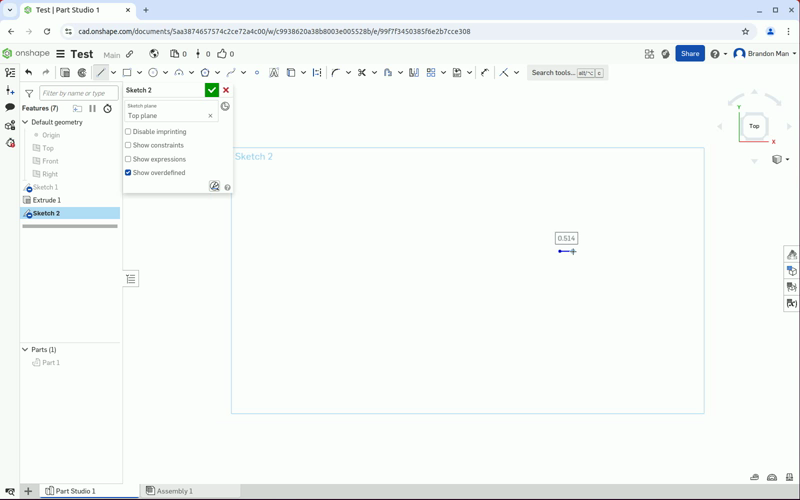
scroll(-6)
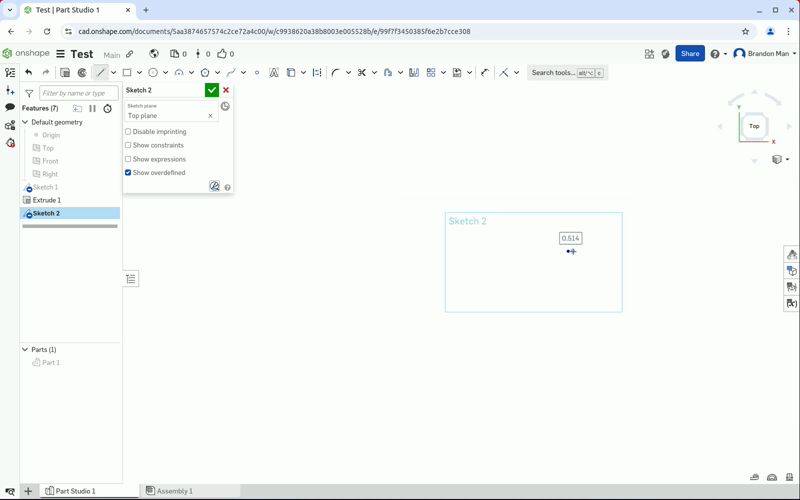
scroll(-6)
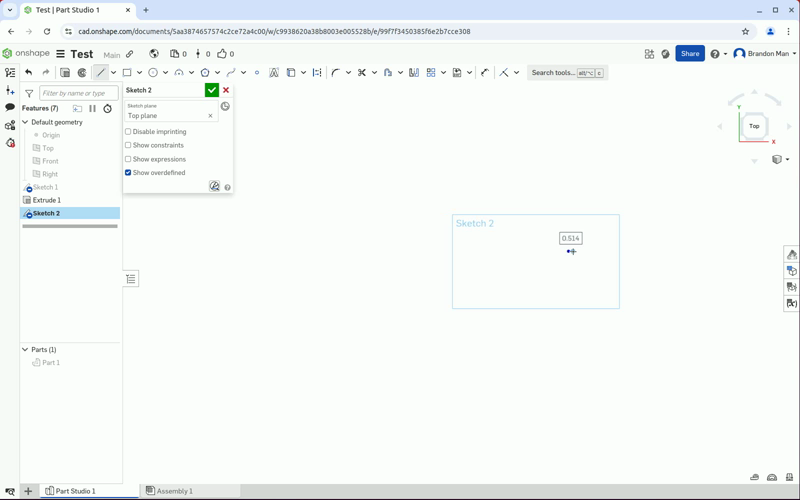
scroll(-6)
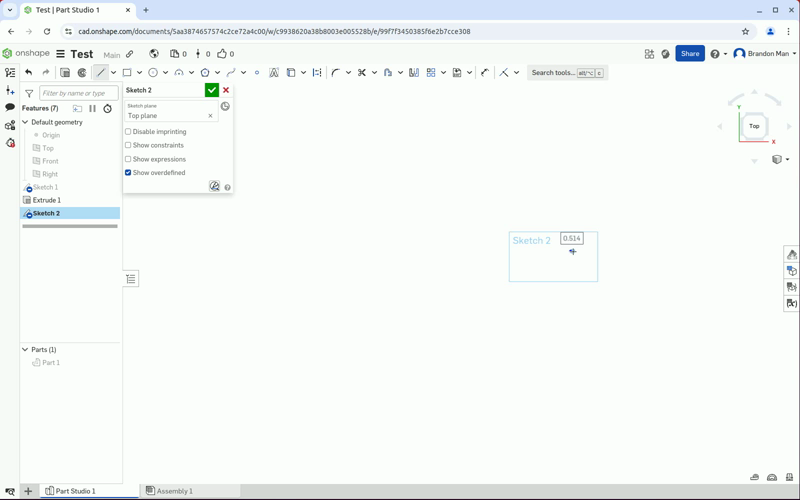
key_up(shift)
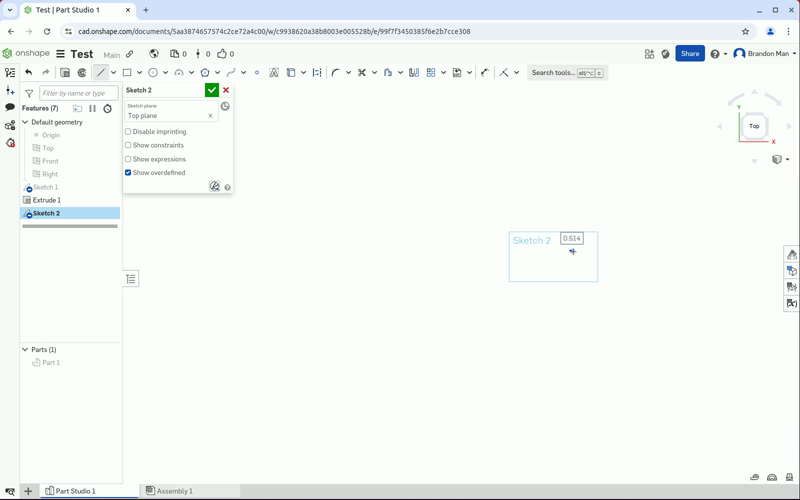
key_down(shift)
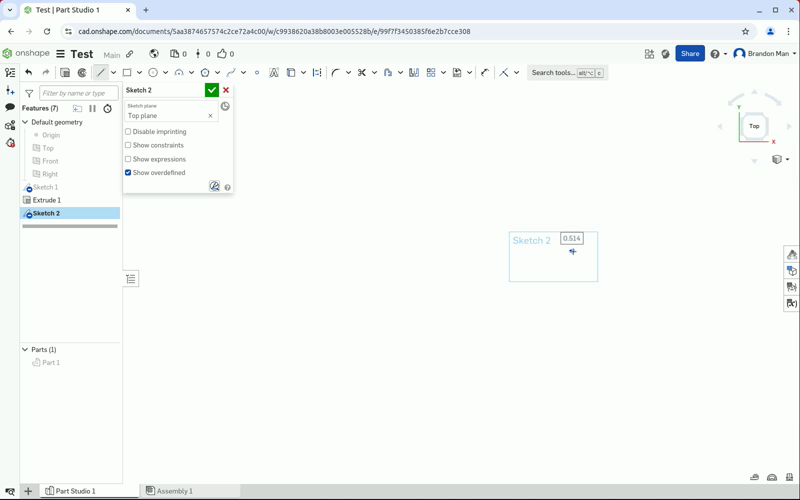
mouse_move(589, 251)
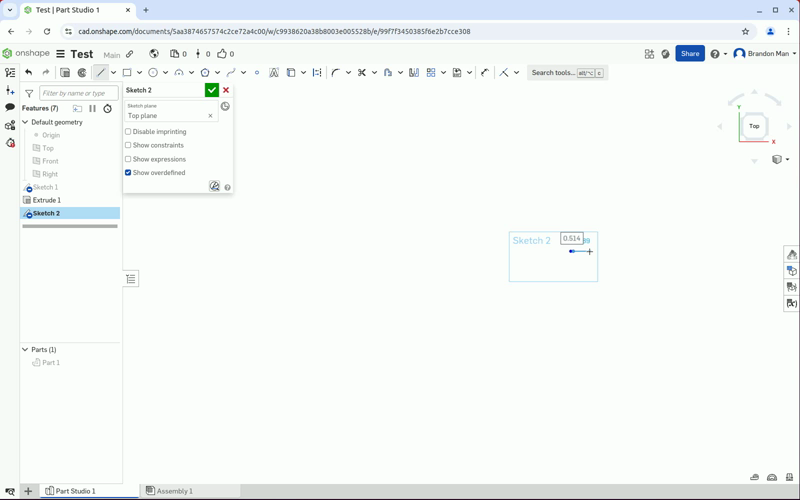
mouse_move(573, 237)
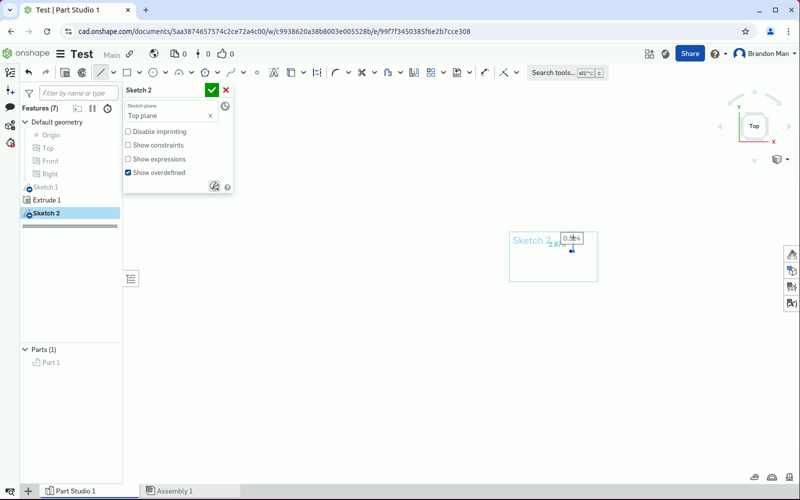
click(573, 237)
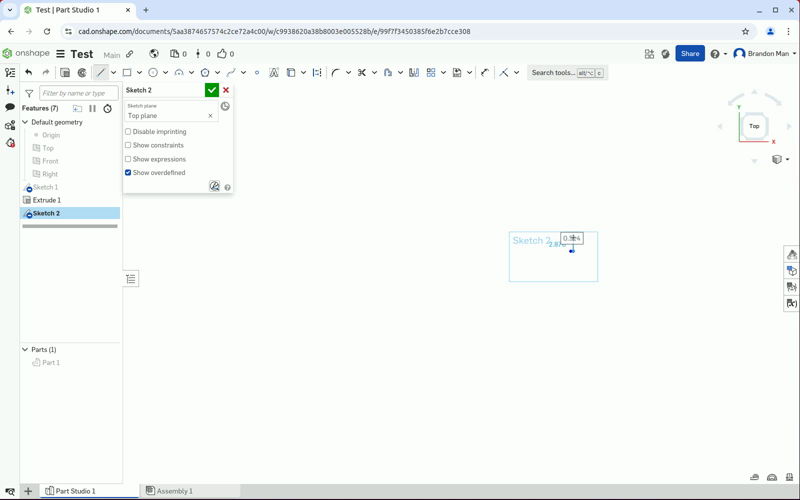
key_up(shift)
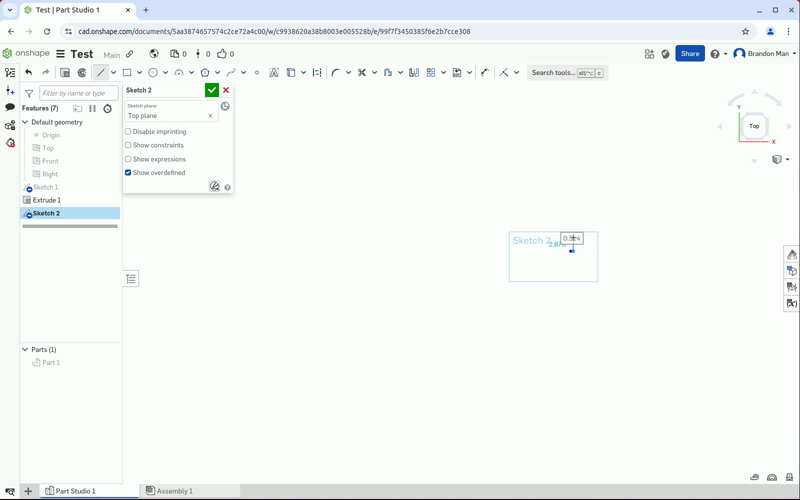
key_down(shift)
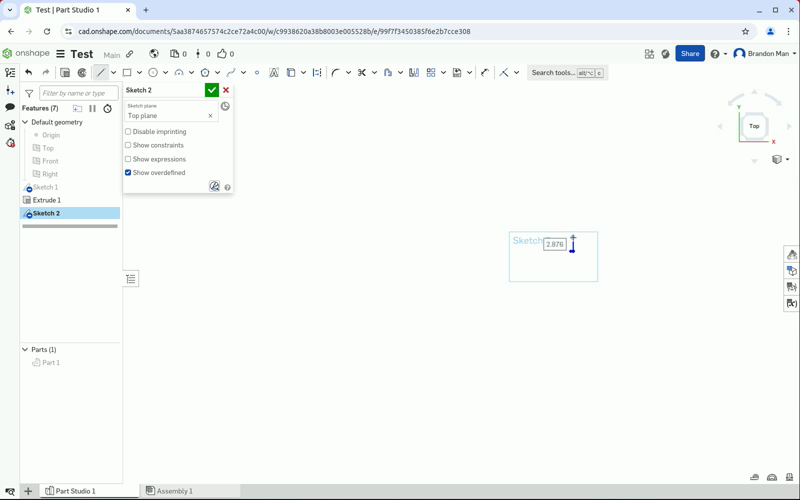
mouse_move(589, 237)
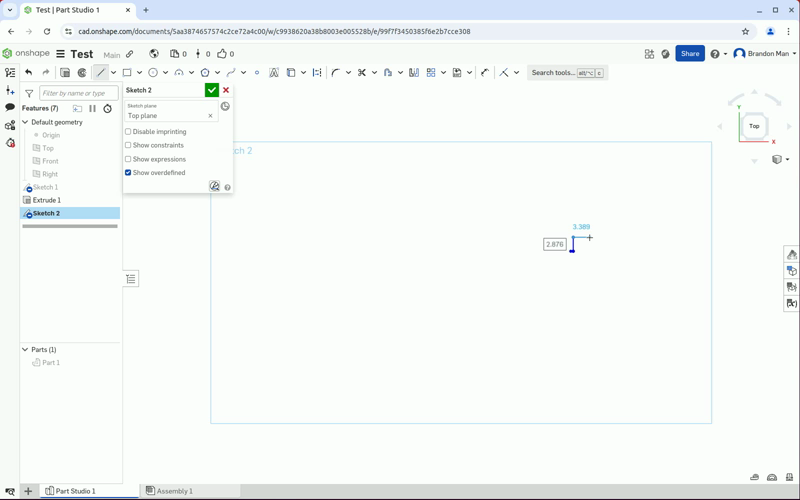
mouse_move(570, 237)
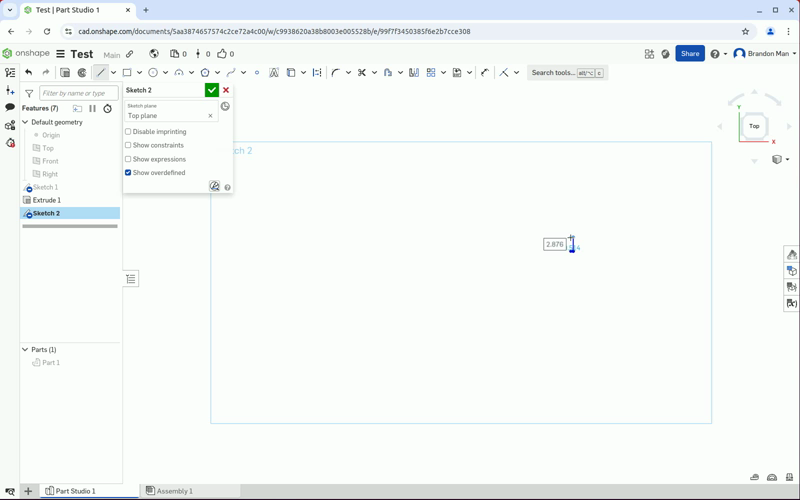
scroll(6)
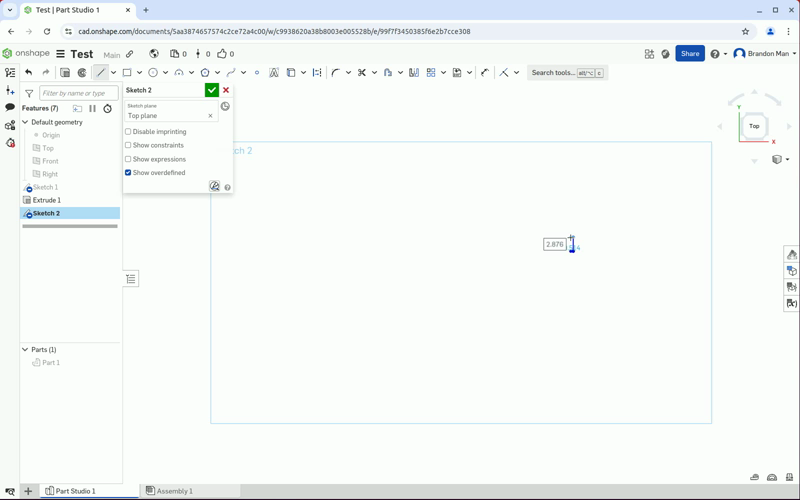
scroll(6)
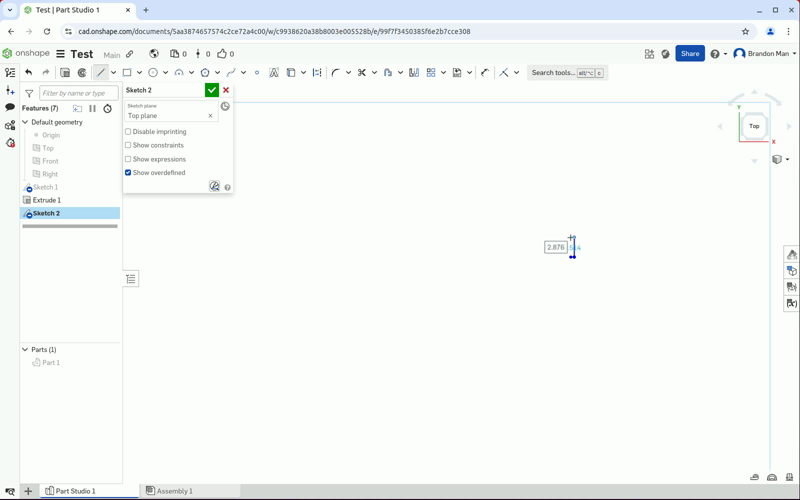
scroll(6)
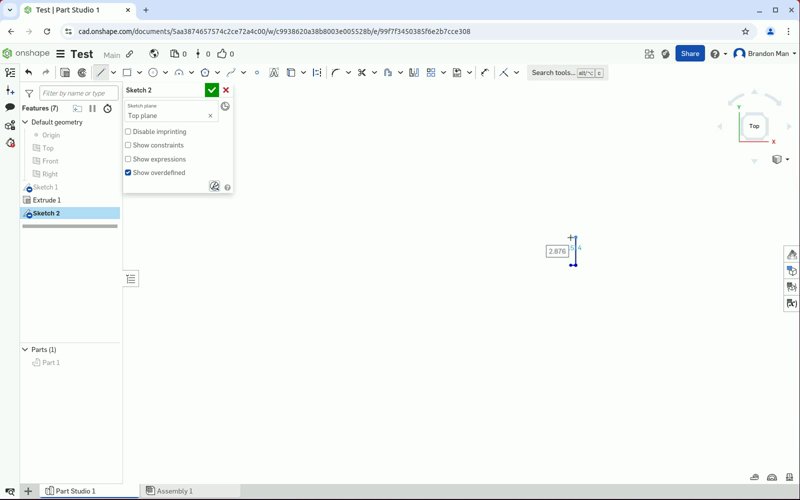
scroll(6)
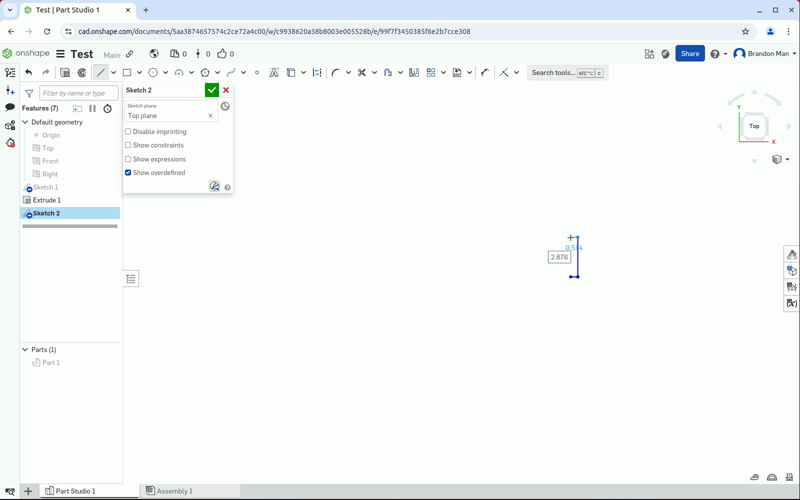
scroll(6)
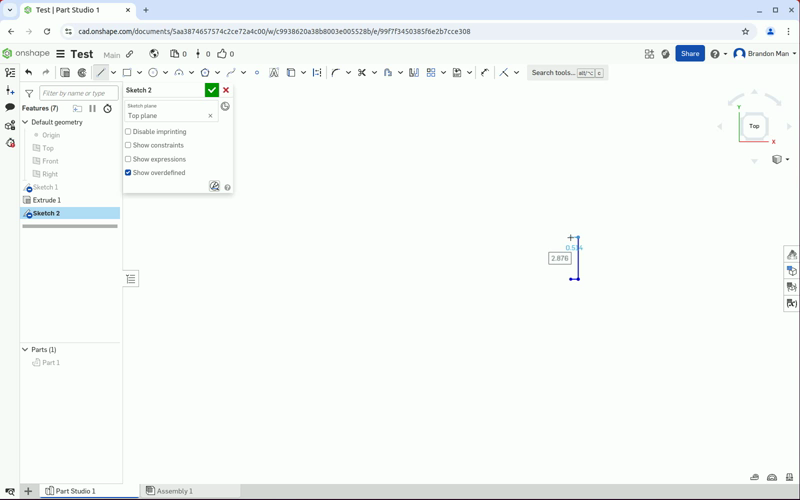
scroll(6)
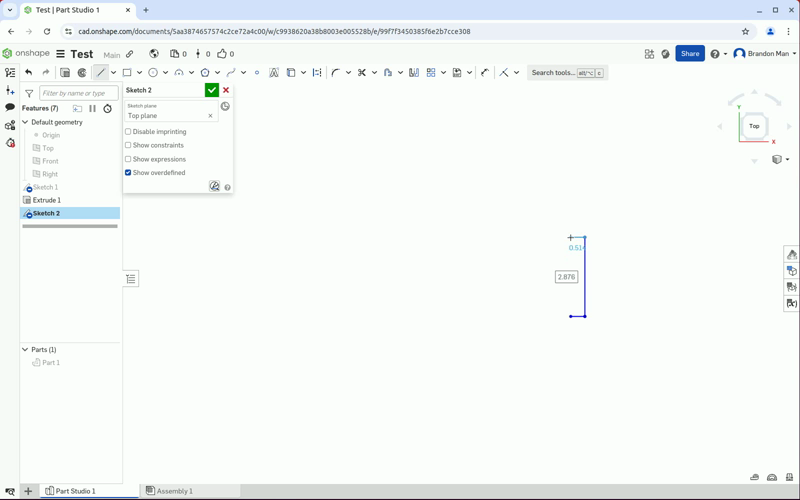
scroll(6)
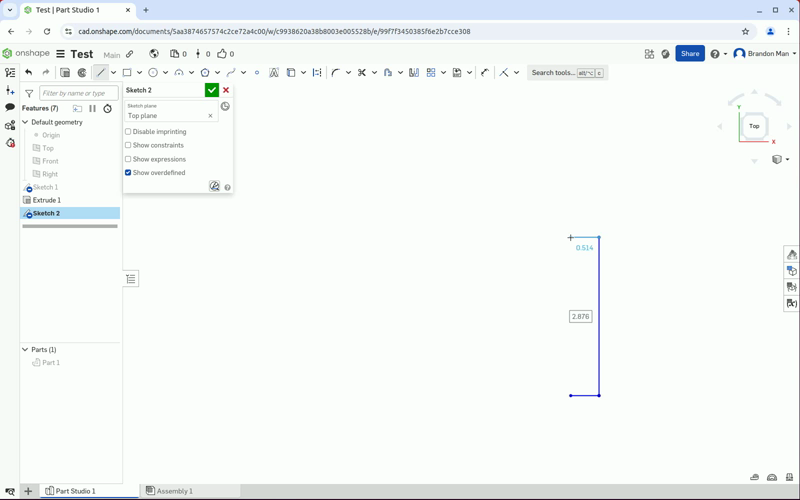
click(570, 237)
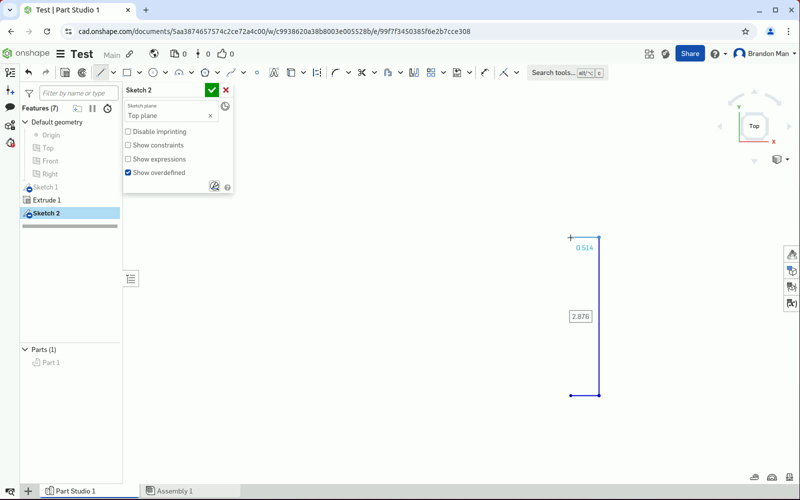
scroll(-6)
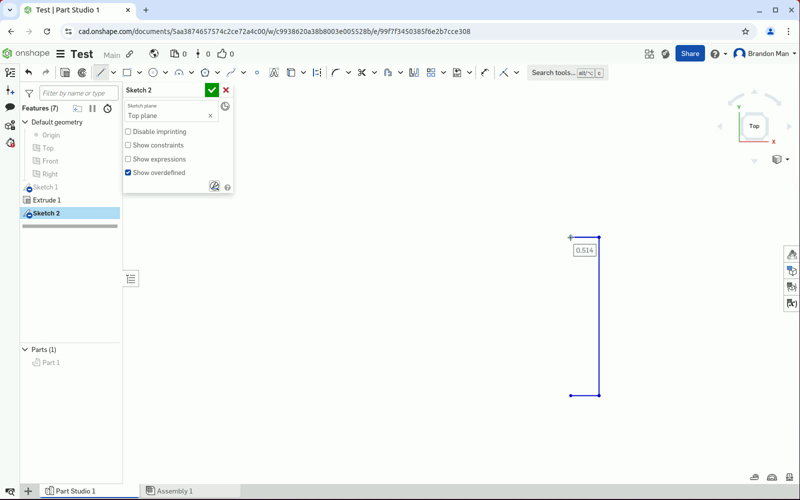
scroll(-6)
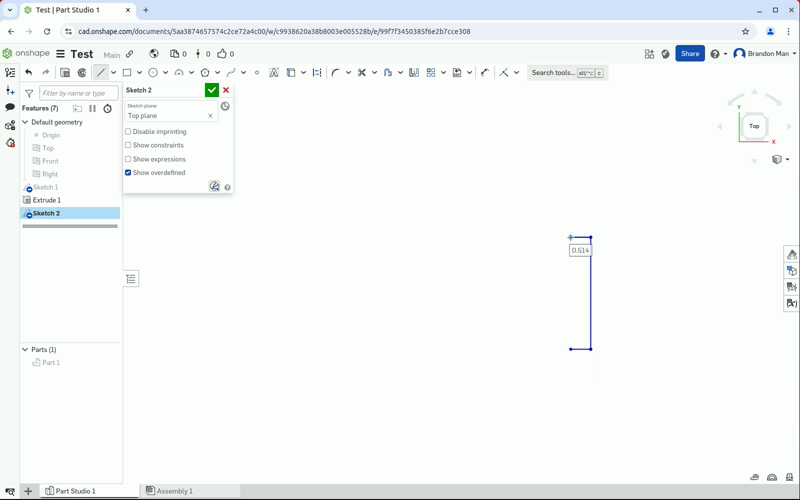
scroll(-6)
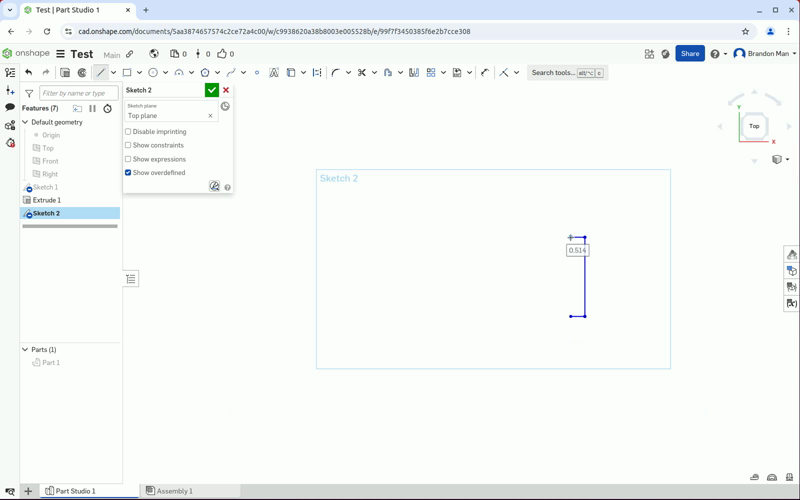
scroll(-6)
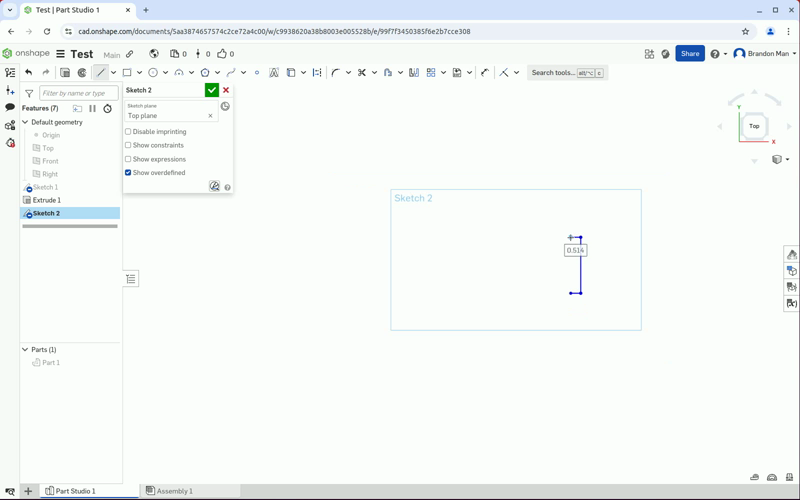
scroll(-6)
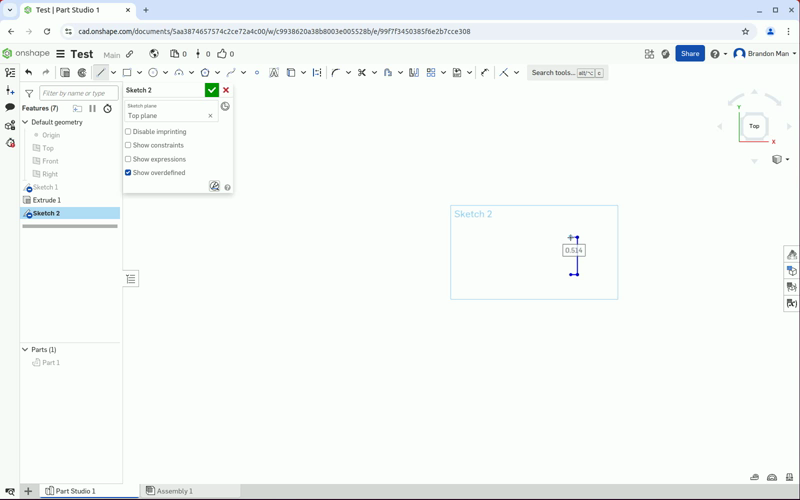
scroll(-6)
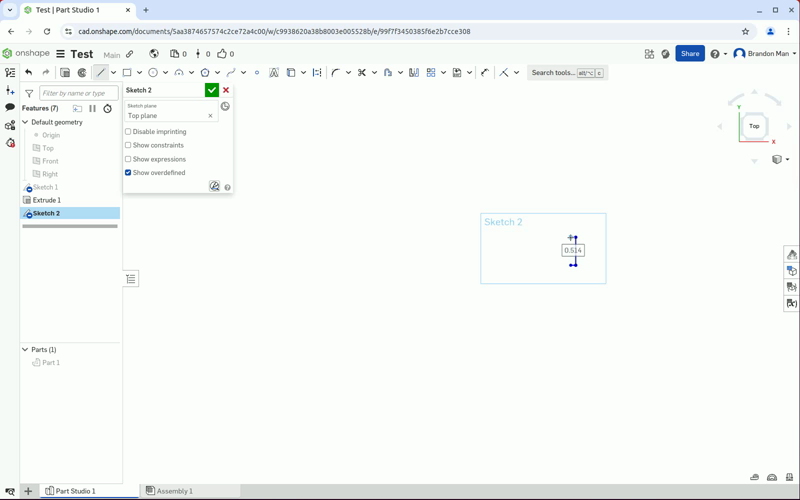
scroll(-6)
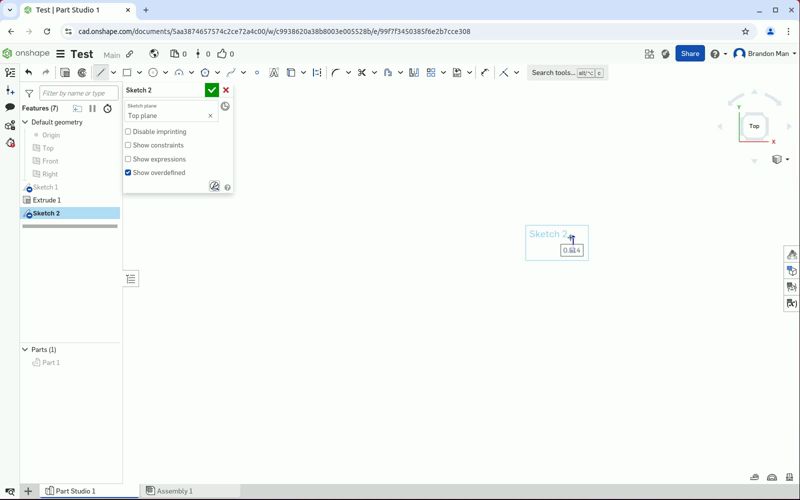
key_up(shift)
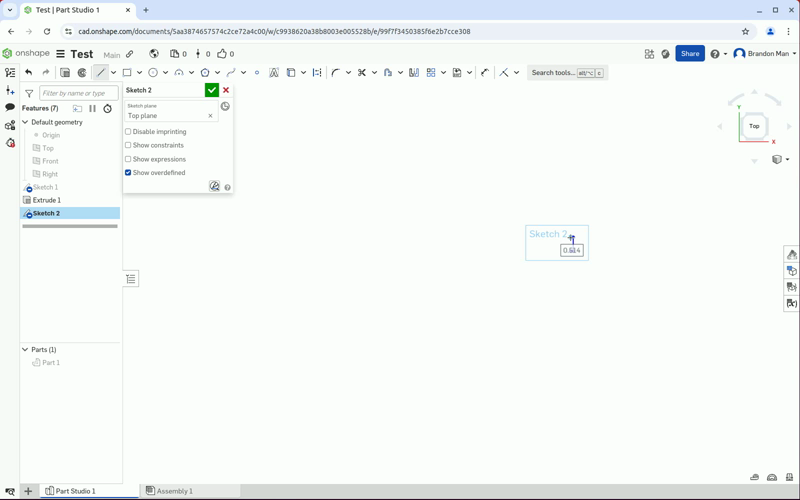
mouse_move(589, 237)
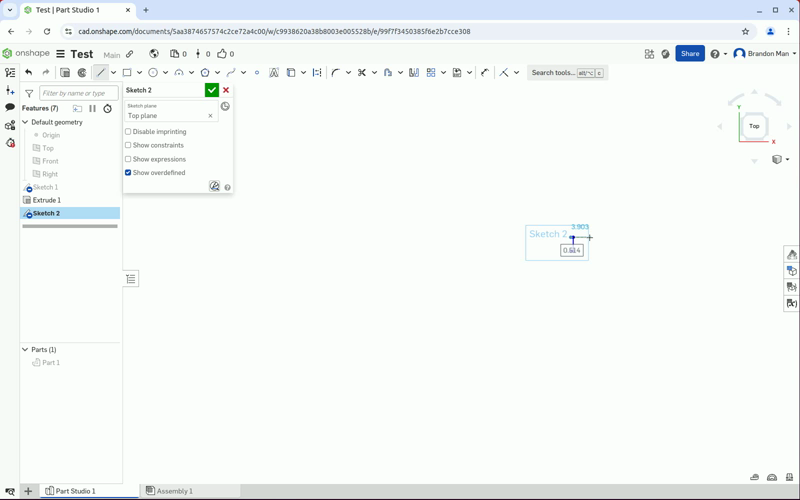
key_down(shift)
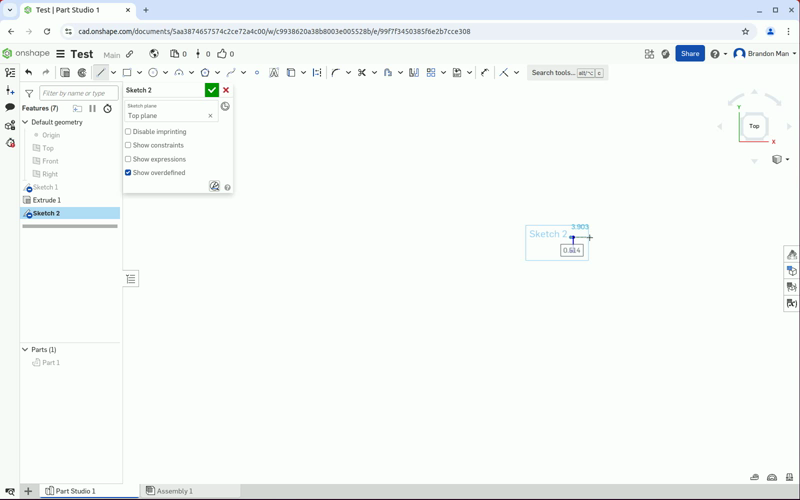
mouse_move(570, 251)
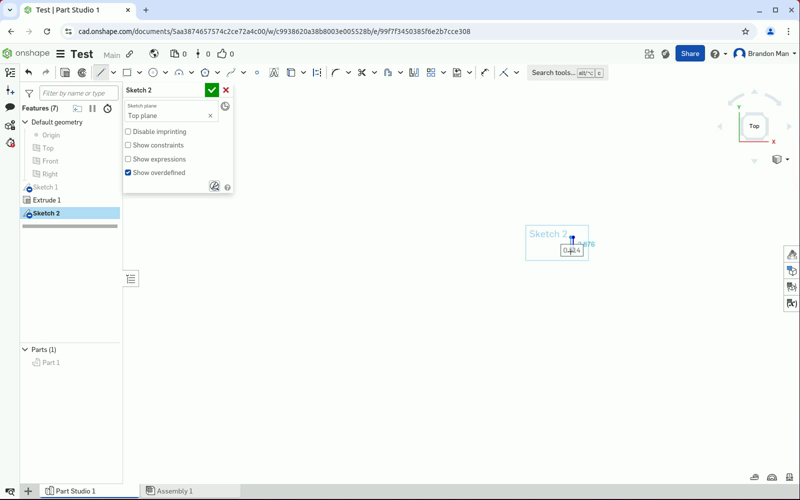
scroll(6)
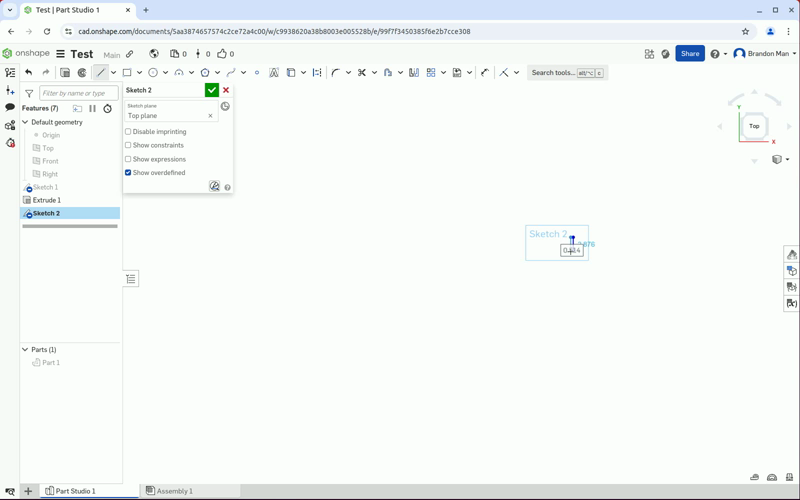
scroll(6)
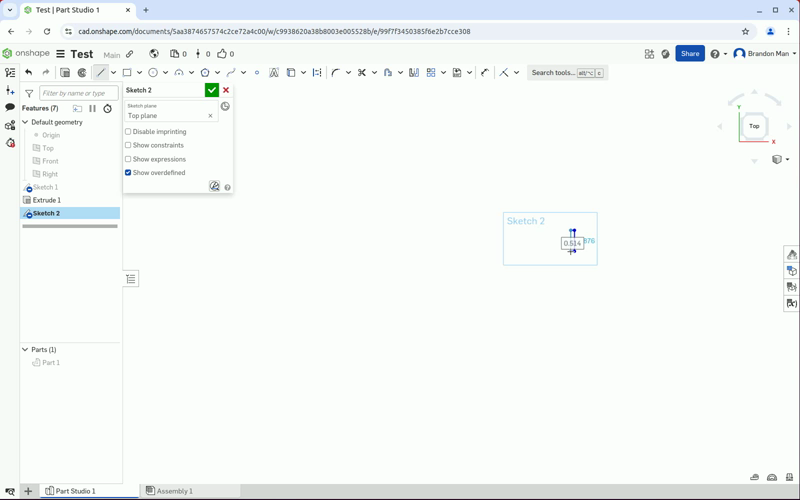
scroll(6)
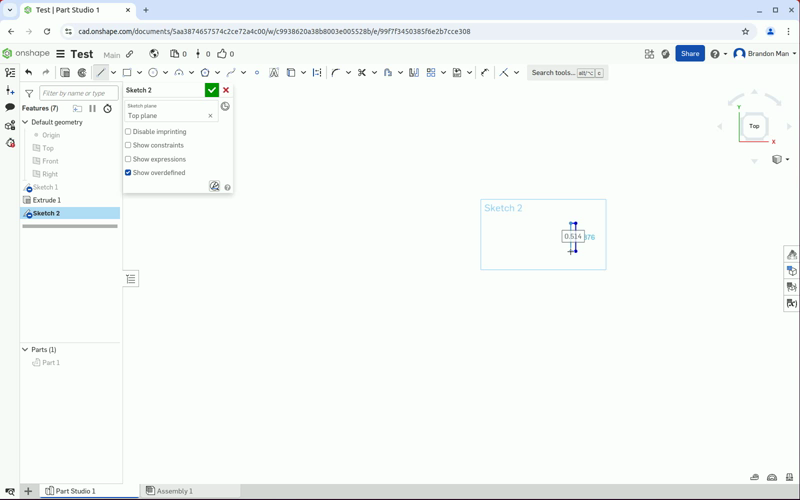
scroll(6)
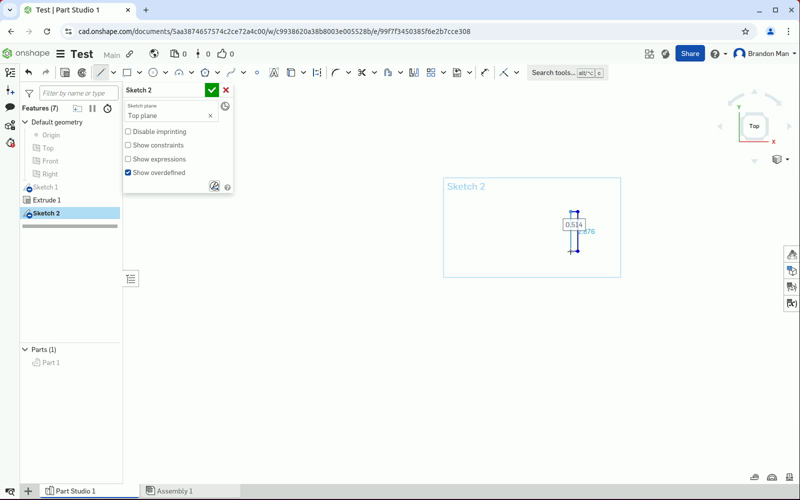
scroll(6)
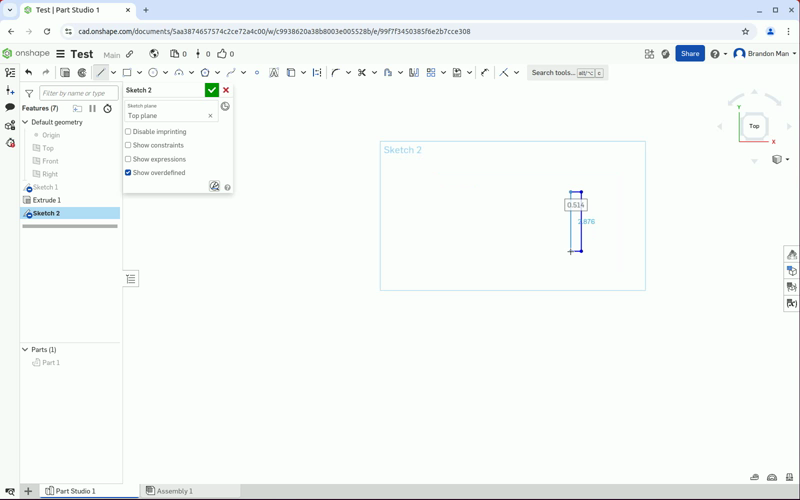
scroll(6)
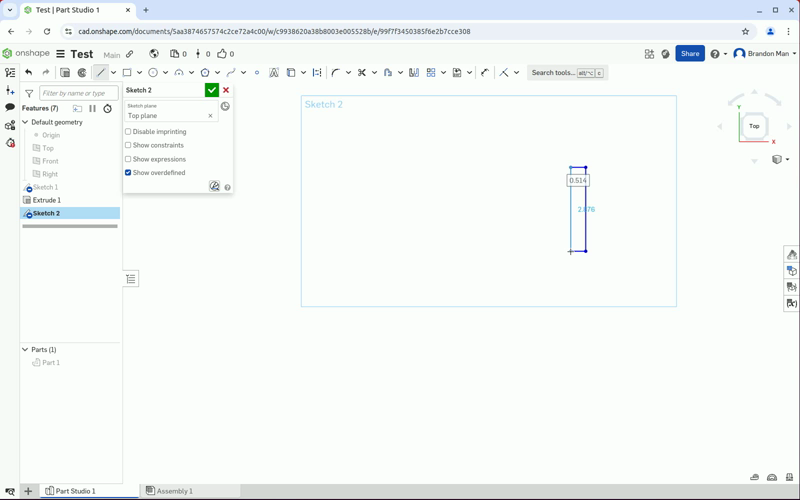
scroll(6)
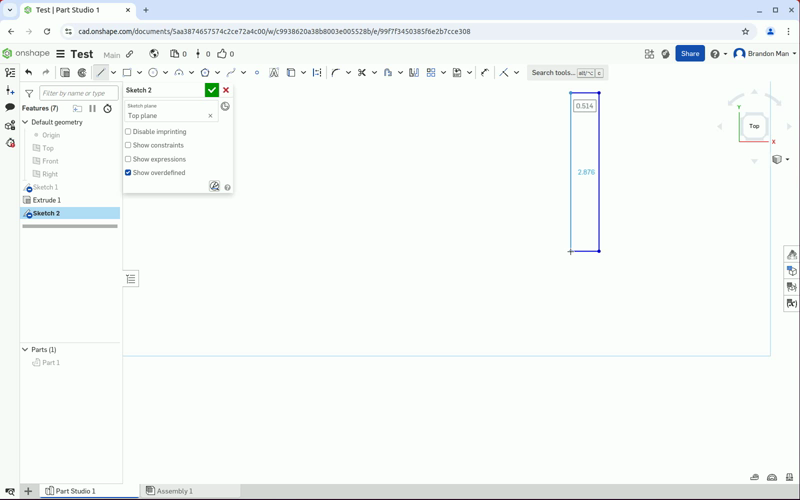
key_up(shift)
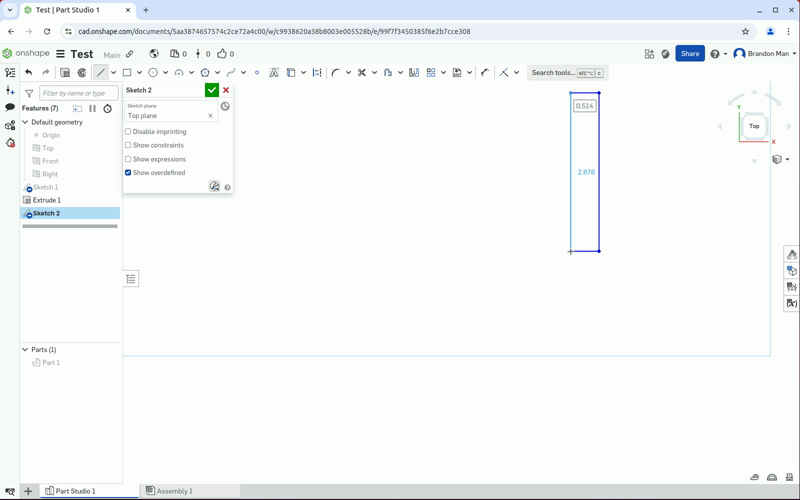
click(570, 251)
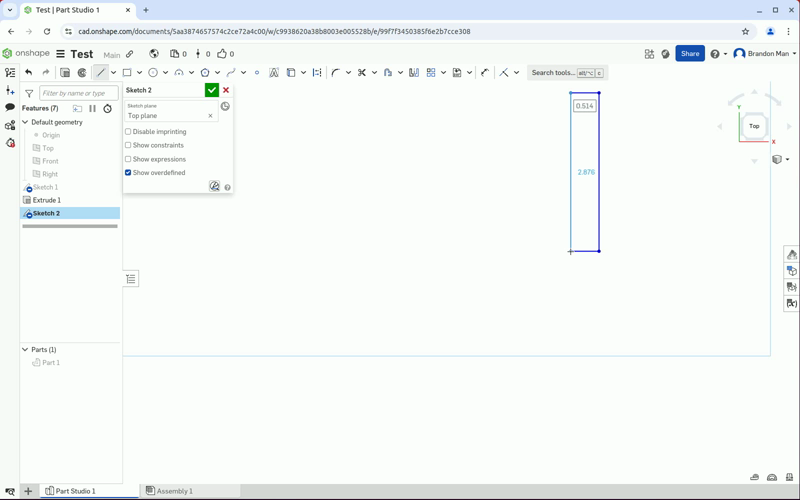
scroll(-6)
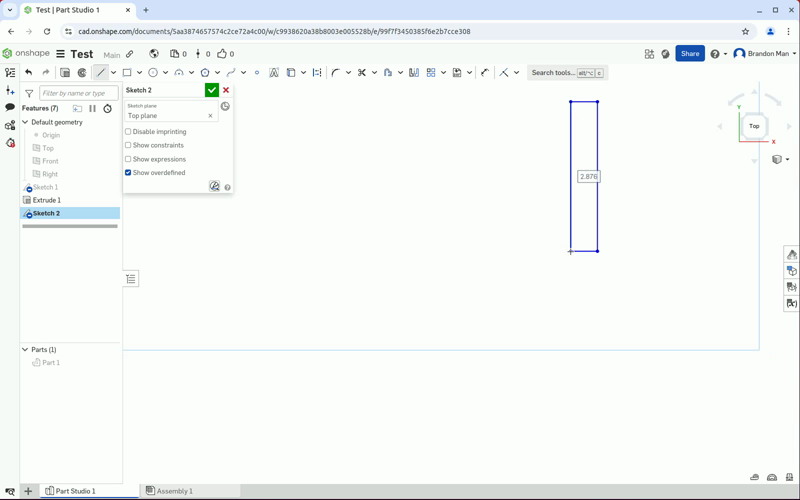
scroll(-6)
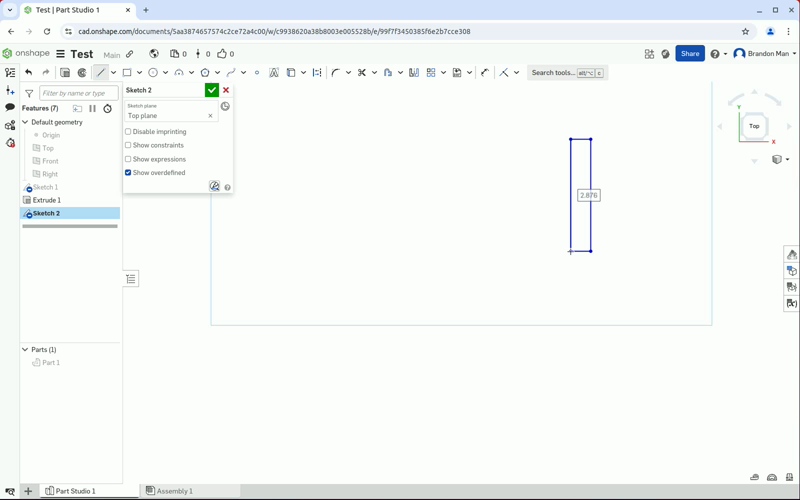
scroll(-6)
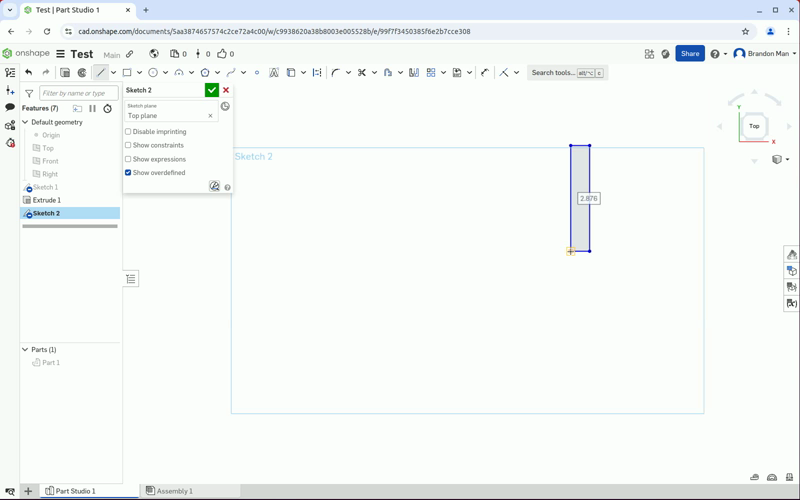
scroll(-6)
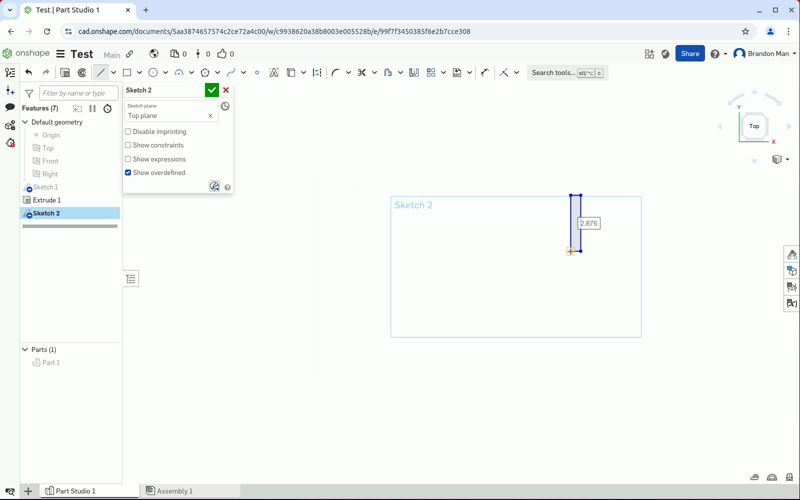
scroll(-6)
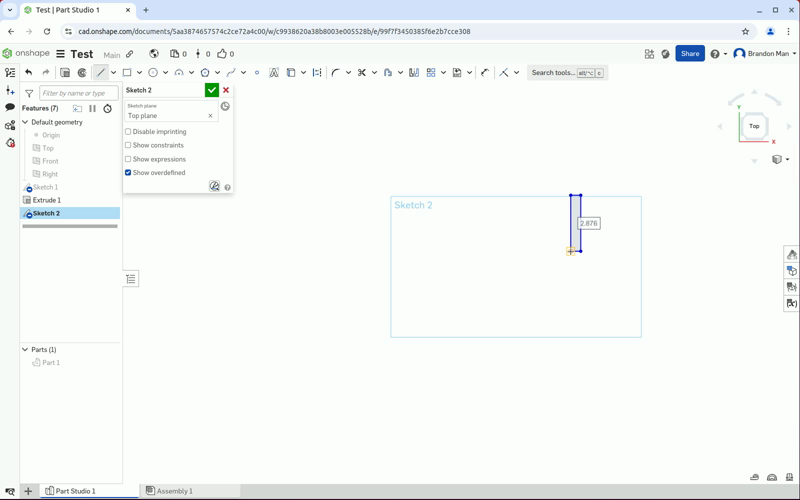
scroll(-6)
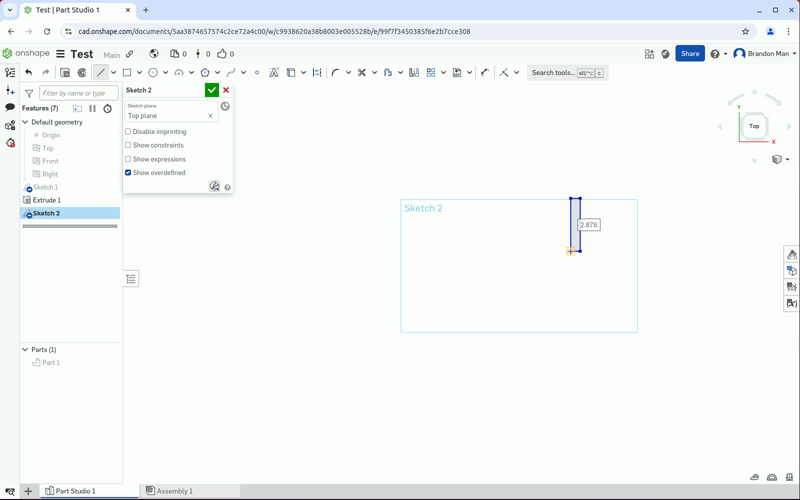
scroll(-6)
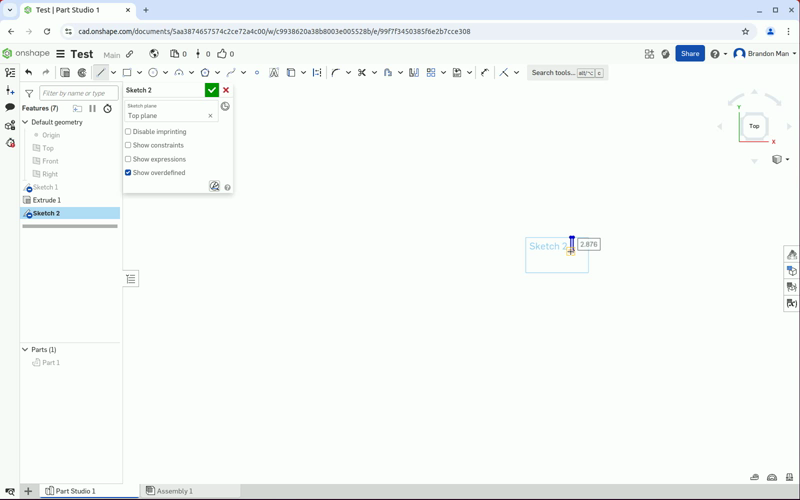
key(esc)
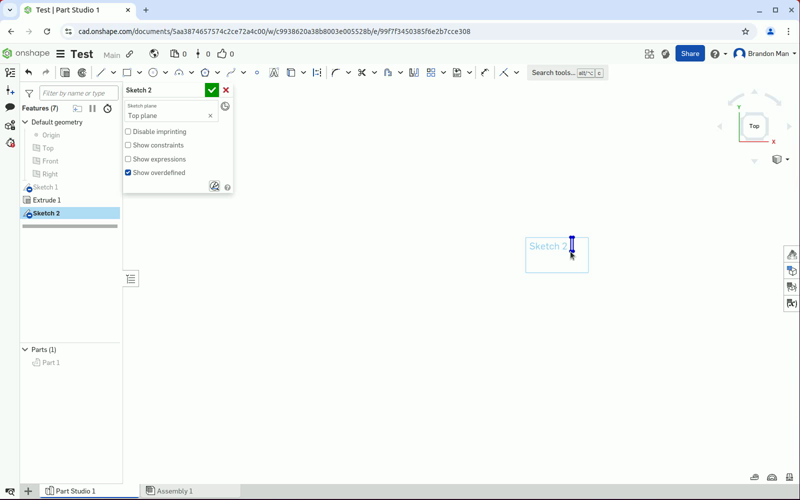
mouse_move(571, 242)
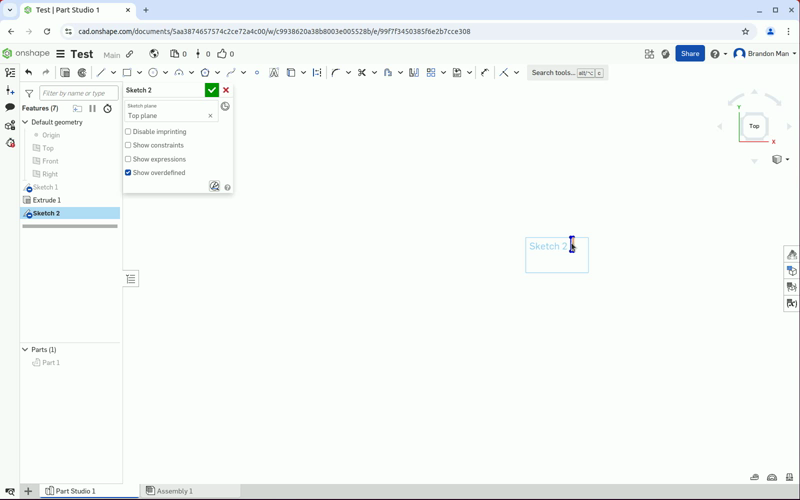
scroll(6)
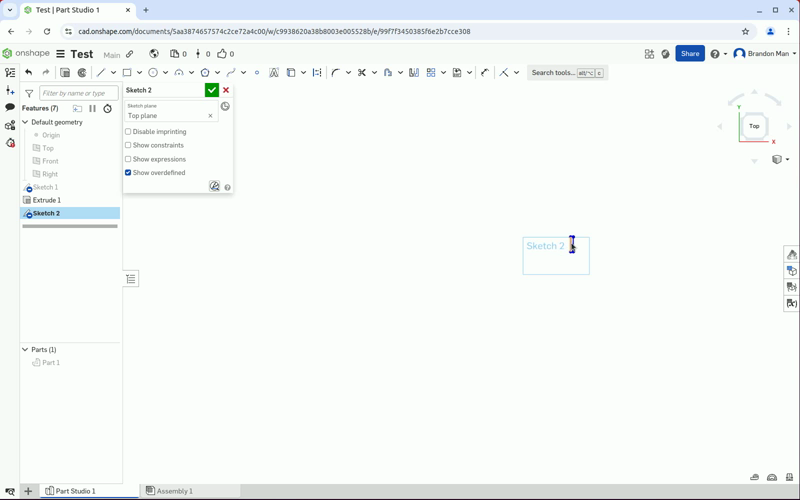
scroll(6)
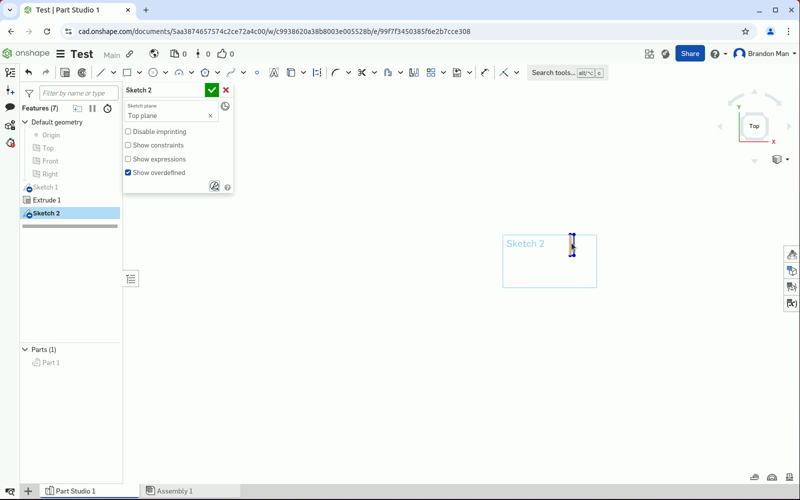
scroll(6)
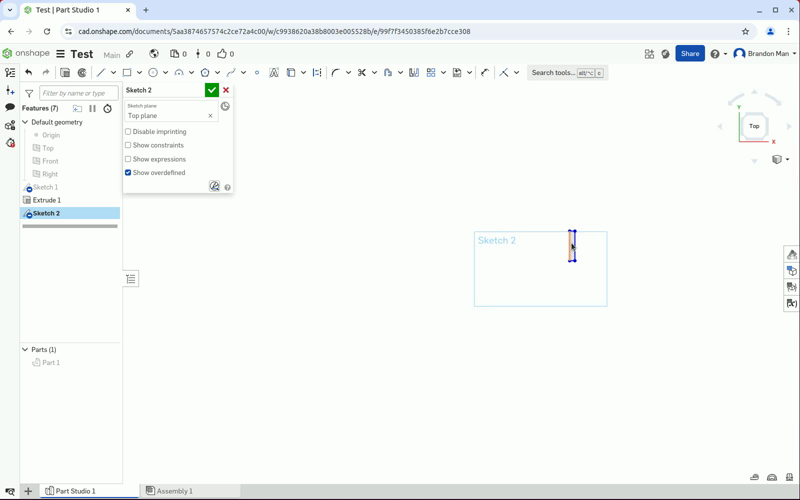
scroll(6)
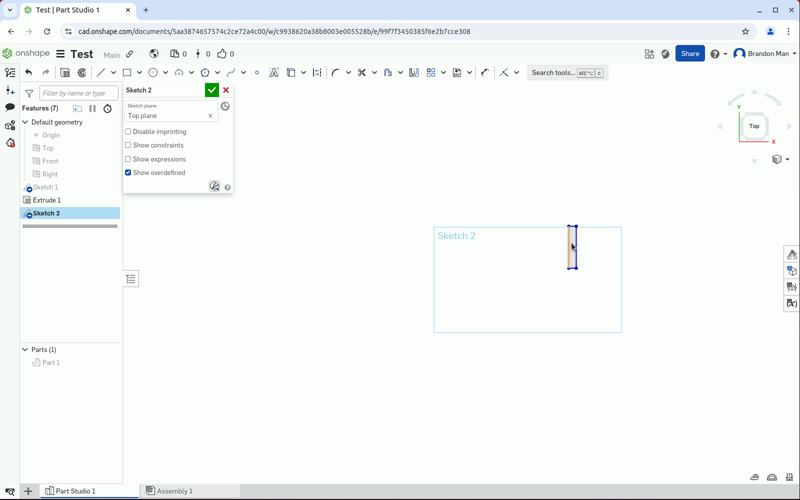
scroll(6)
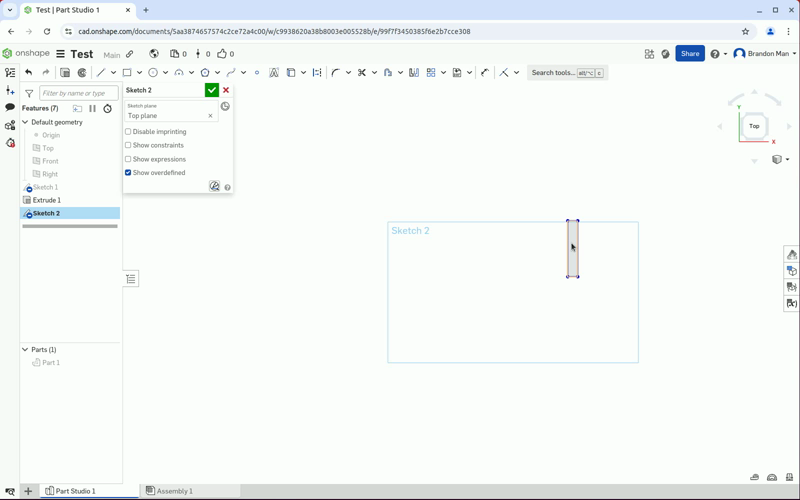
scroll(6)
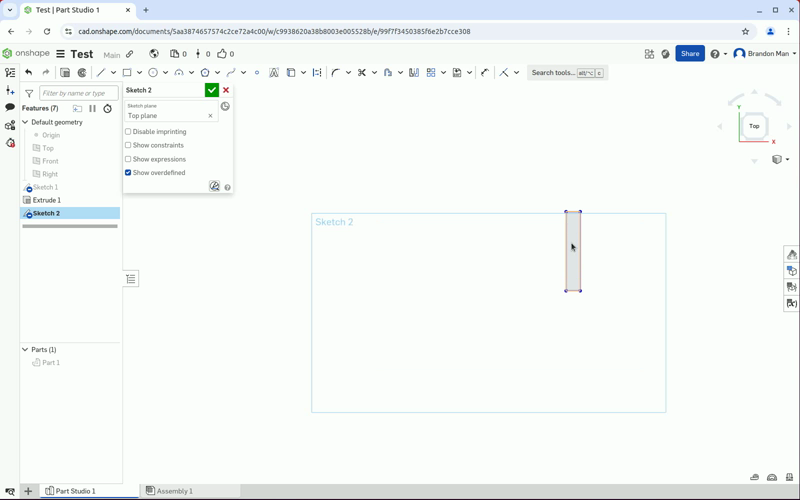
scroll(6)
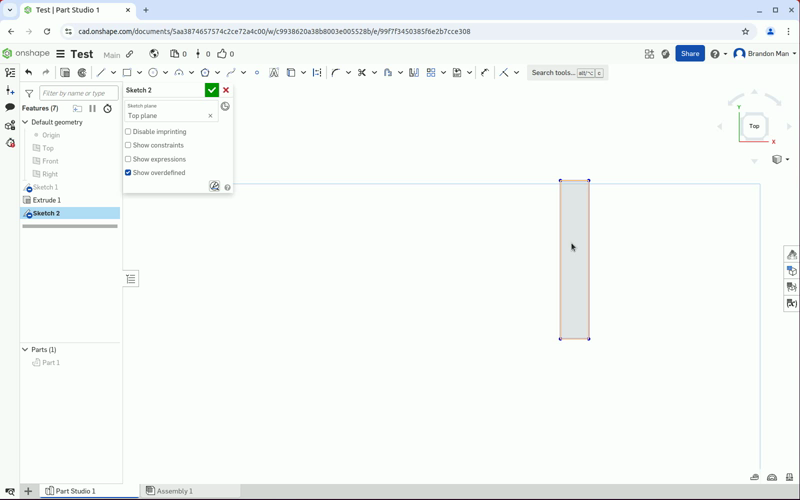
click(571, 242)
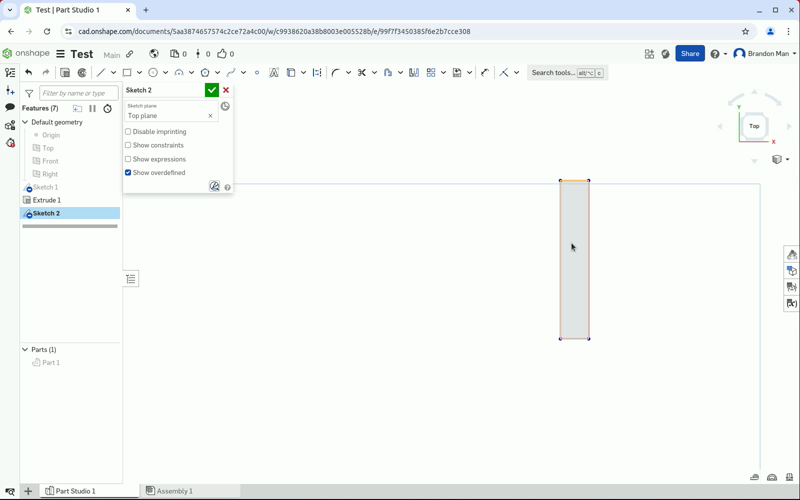
scroll(-6)
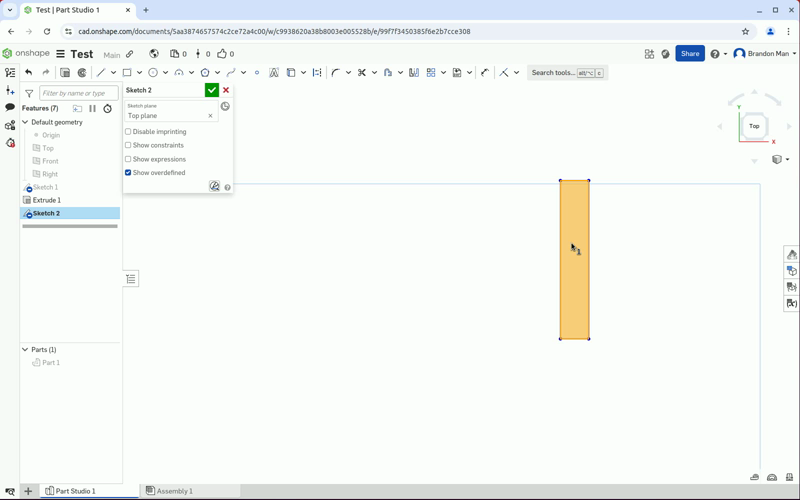
scroll(-6)
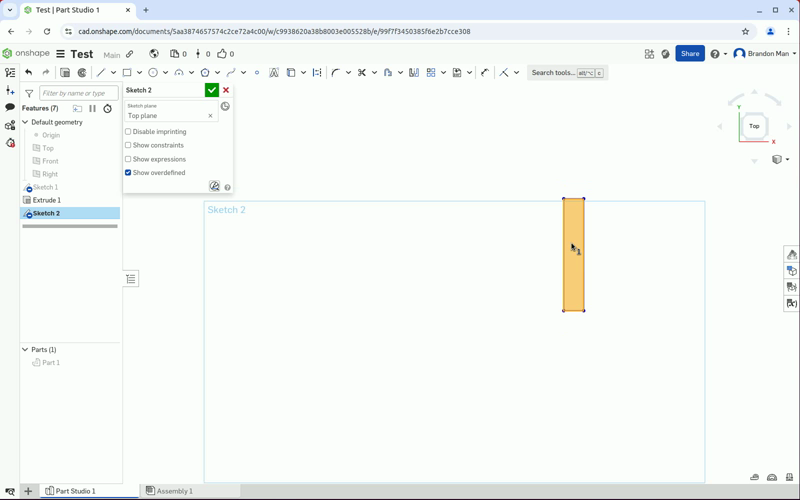
scroll(-6)
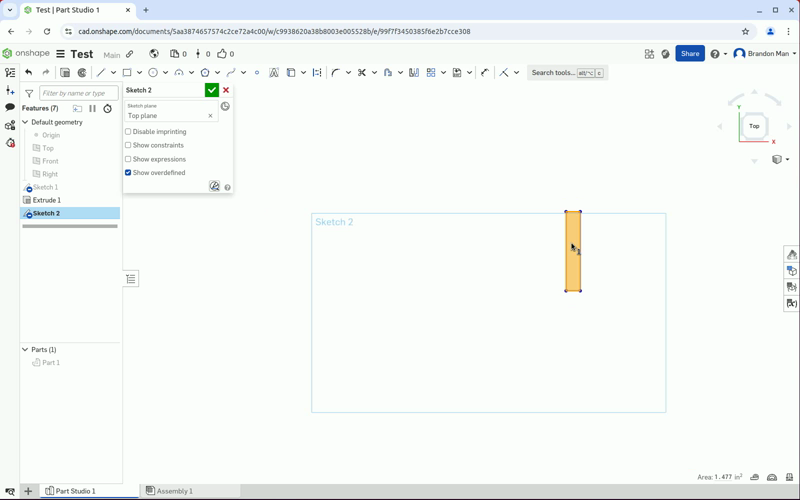
scroll(-6)
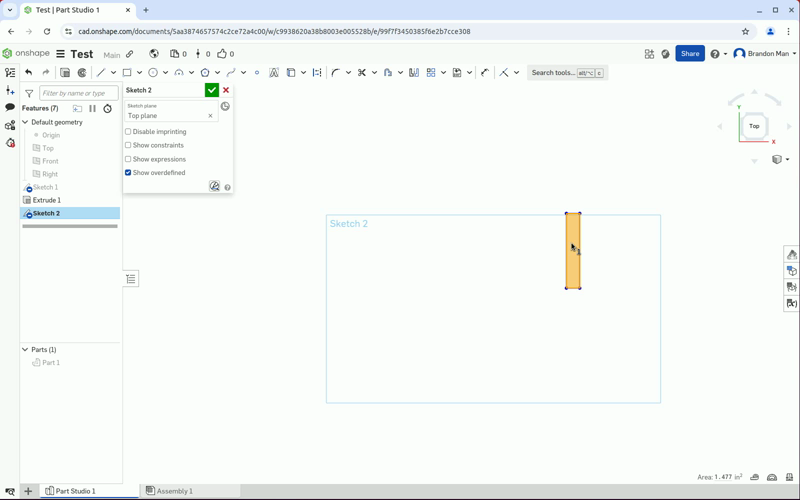
scroll(-6)
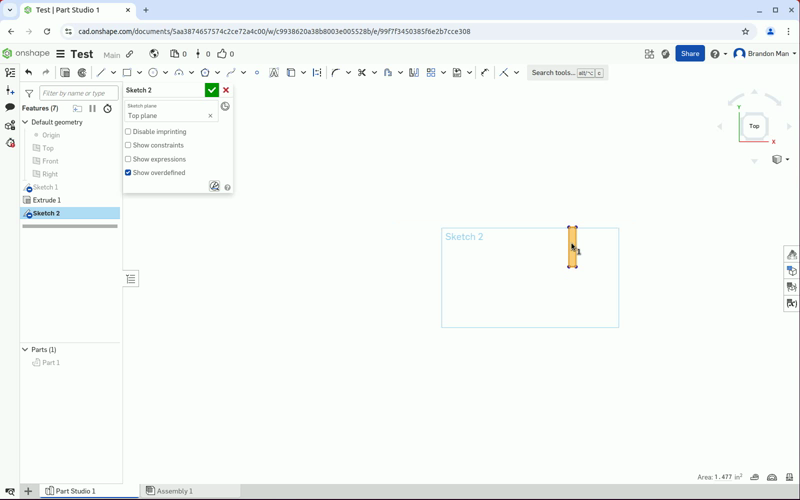
scroll(-6)
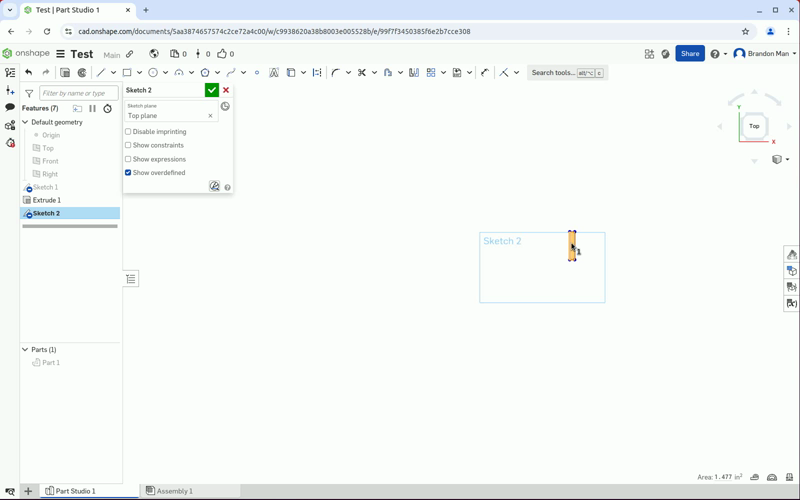
scroll(-6)
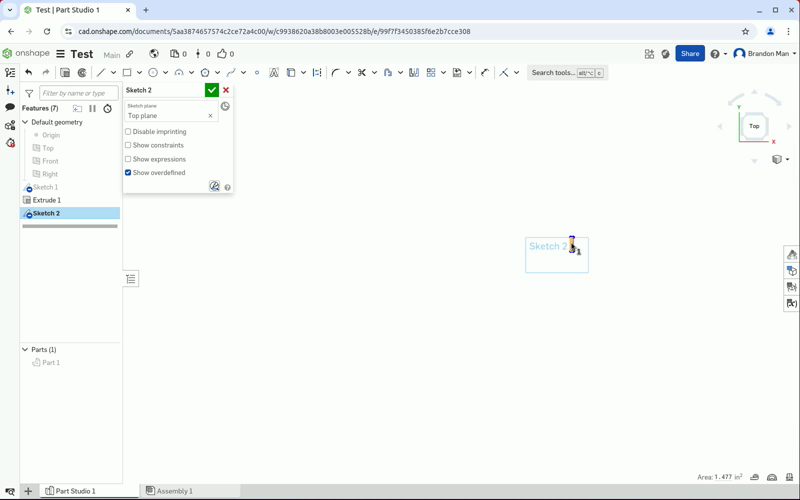
mouse_move(73, 352)
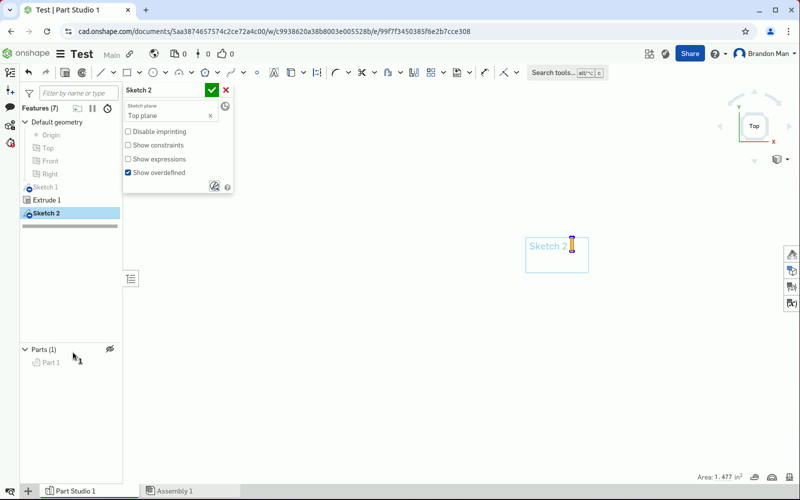
key(shift+y)
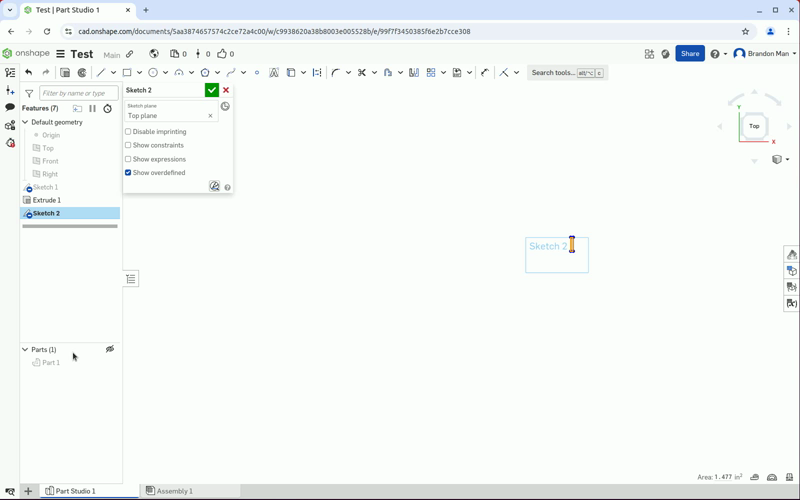
key(shift+e)
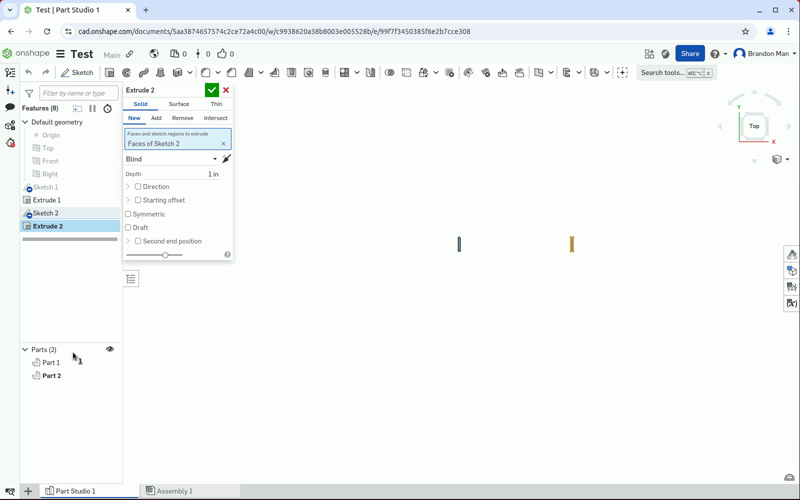
mouse_move(143, 106)
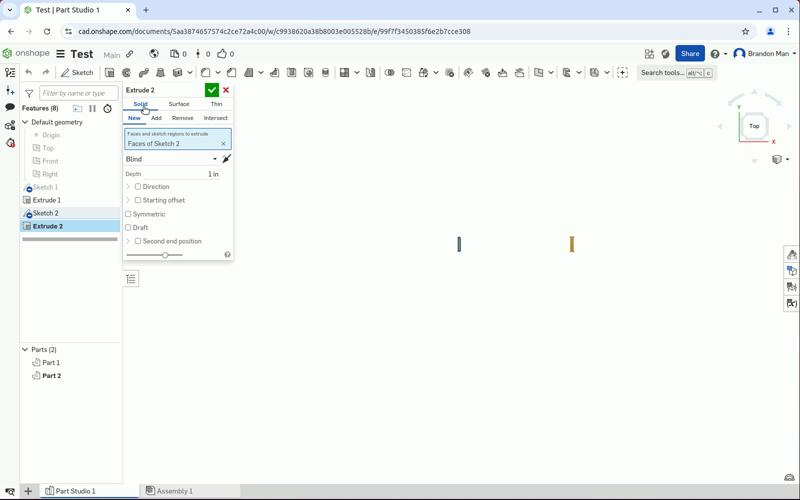
click(143, 106)
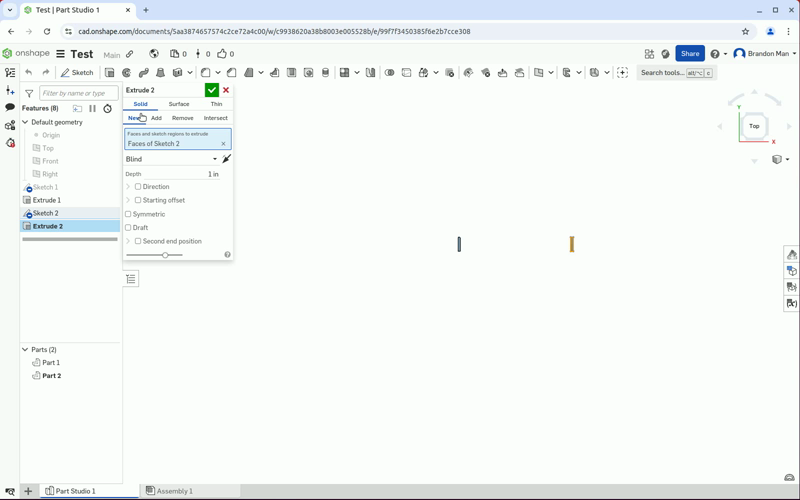
mouse_move(137, 120)
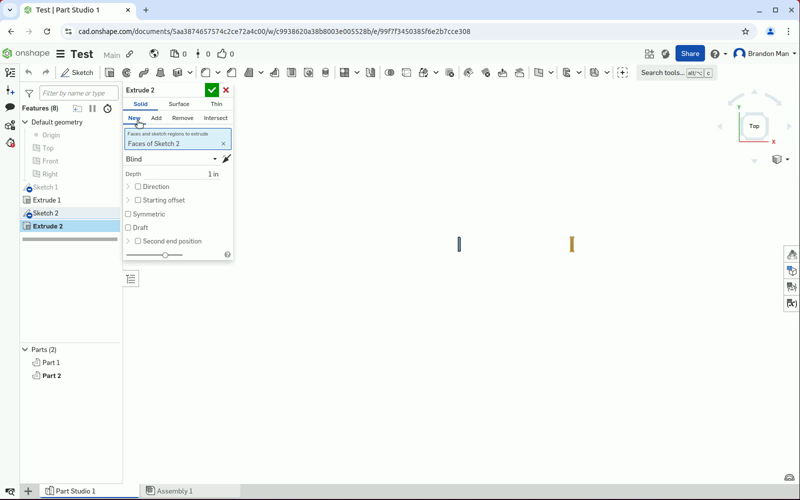
click(137, 120)
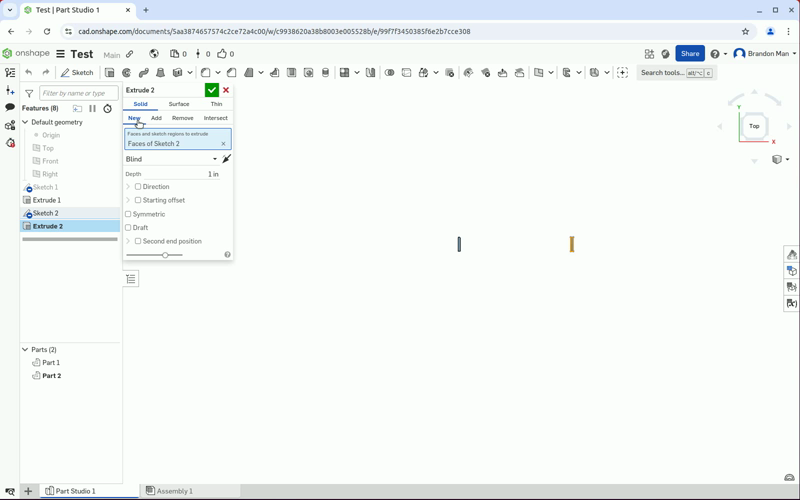
key(tab, 4)
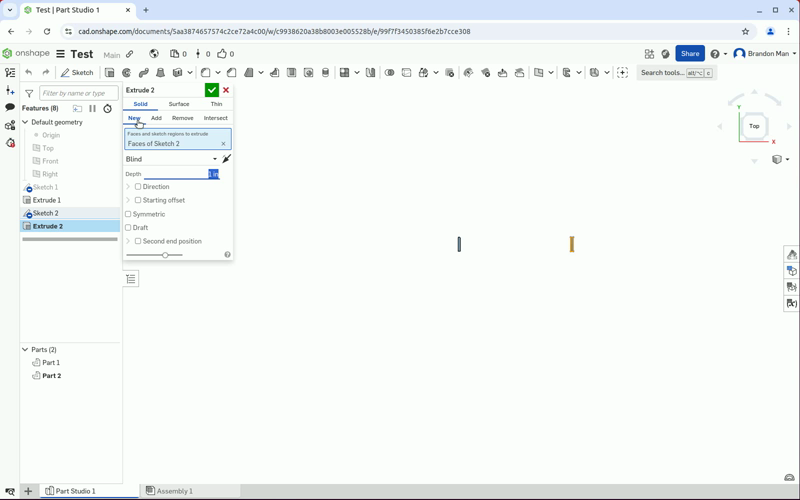
text(0.481)
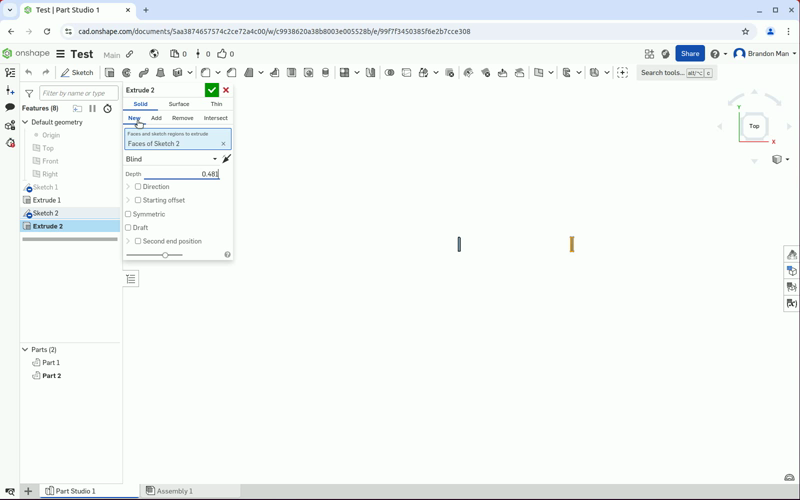
key(enter)
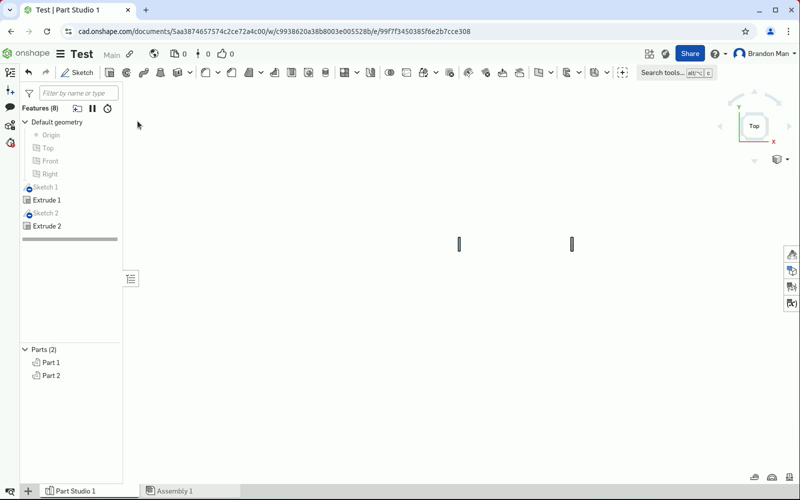
key(shift+h)
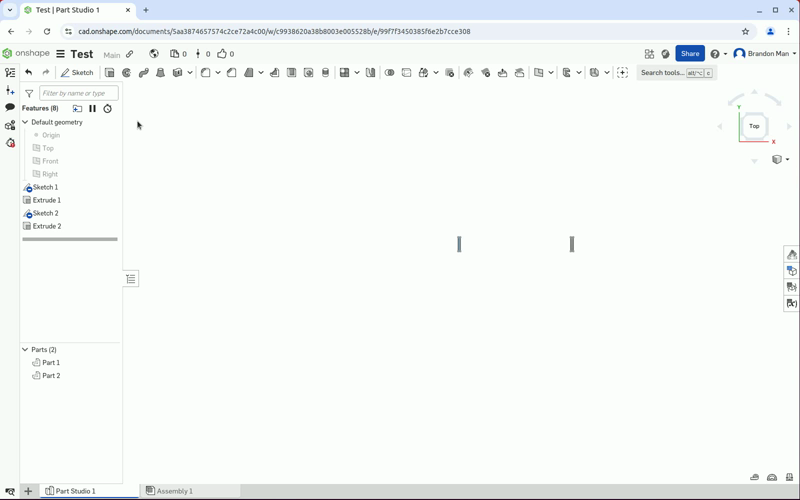
key(shift+h)
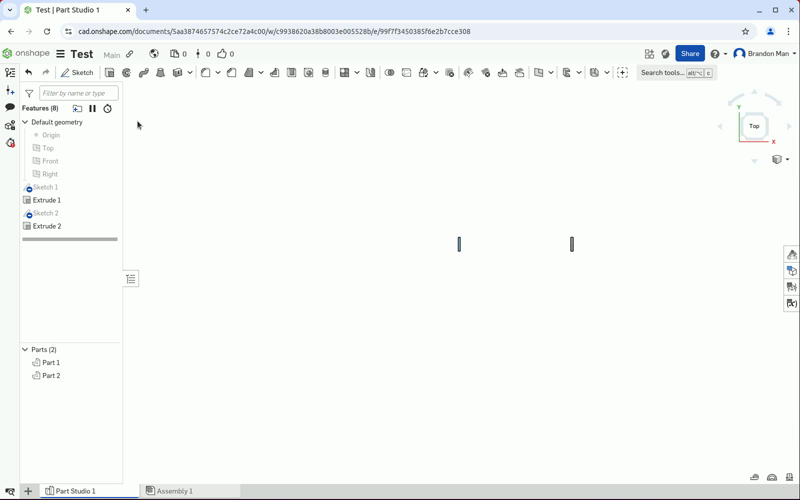
mouse_move(73, 189)
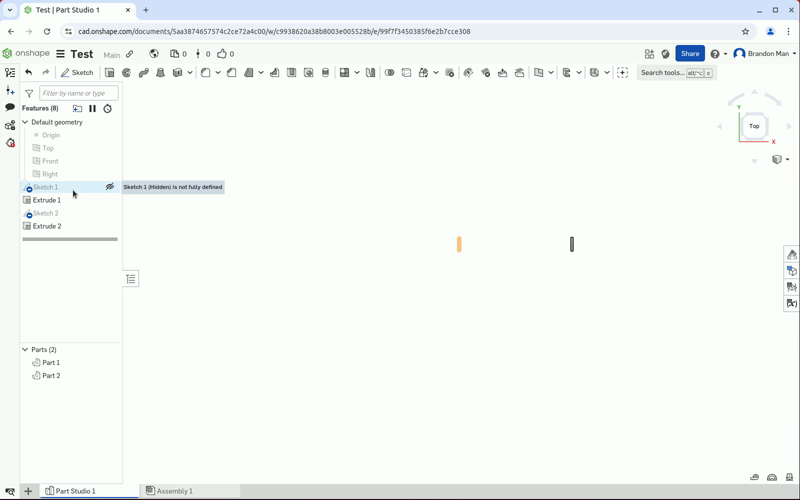
click(73, 189)
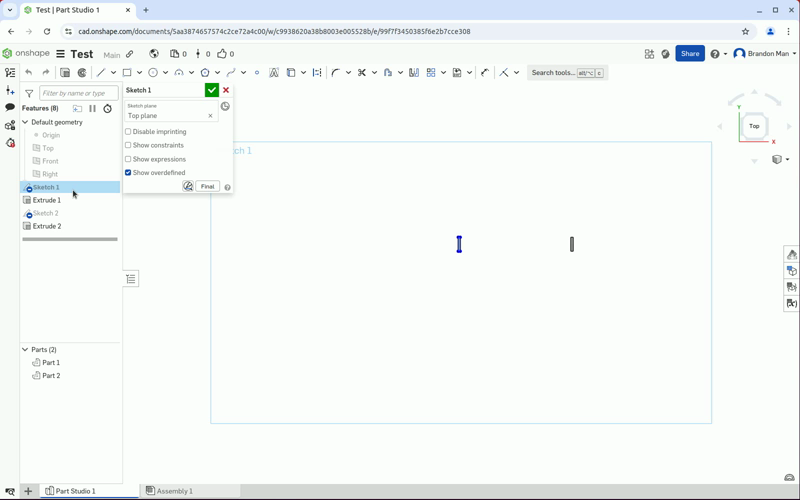
mouse_move(229, 92)
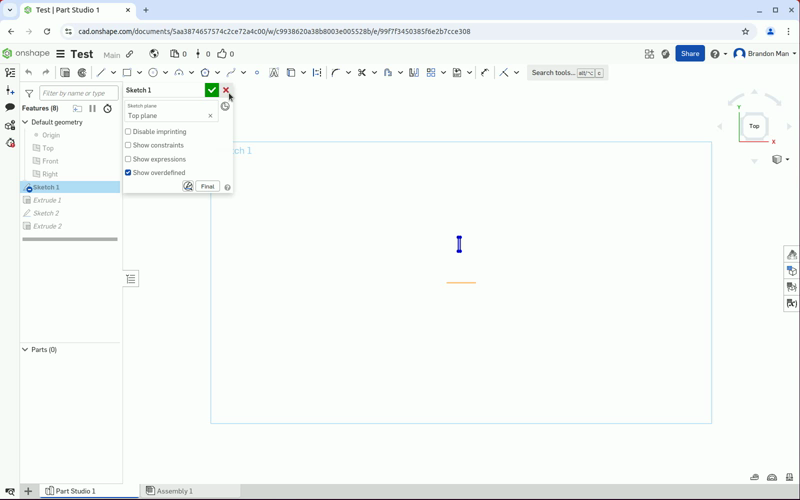
click(229, 92)
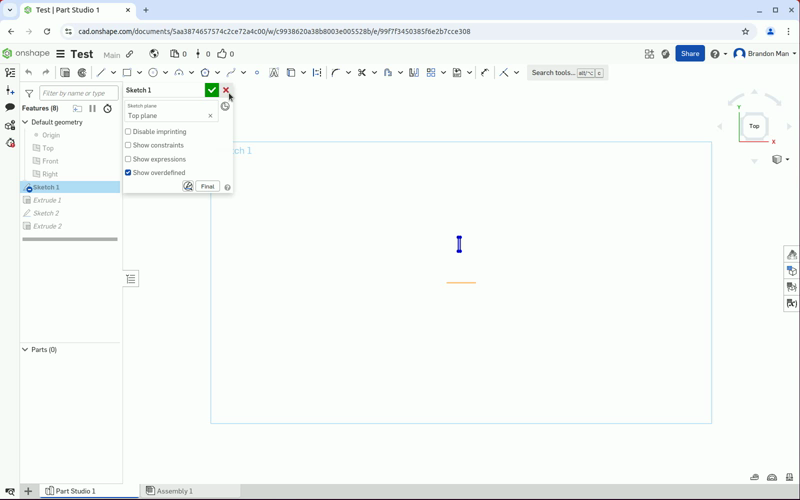
key(shift+s)
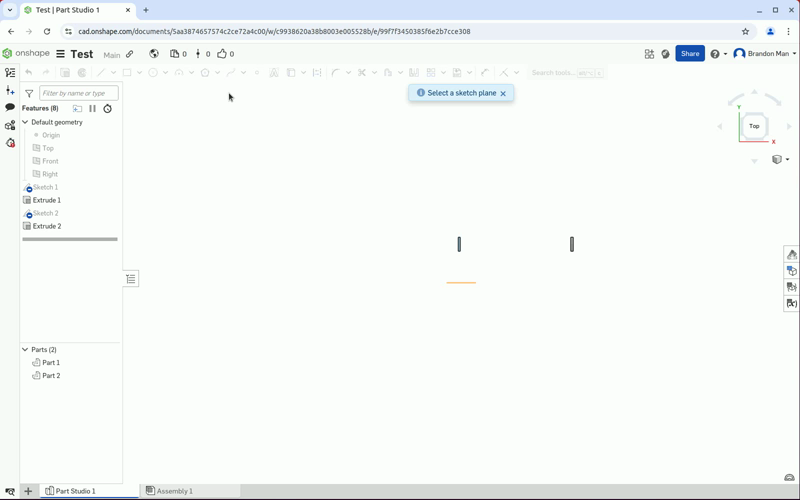
mouse_move(73, 150)
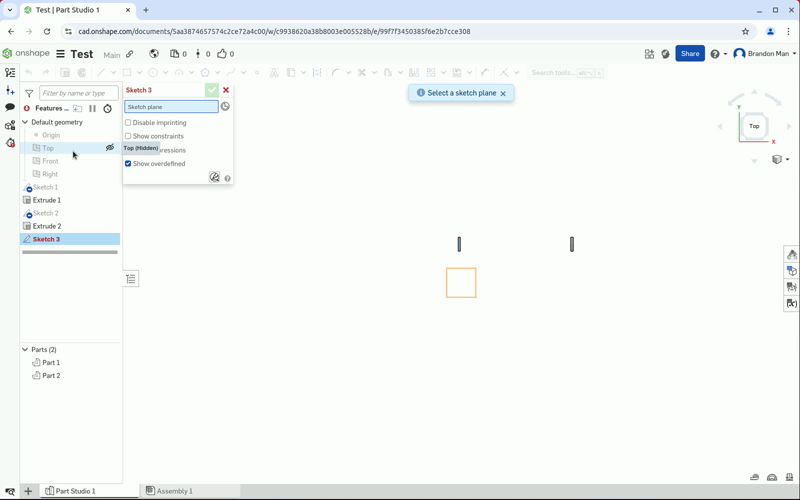
click(73, 150)
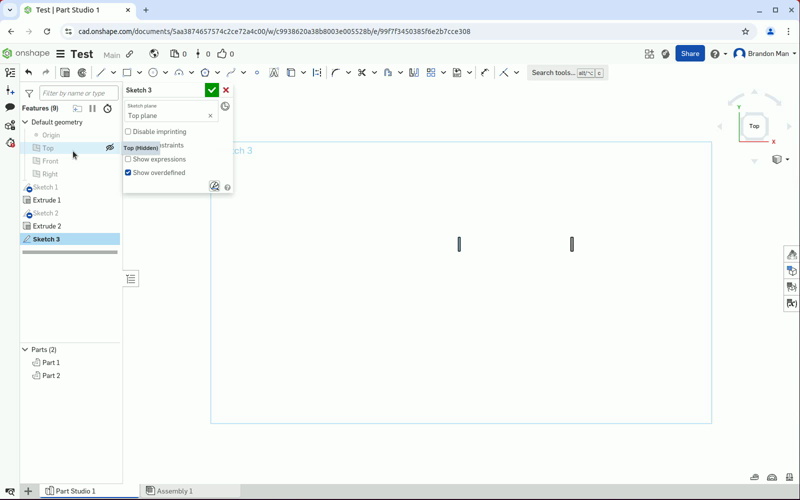
mouse_move(73, 352)
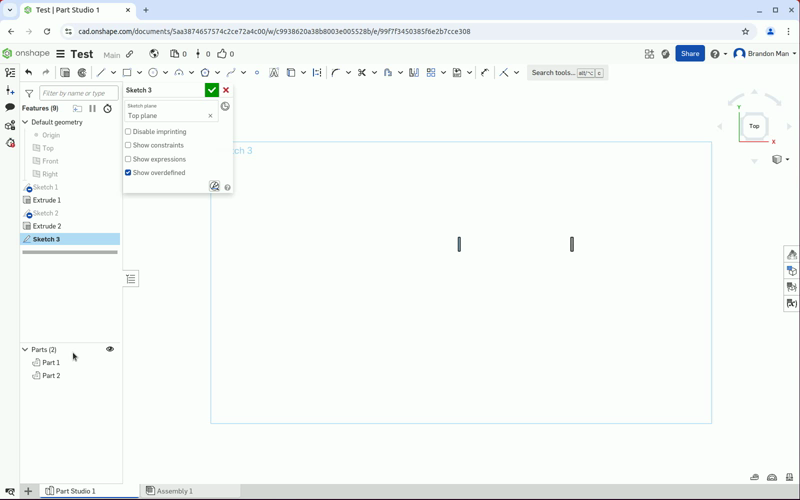
key(y)
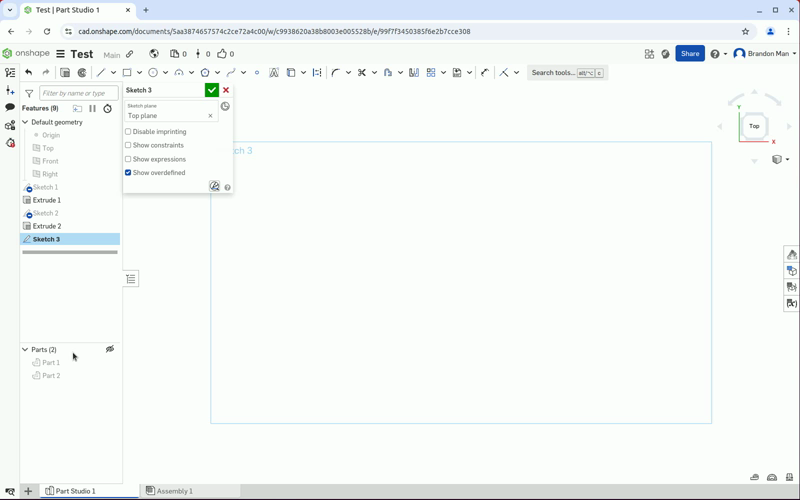
key(l)
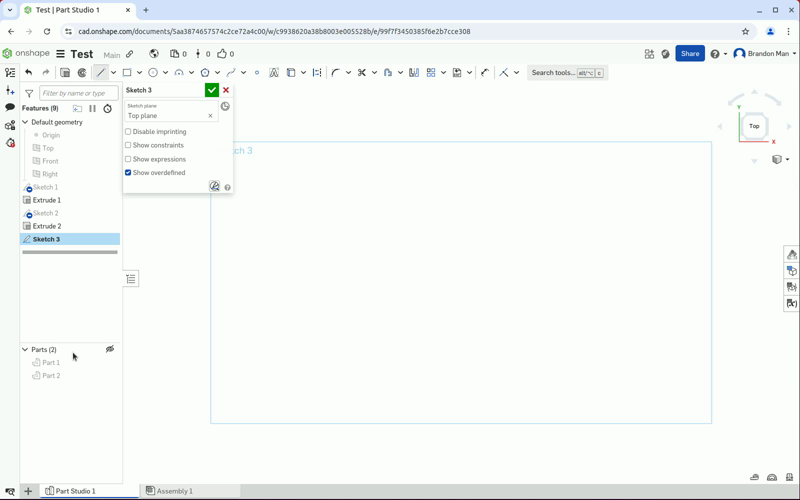
key_down(shift)
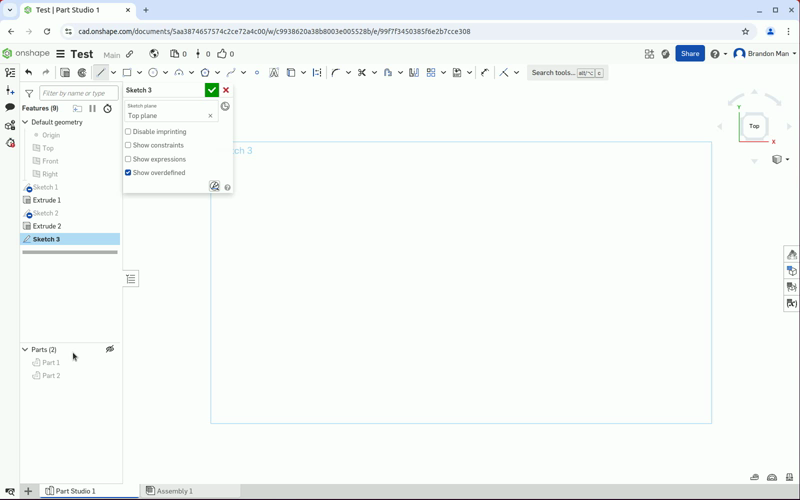
mouse_move(460, 282)
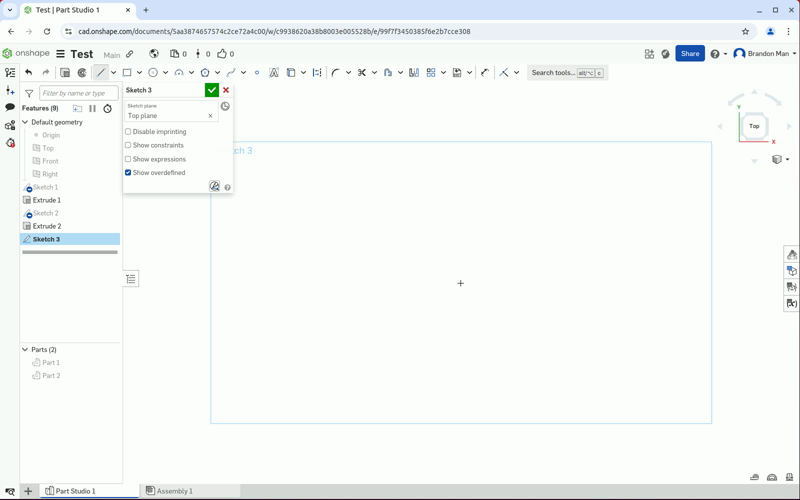
click(460, 282)
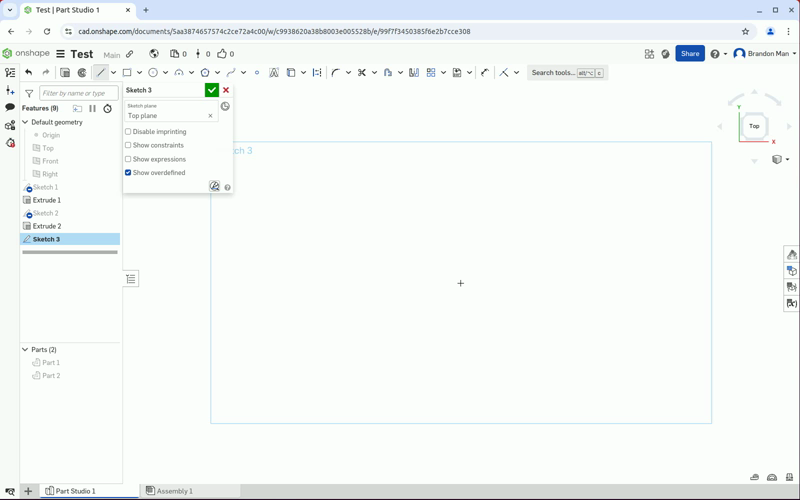
key_up(shift)
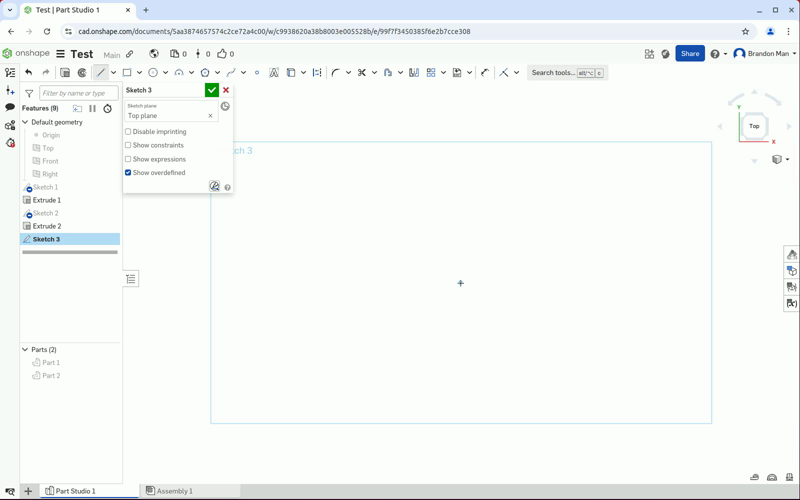
key_down(shift)
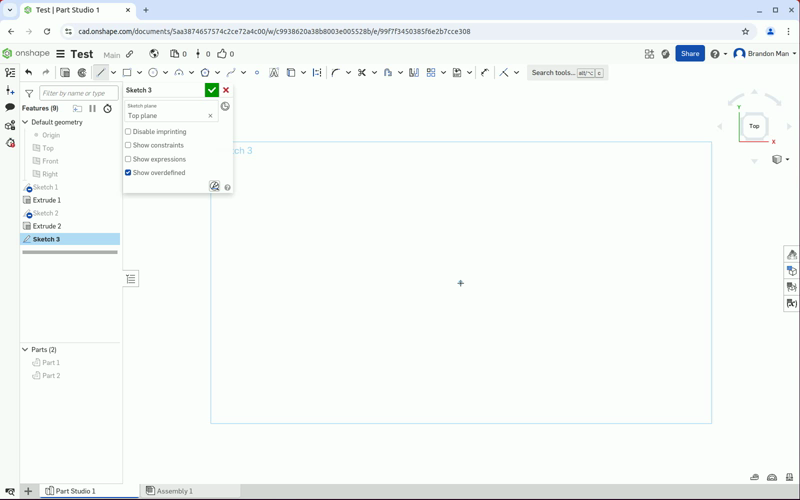
mouse_move(570, 282)
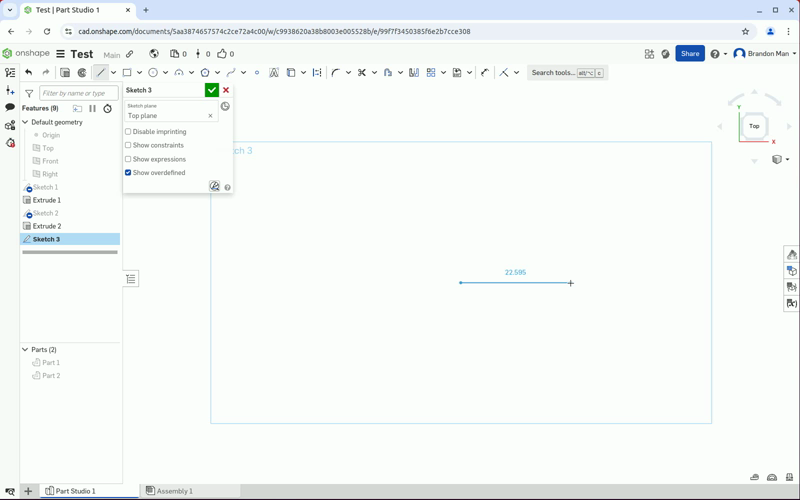
click(570, 282)
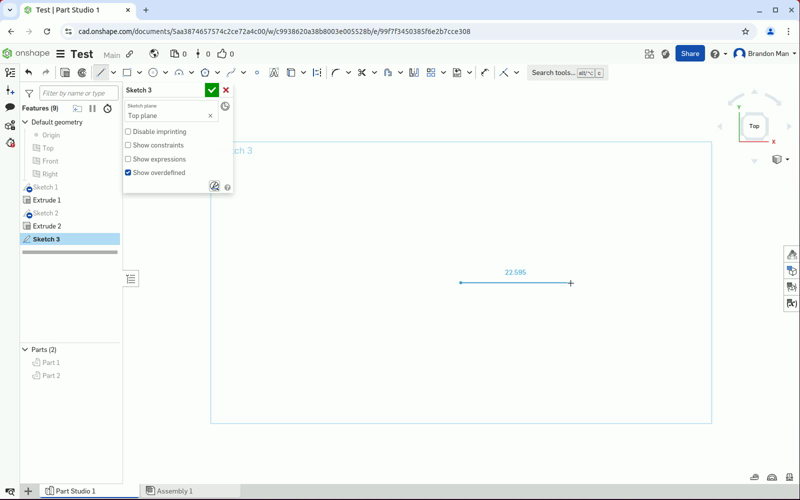
key_up(shift)
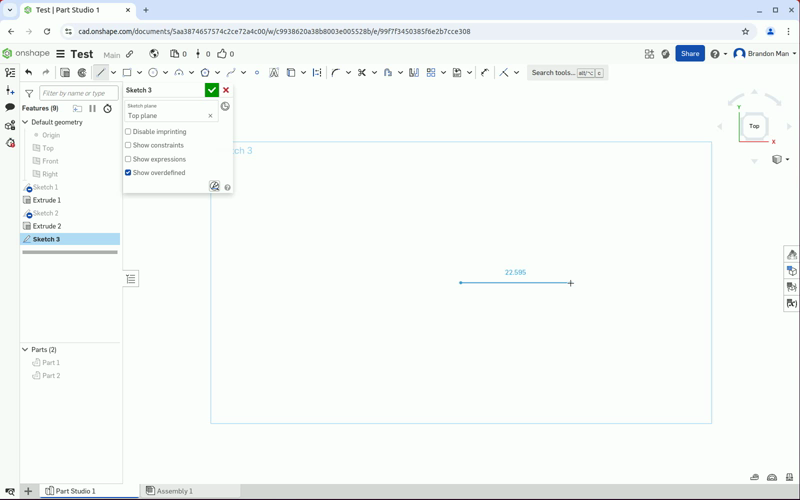
key_down(shift)
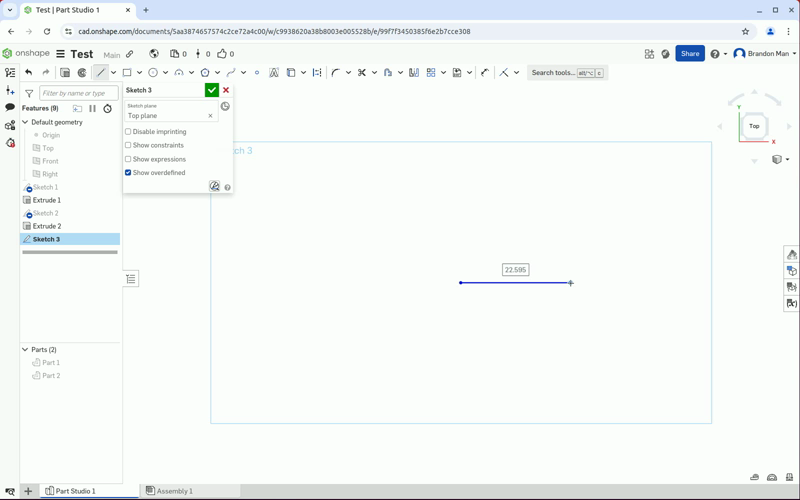
mouse_move(589, 282)
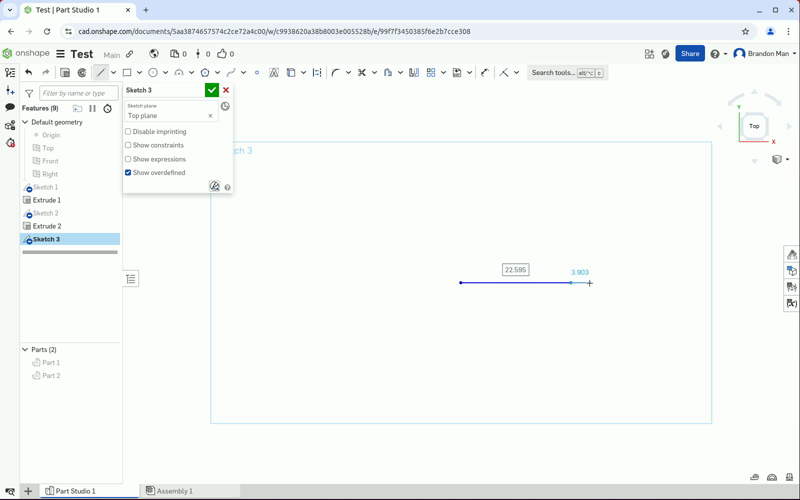
mouse_move(570, 251)
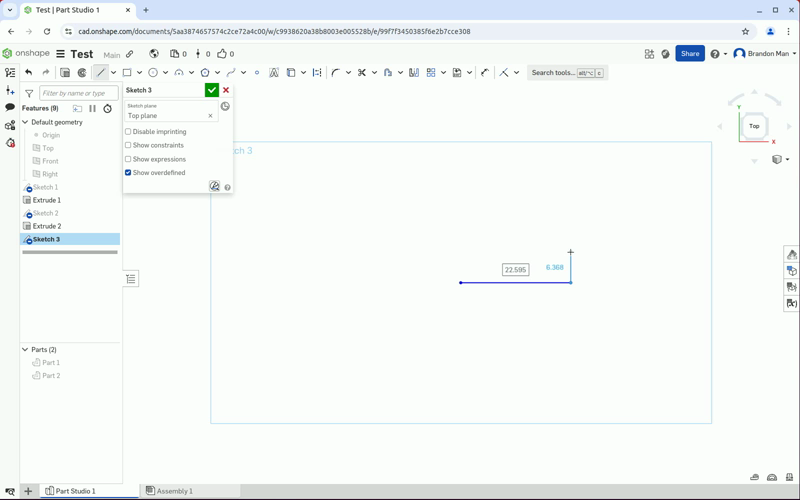
click(570, 251)
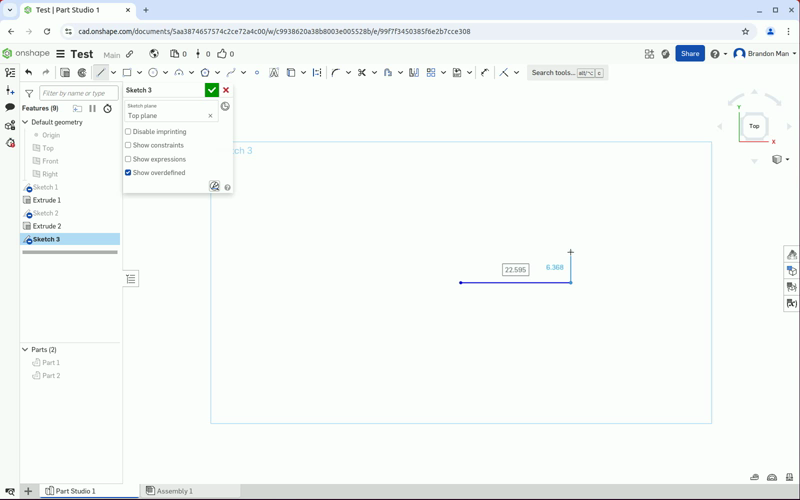
key_up(shift)
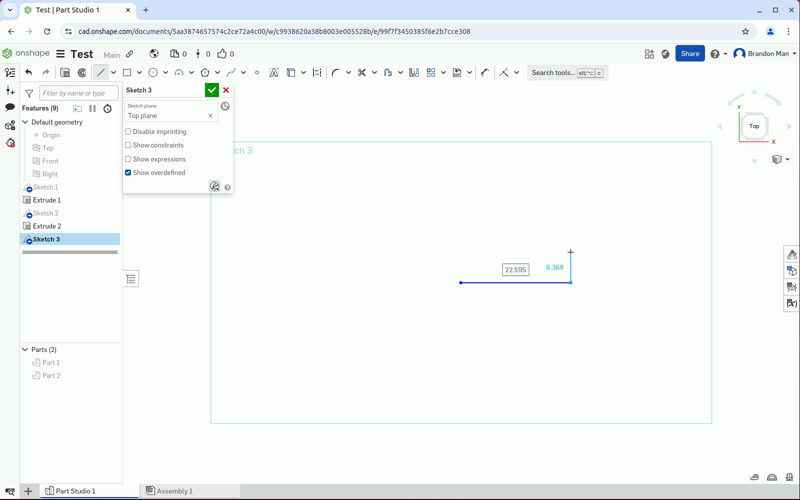
key_down(shift)
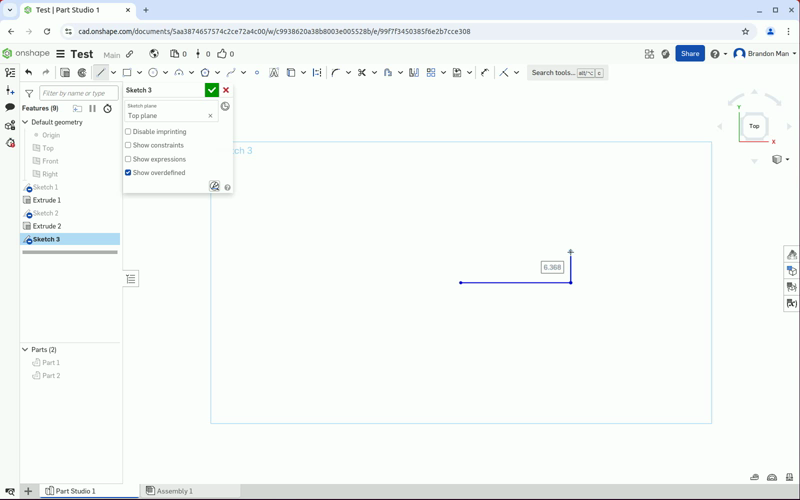
mouse_move(589, 251)
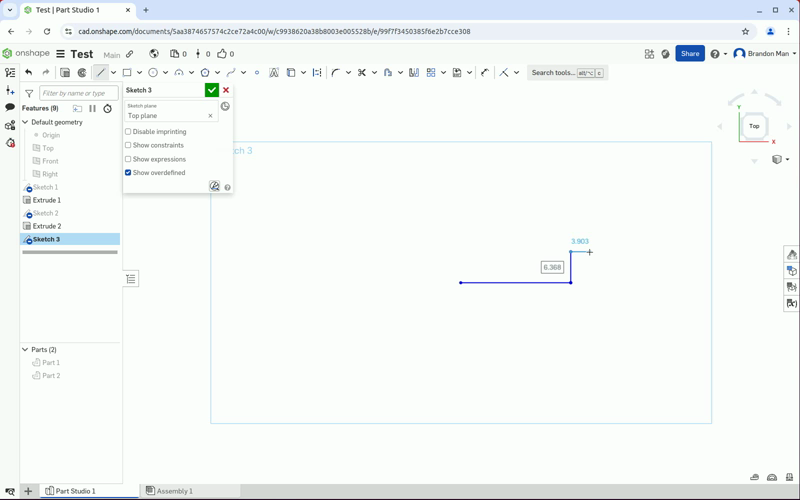
mouse_move(570, 238)
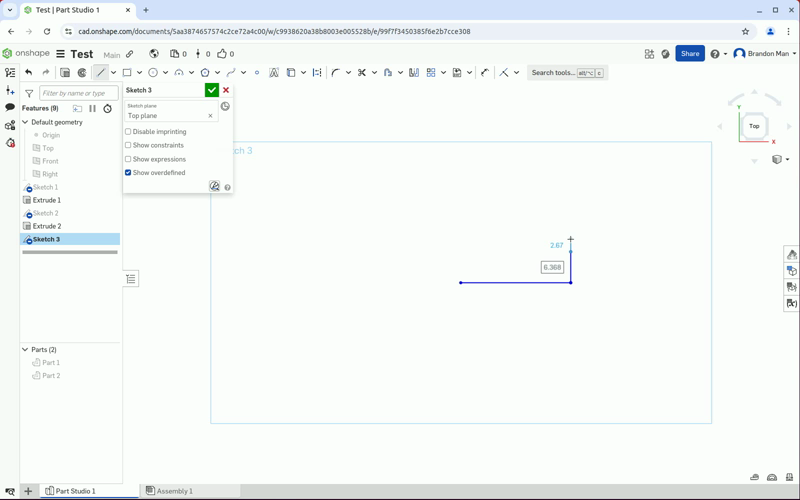
click(570, 238)
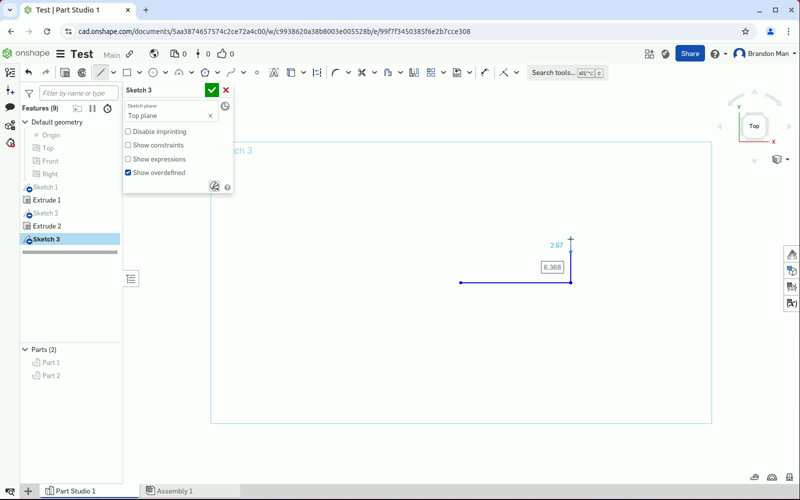
key_up(shift)
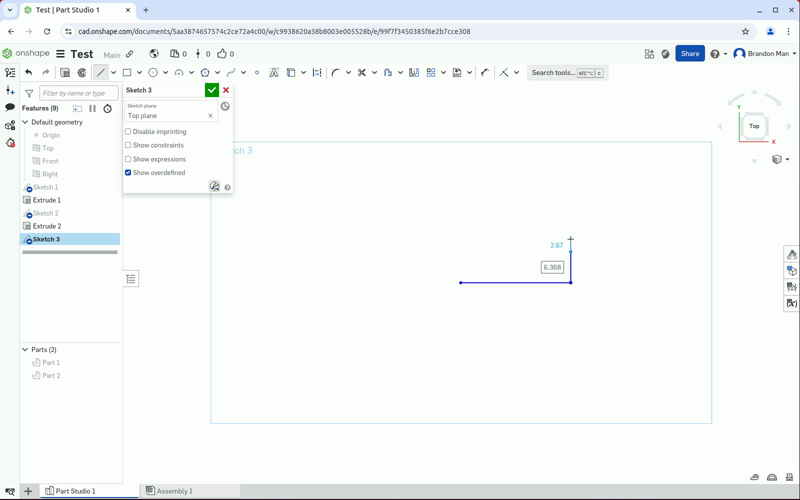
key_down(shift)
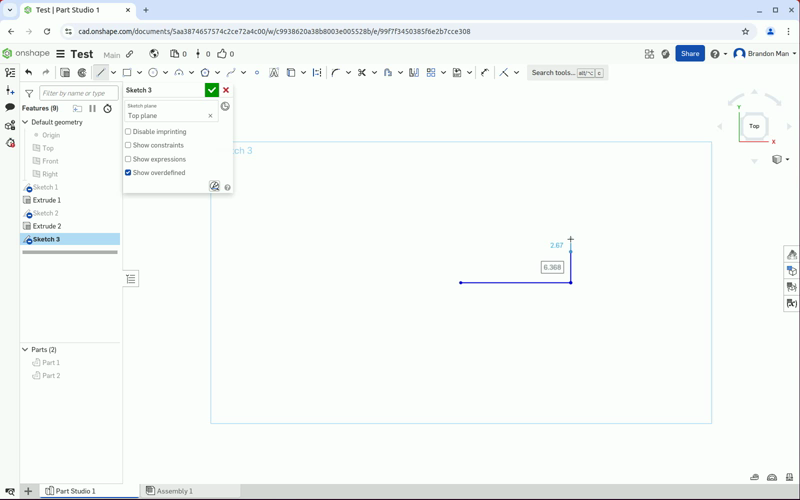
mouse_move(589, 238)
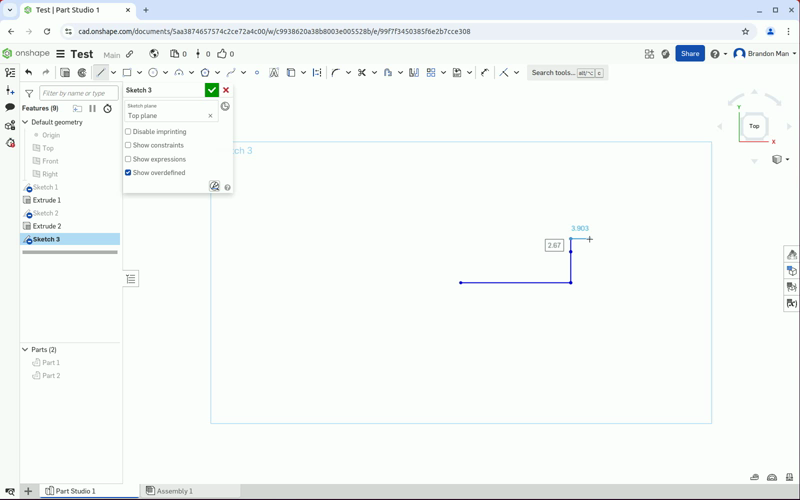
mouse_move(570, 207)
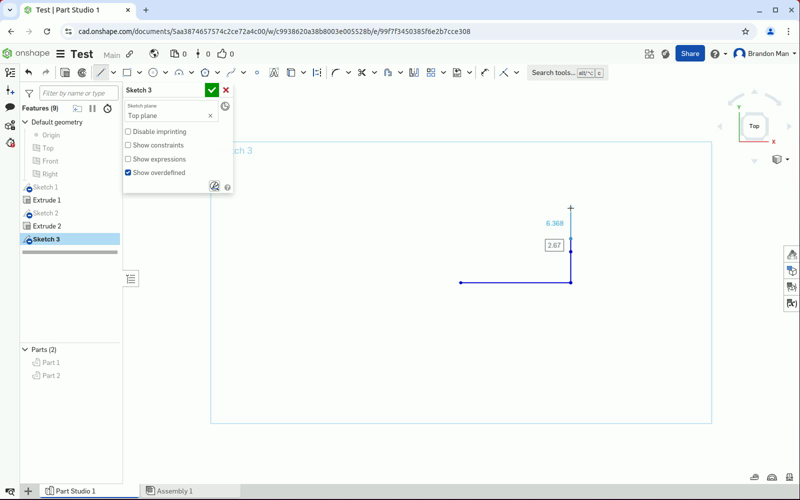
click(570, 207)
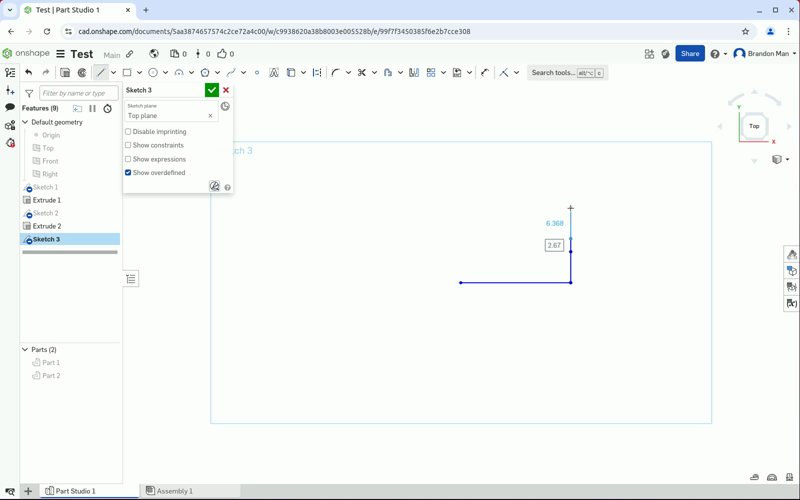
key_up(shift)
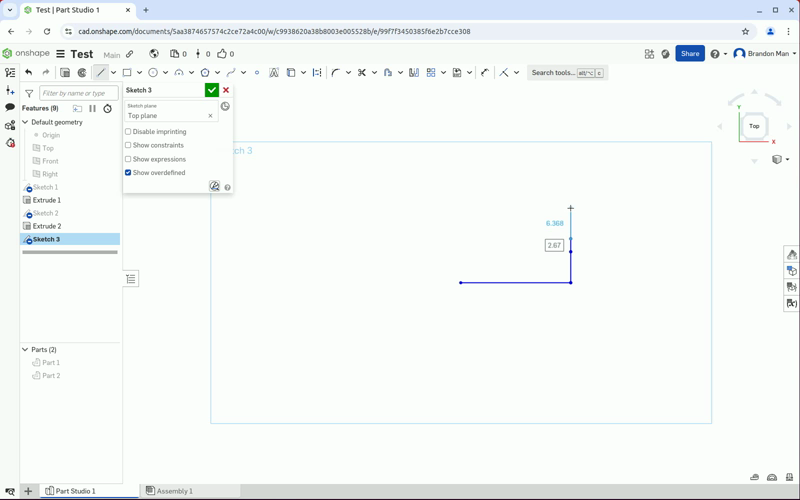
key_down(shift)
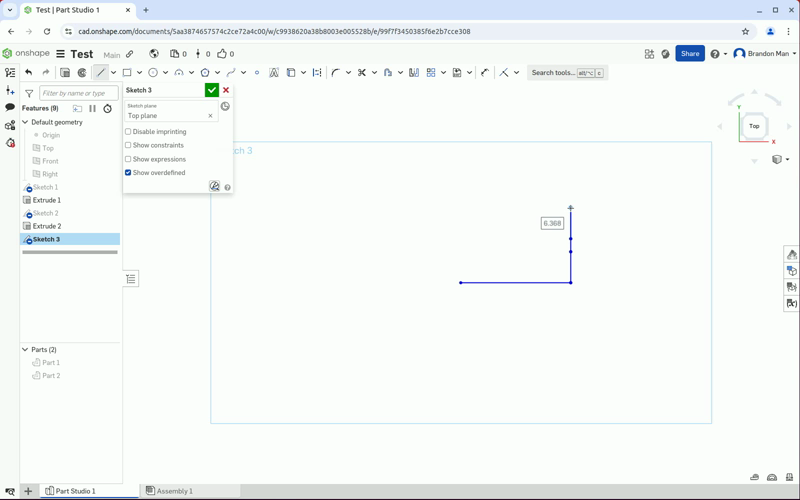
mouse_move(460, 207)
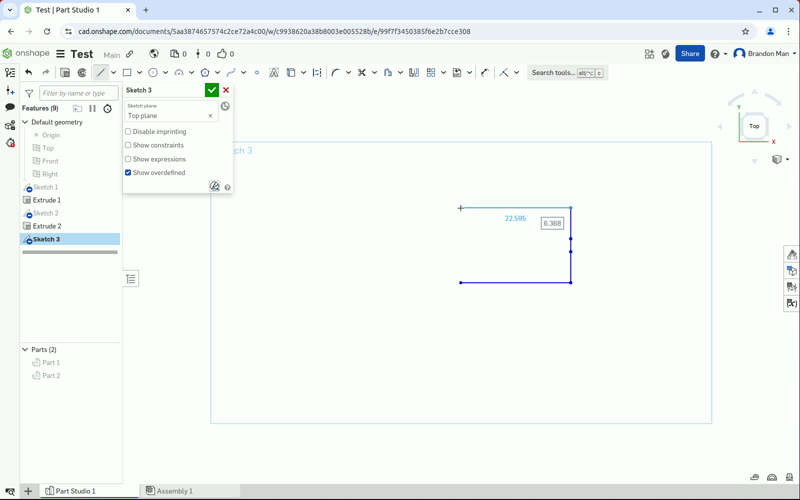
click(460, 207)
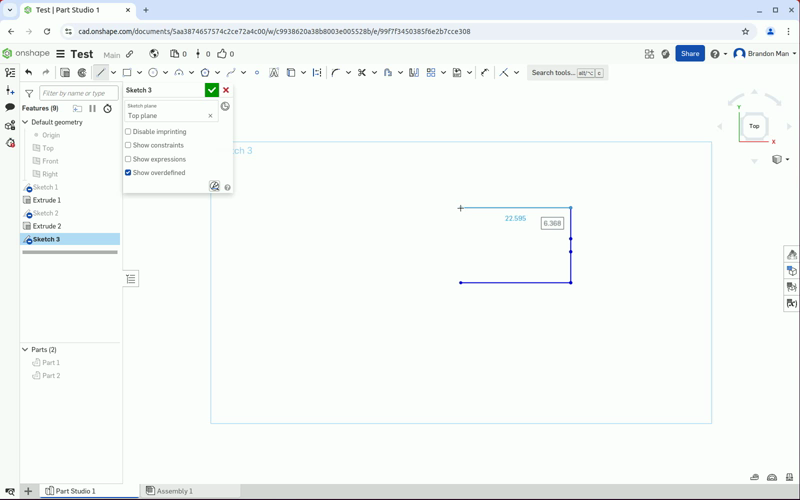
key_up(shift)
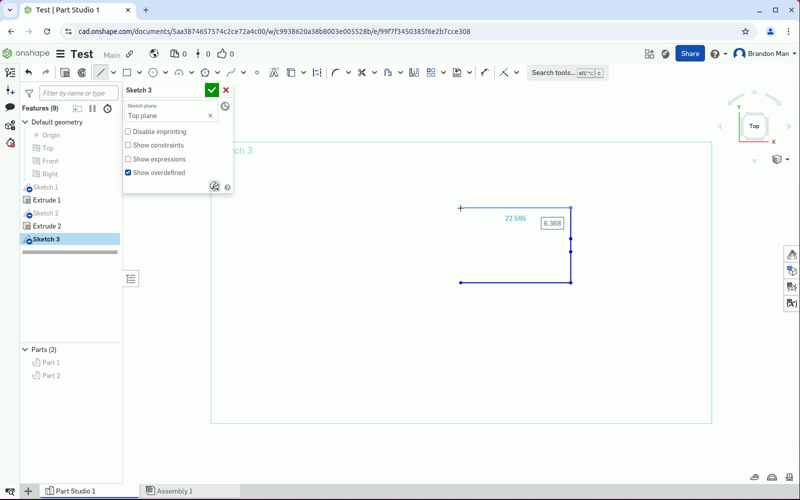
key_down(shift)
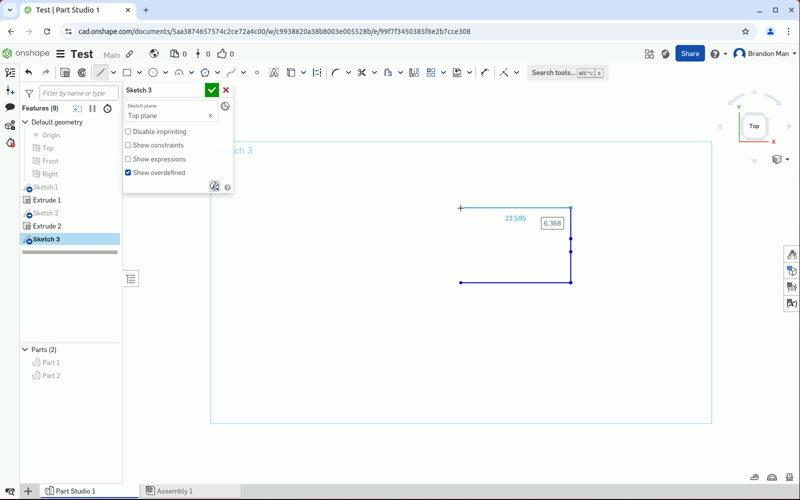
mouse_move(490, 207)
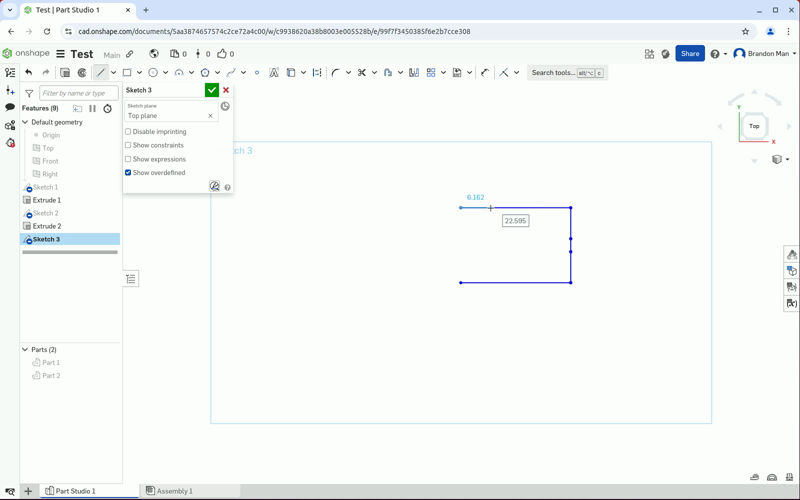
mouse_move(460, 238)
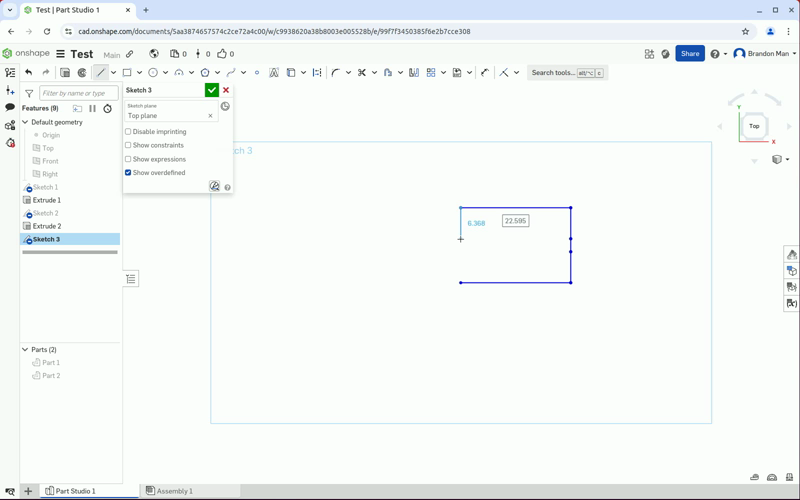
click(460, 238)
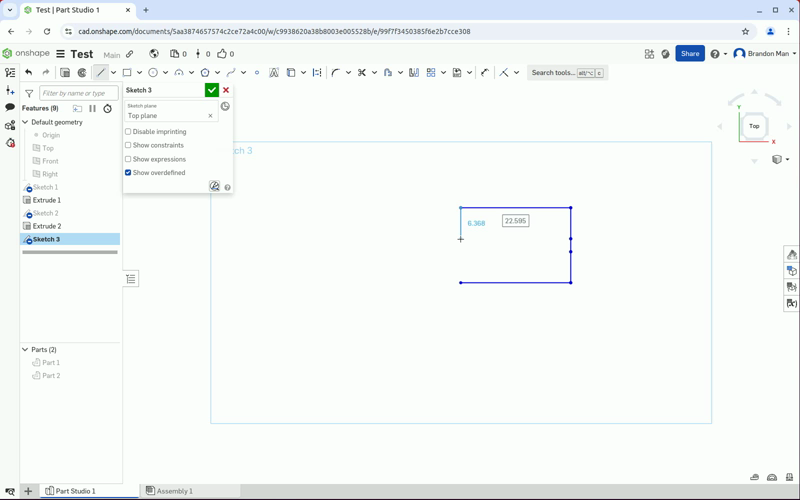
key_up(shift)
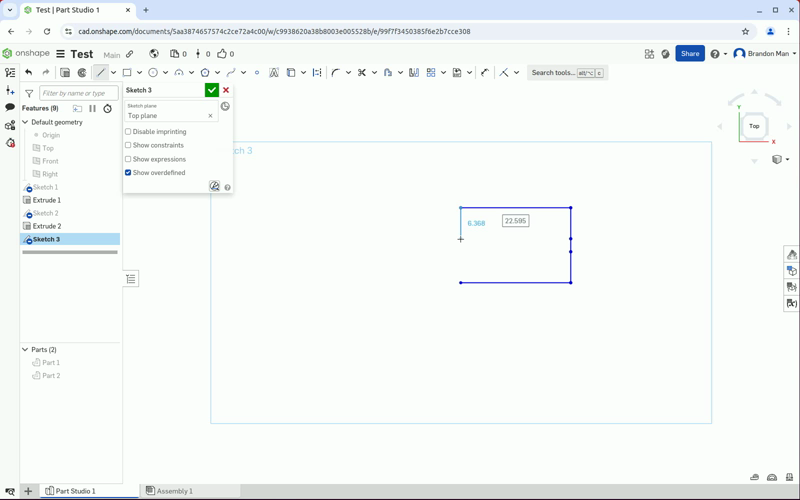
key_down(shift)
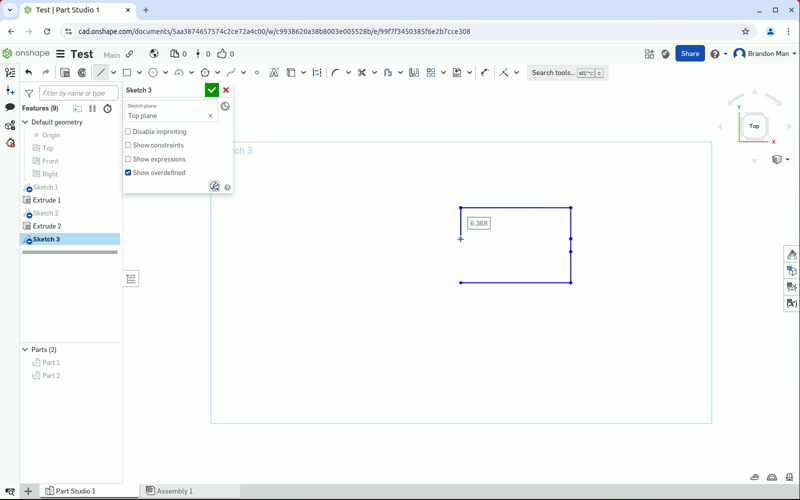
mouse_move(490, 238)
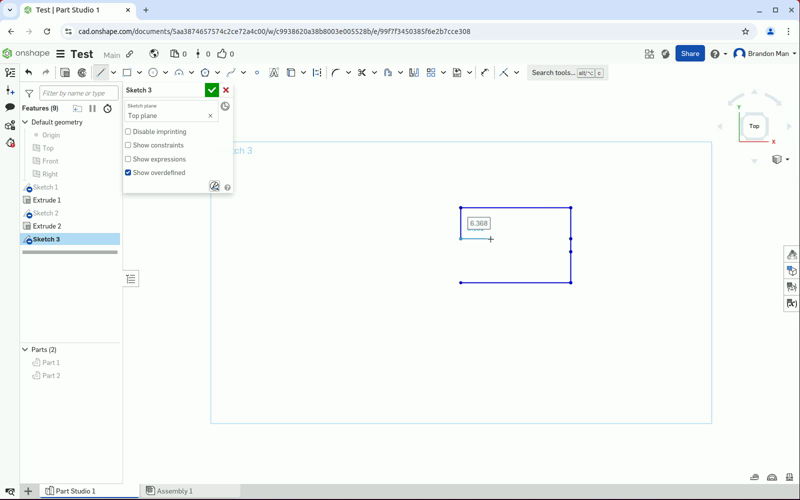
mouse_move(460, 251)
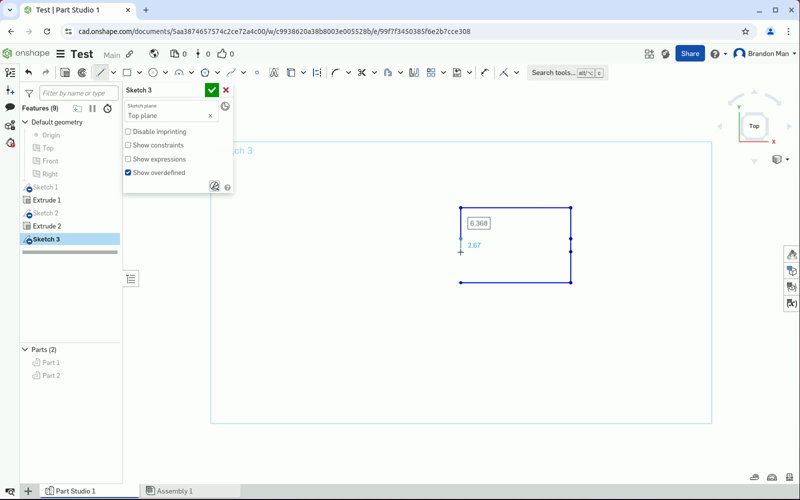
click(460, 251)
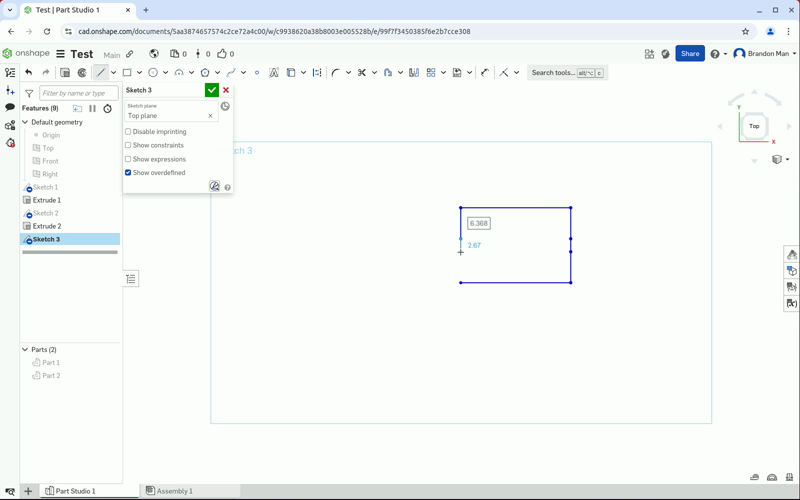
key_up(shift)
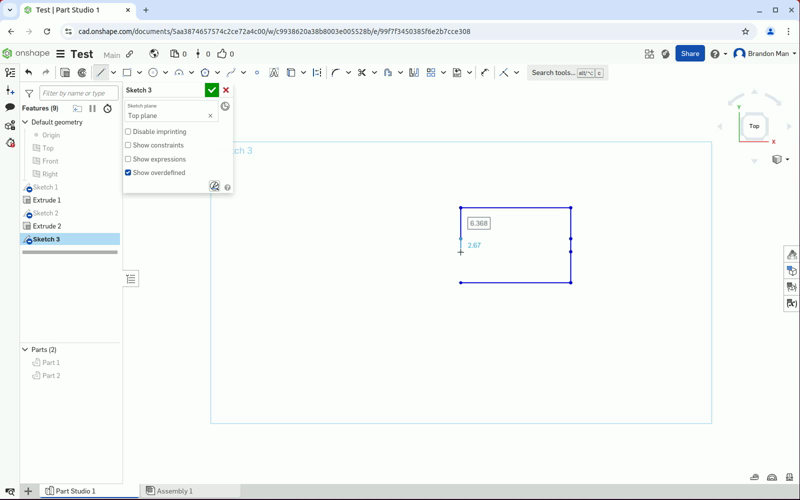
mouse_move(490, 251)
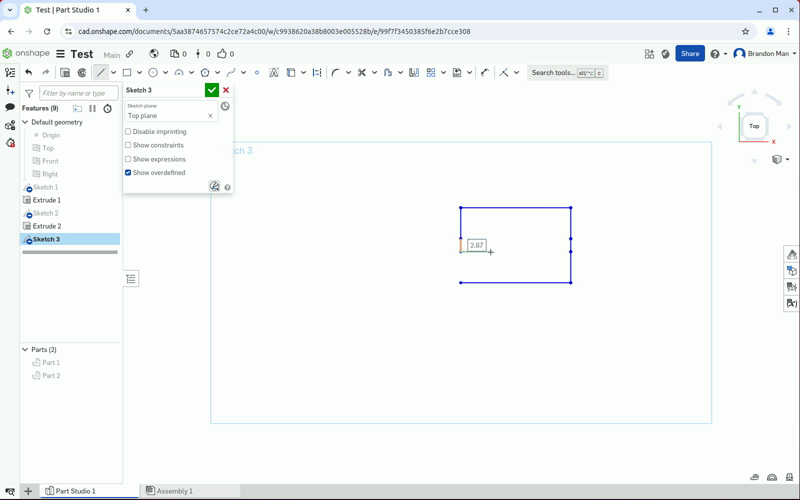
key_down(shift)
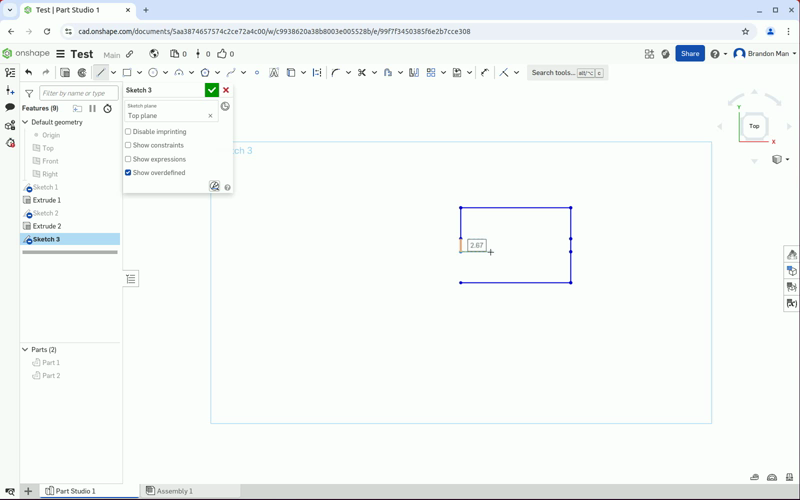
mouse_move(460, 282)
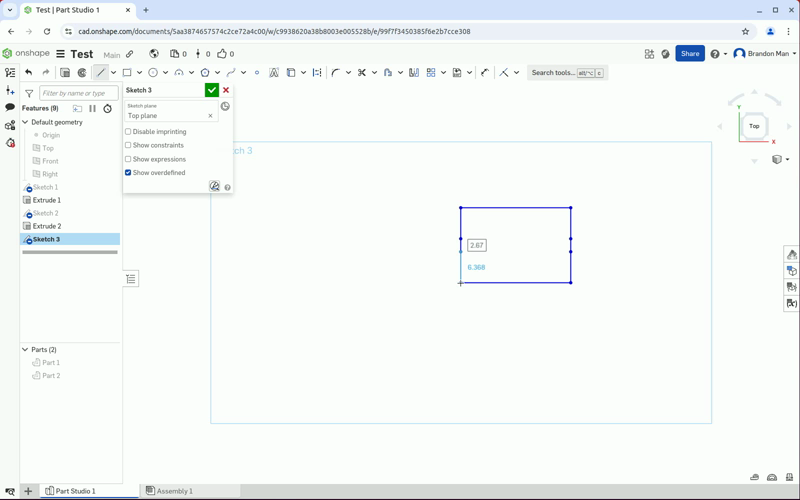
key_up(shift)
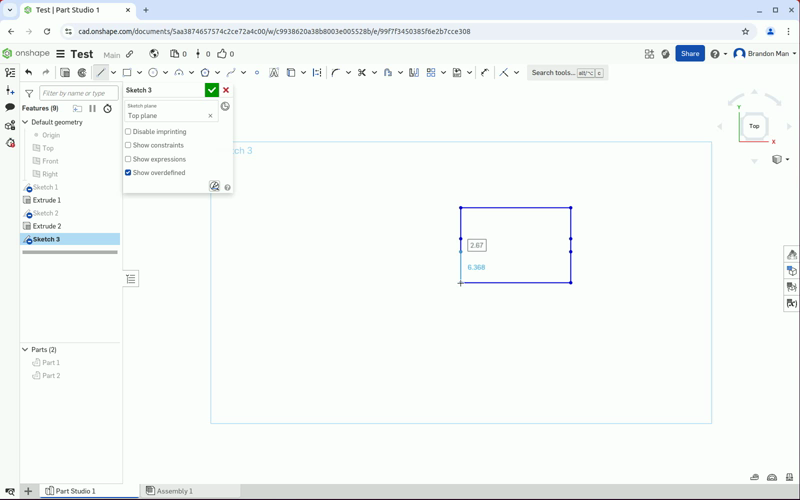
click(460, 282)
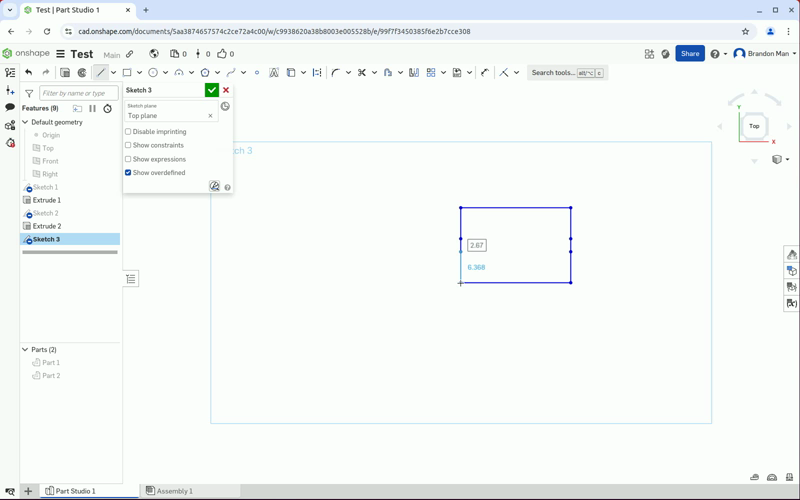
key(esc)
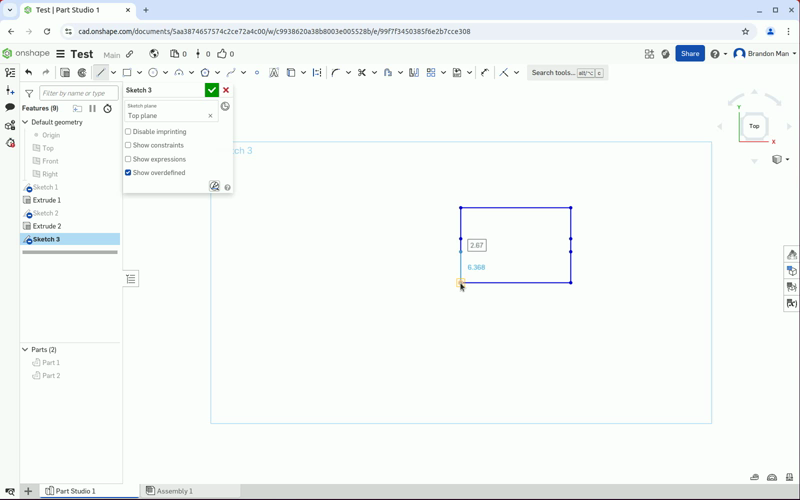
mouse_move(504, 222)
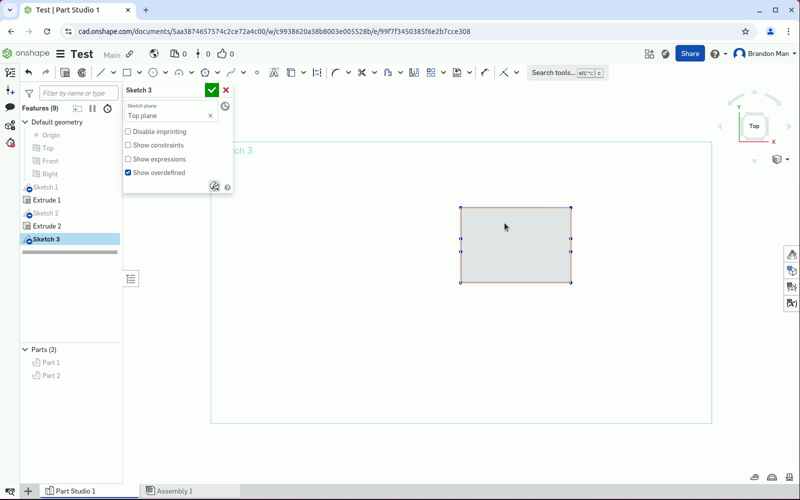
click(504, 222)
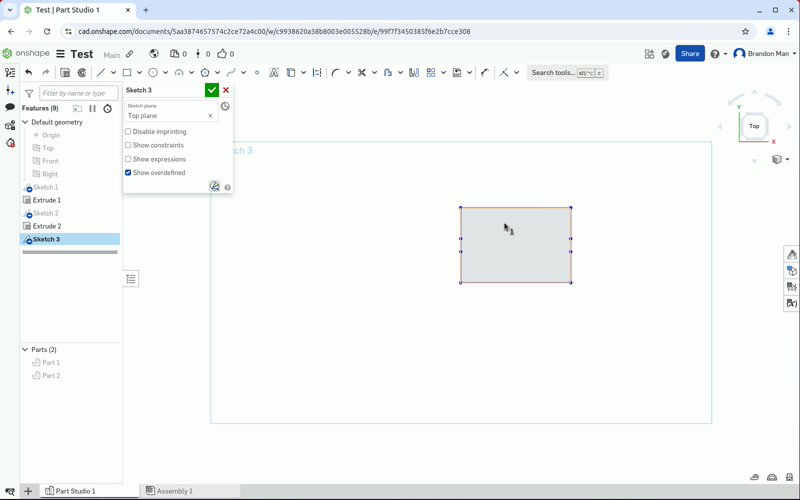
mouse_move(73, 352)
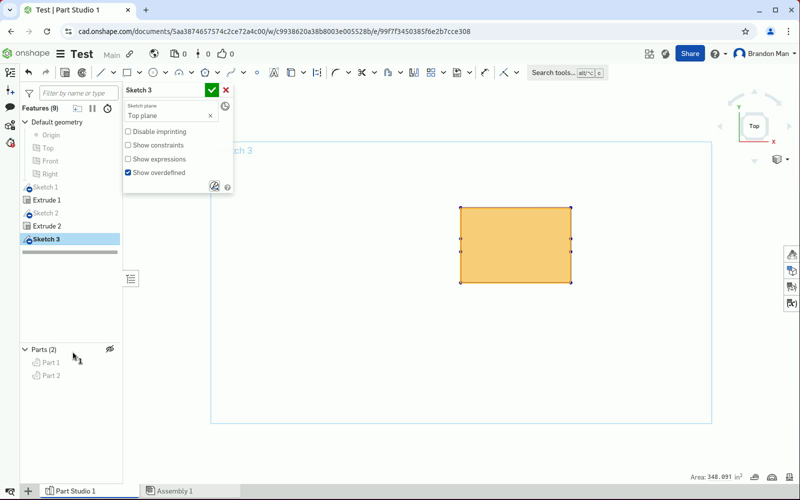
key(shift+y)
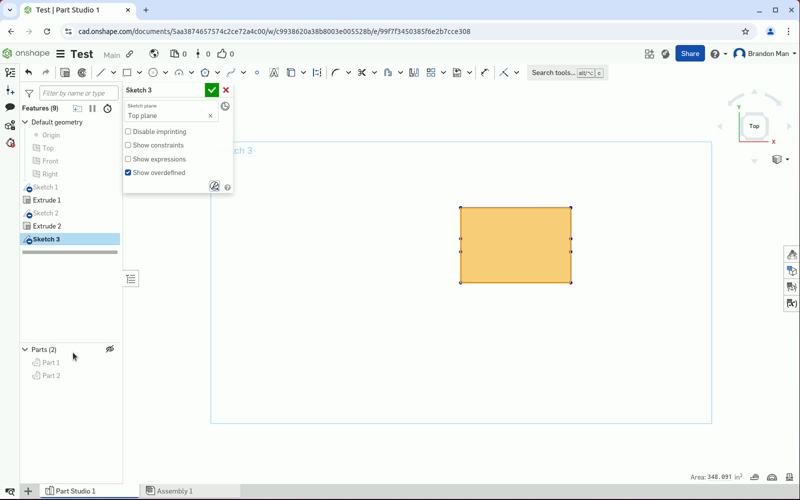
key(shift+e)
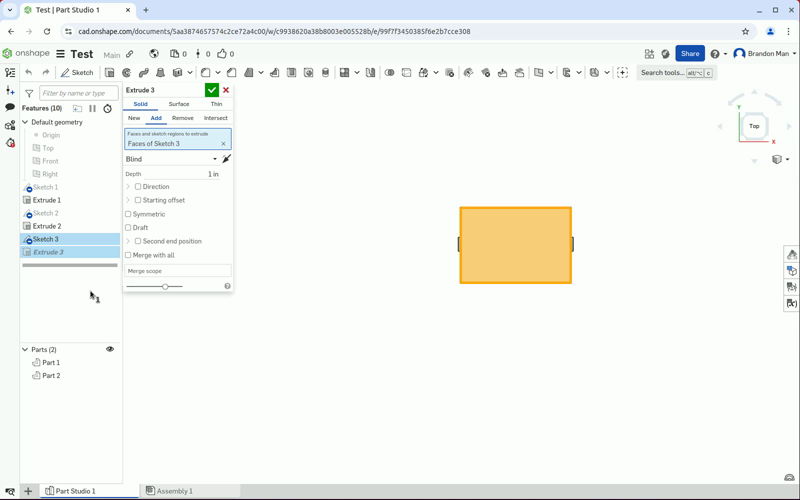
mouse_move(143, 106)
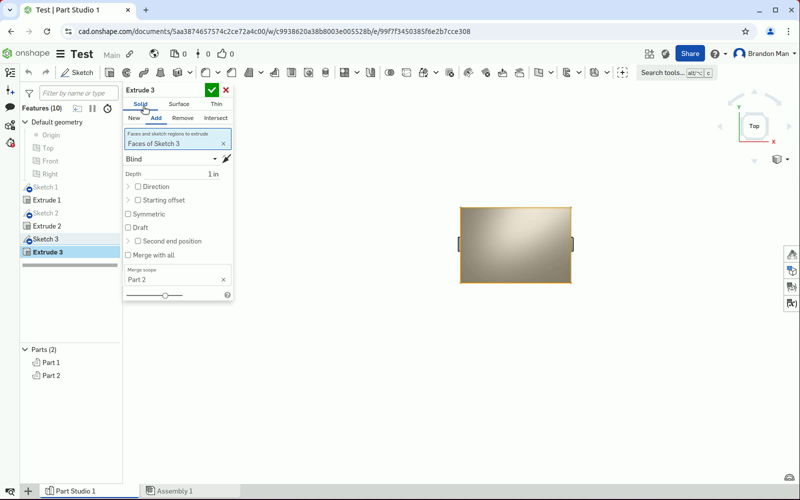
click(143, 106)
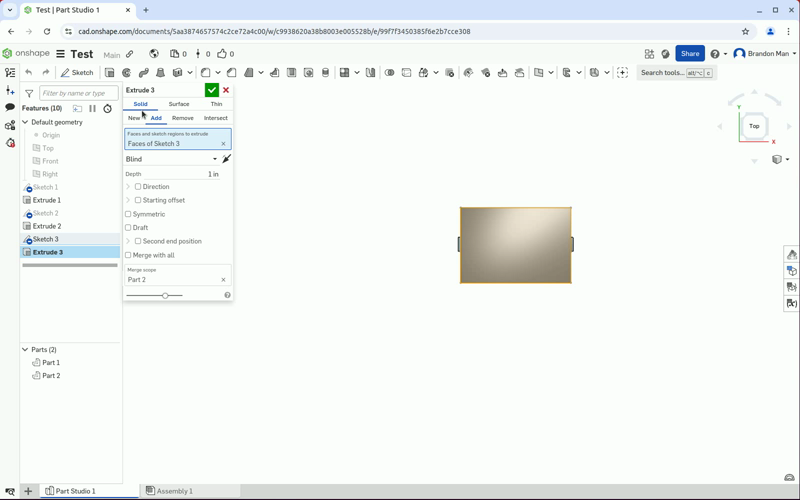
mouse_move(137, 120)
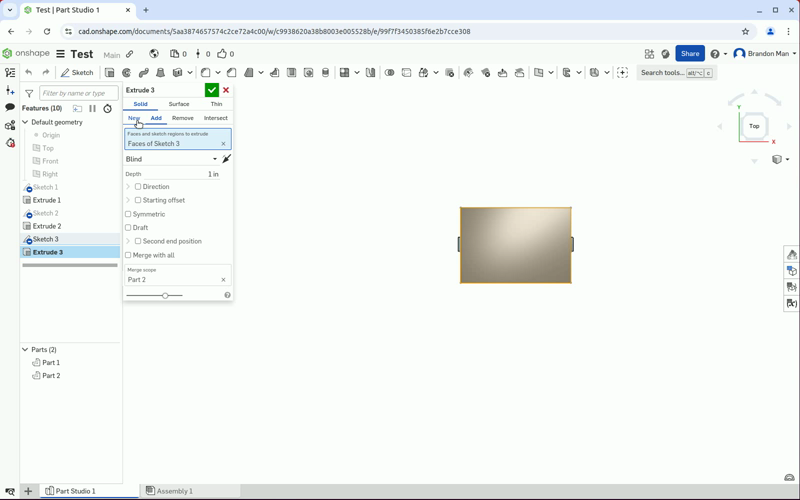
click(137, 120)
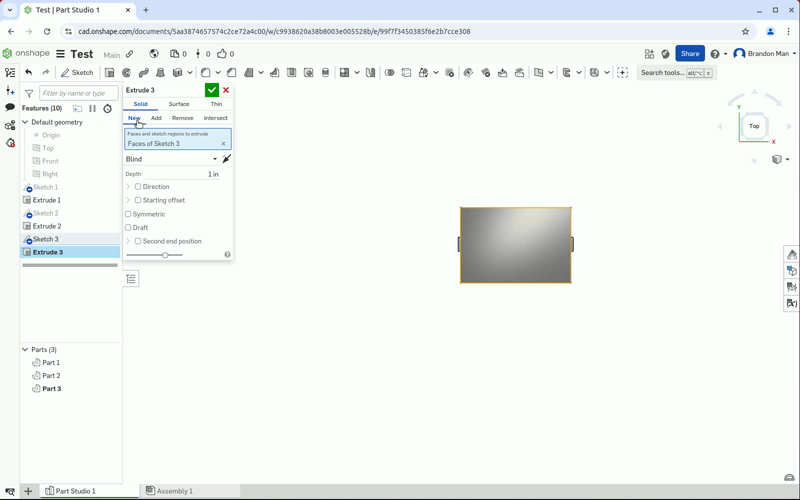
key(tab, 4)
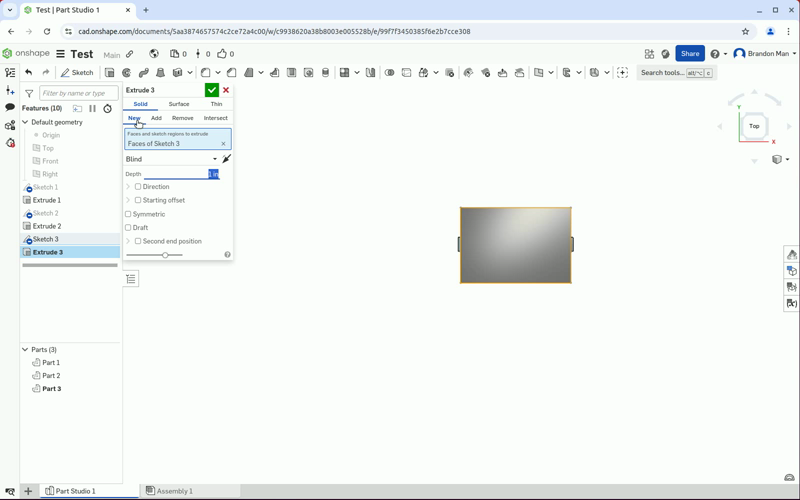
text(0.481)
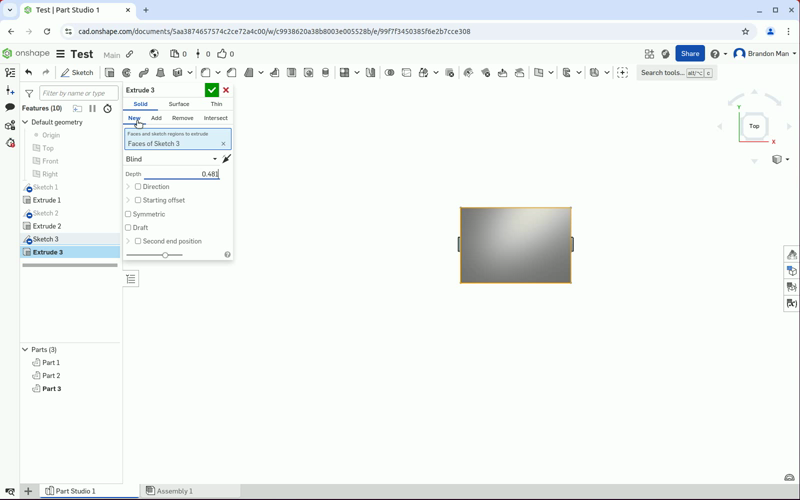
key(enter)
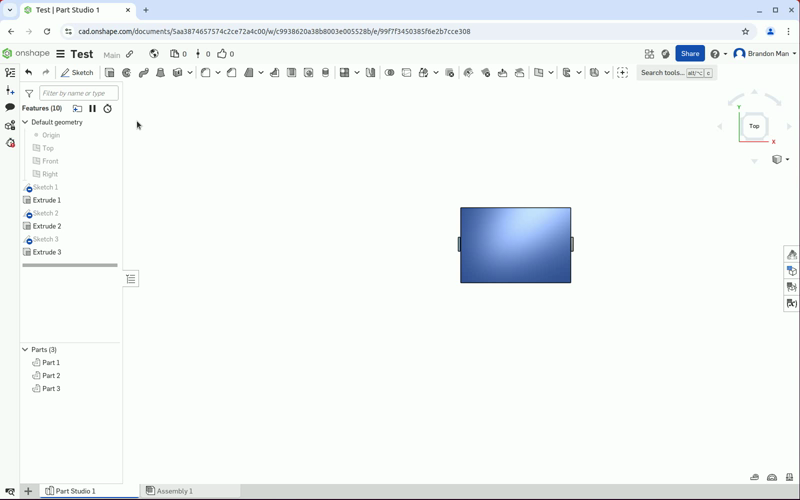
key(shift+h)
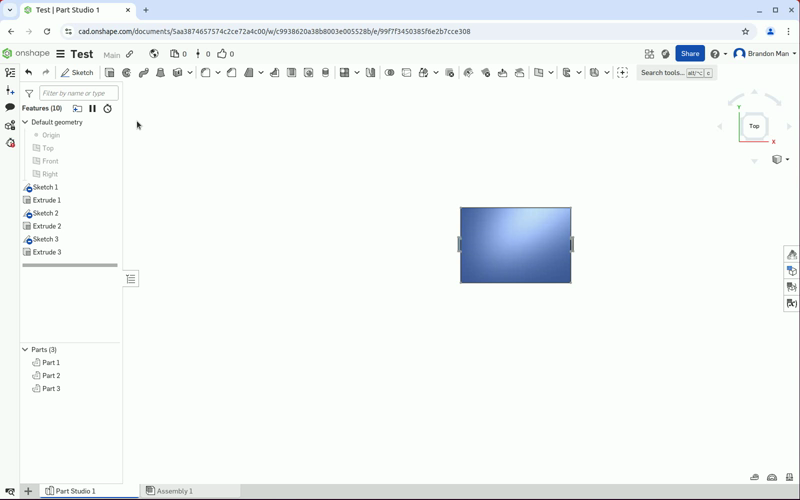
key(shift+h)
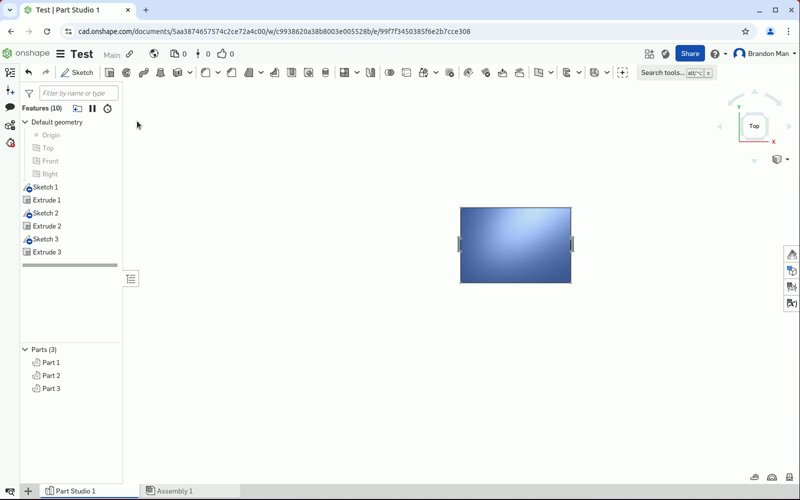
key(shift+7)
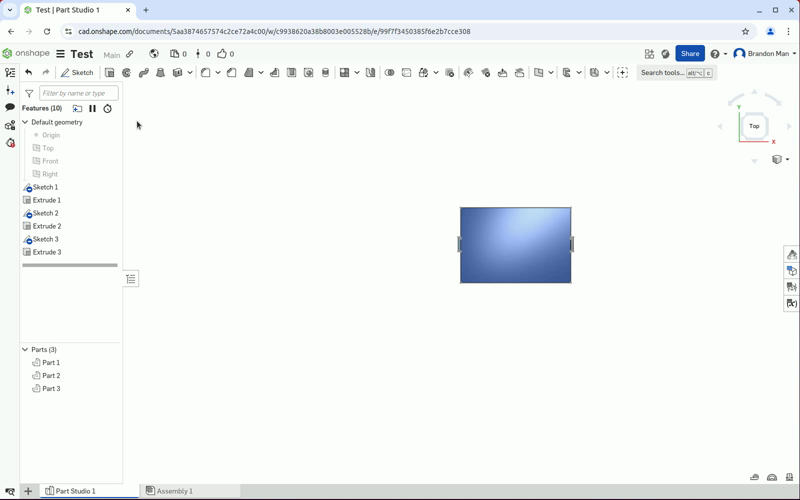
key(up, 3)
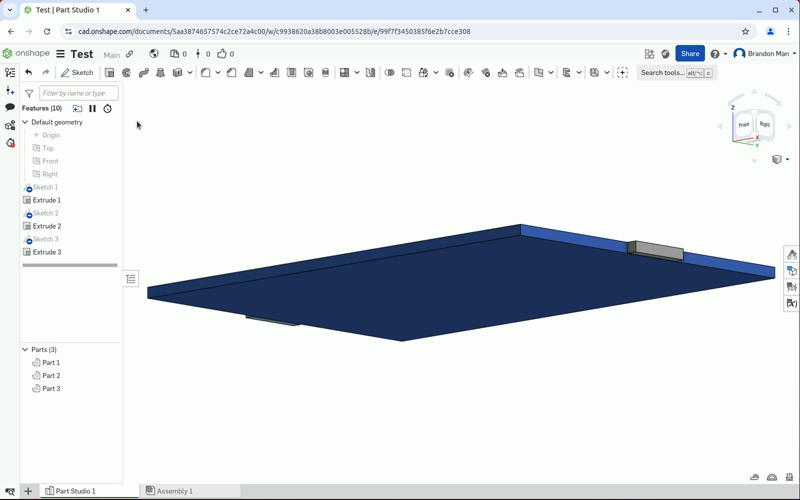
key(left, 3)
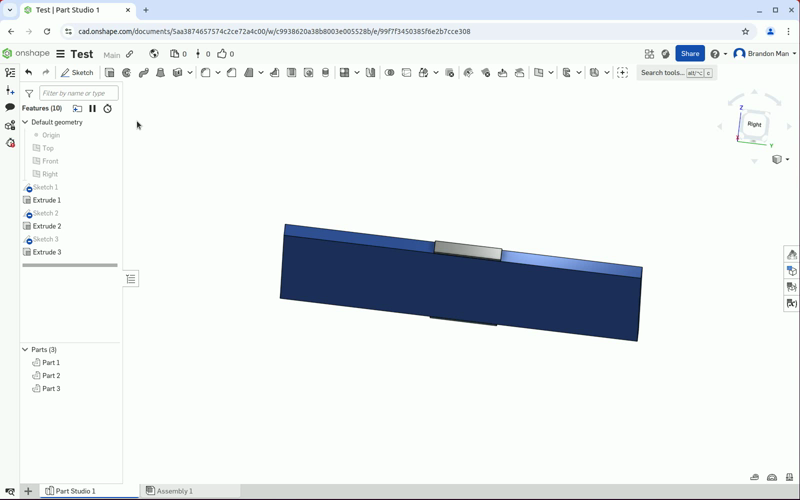
key(right, 3)
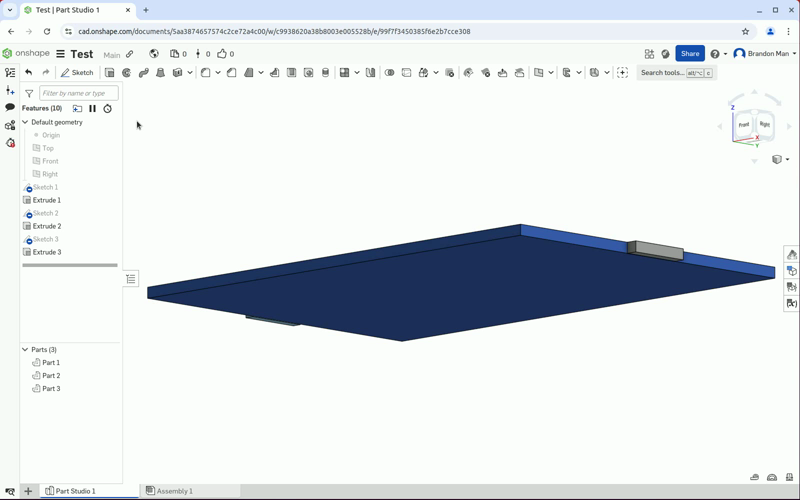
key(down, 3)
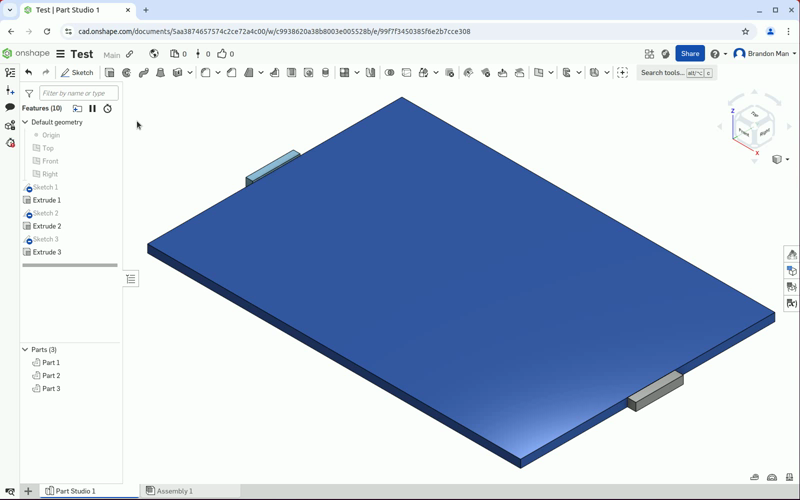
mouse_move(73, 189)
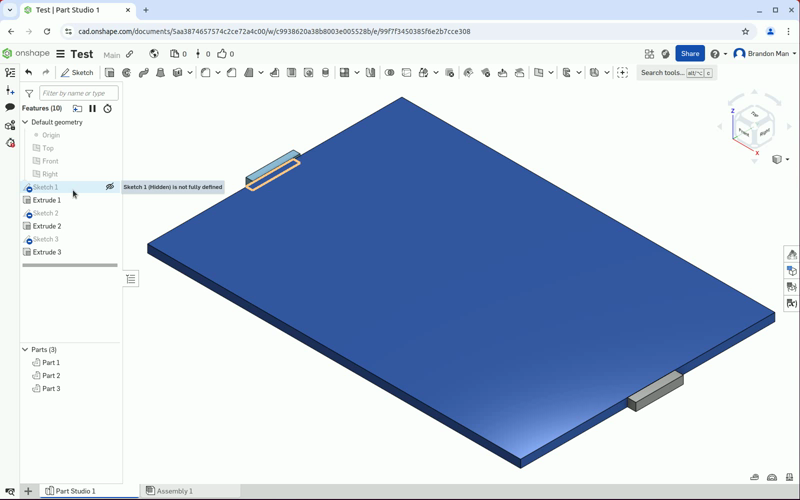
click(73, 189)